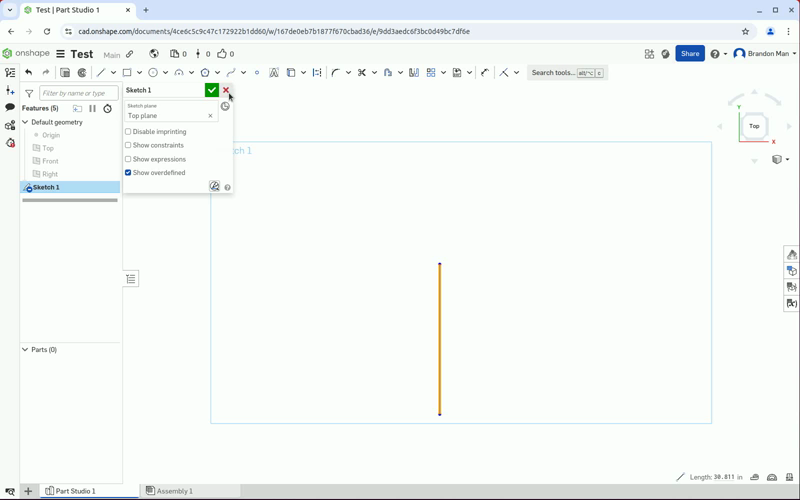
key(shift+h)
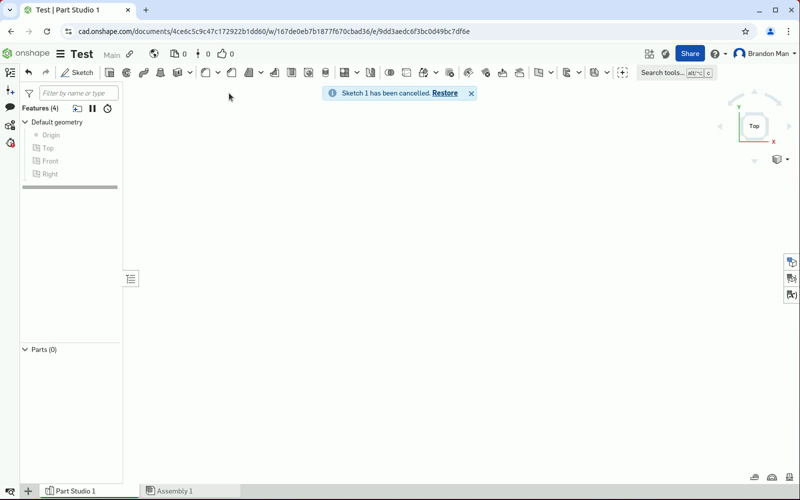
mouse_move(73, 352)
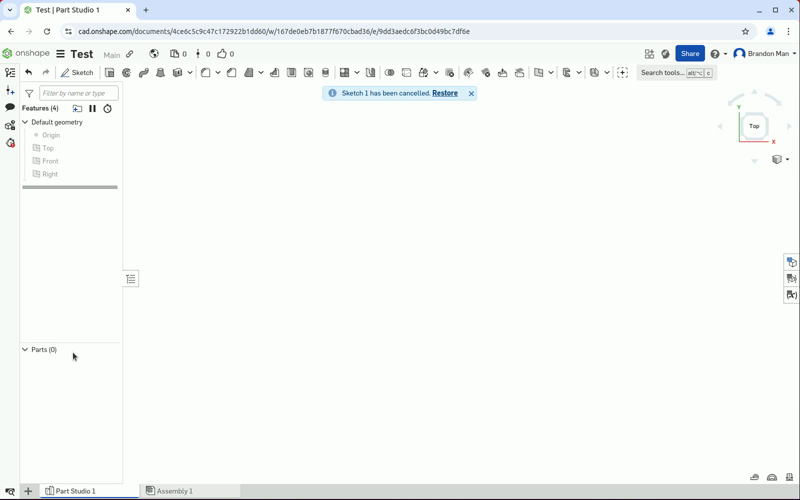
key(y)
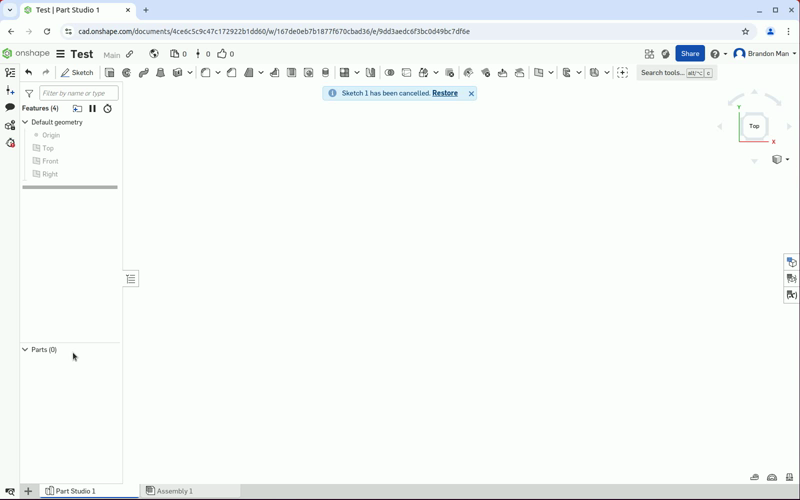
key(shift+p)
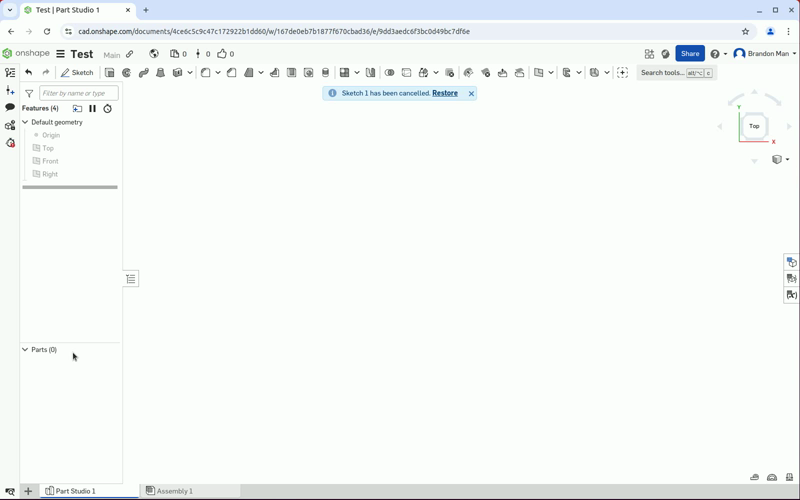
key(space)
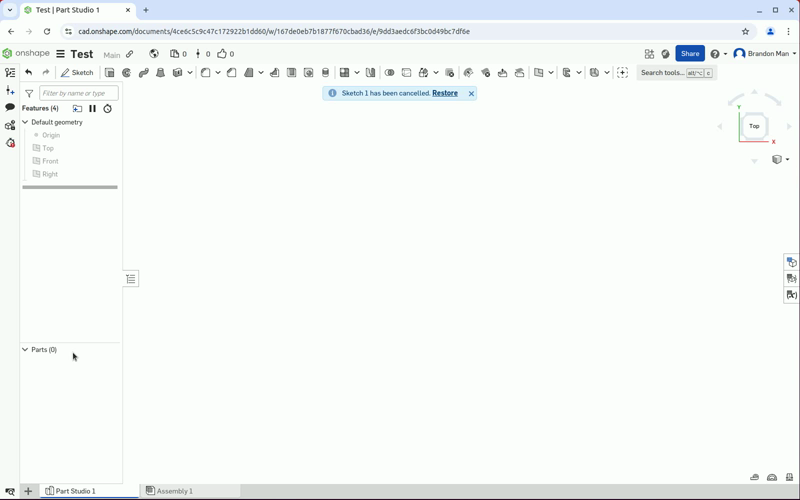
key_down(shift)
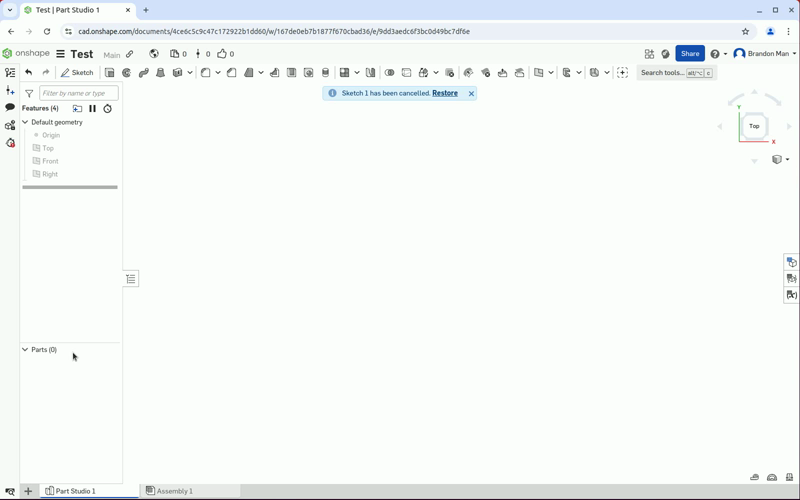
key(up)
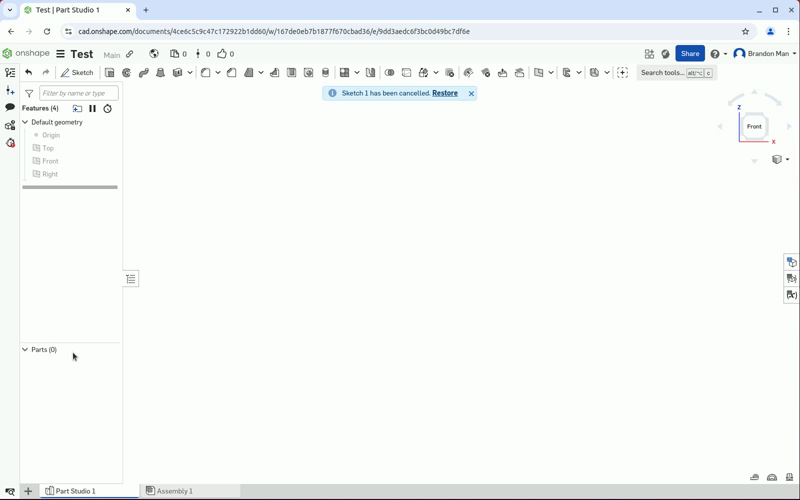
key_up(shift)
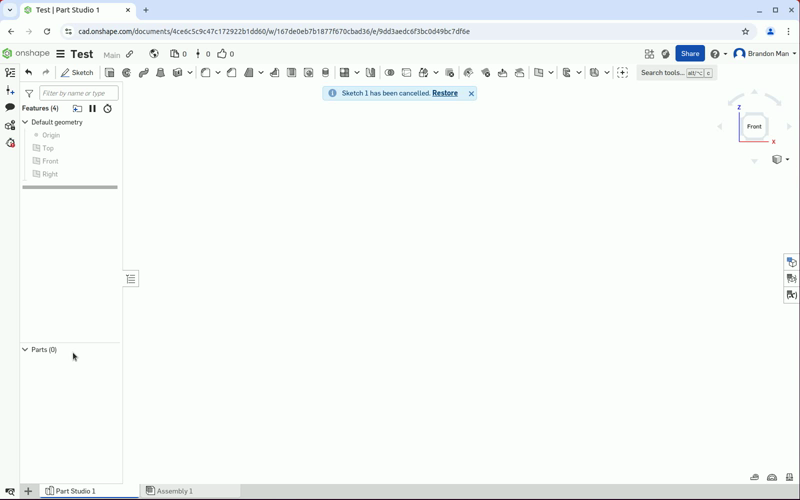
mouse_move(73, 352)
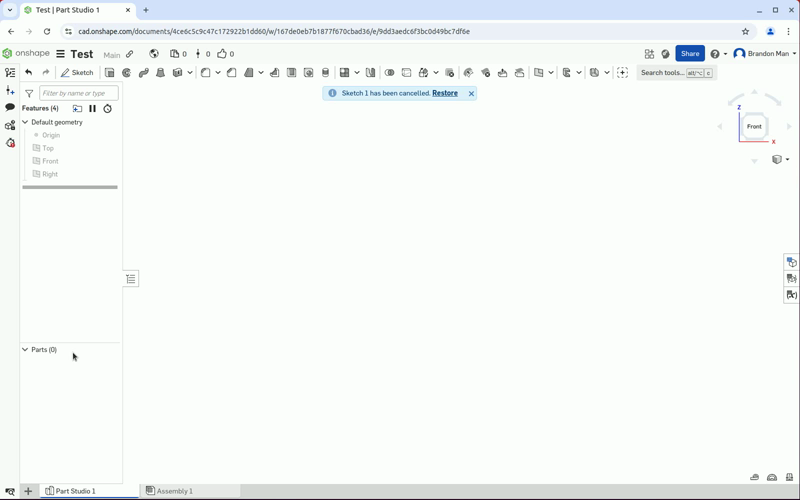
key(shift+y)
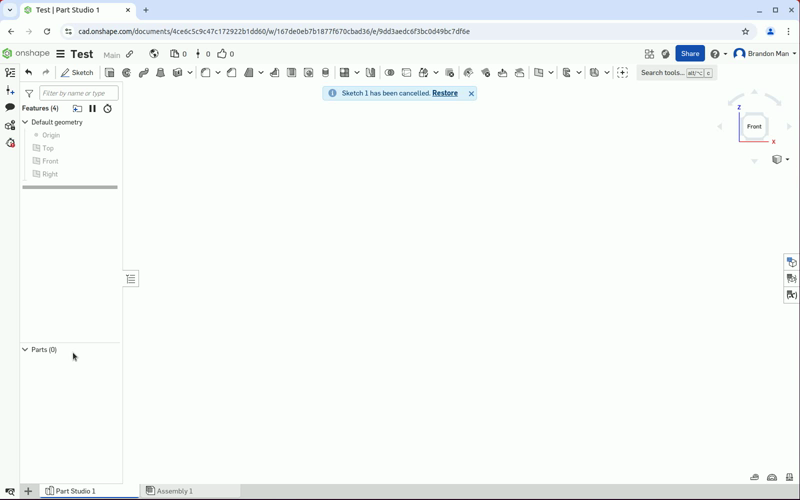
key(shift+s)
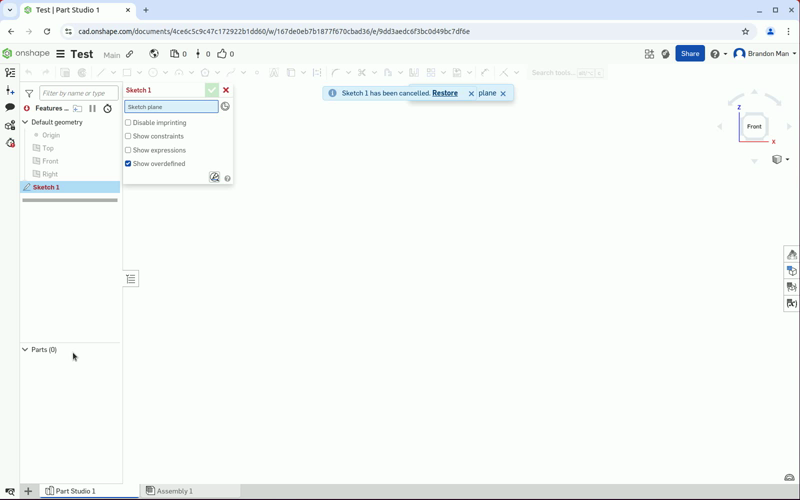
mouse_move(73, 163)
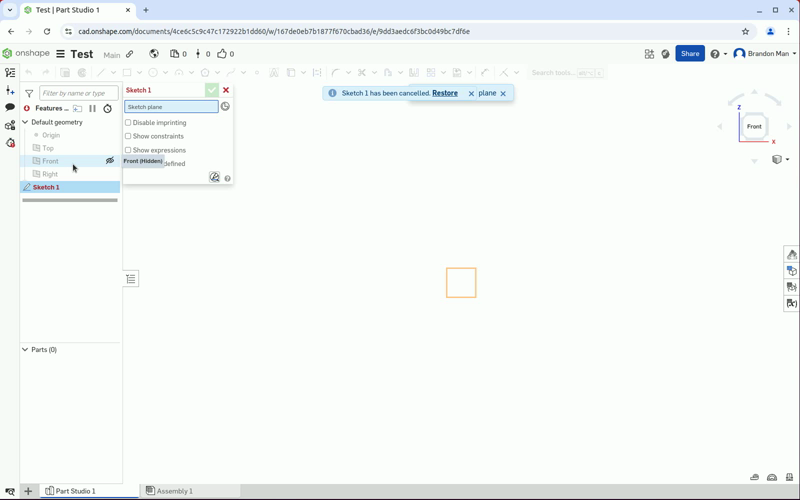
click(73, 163)
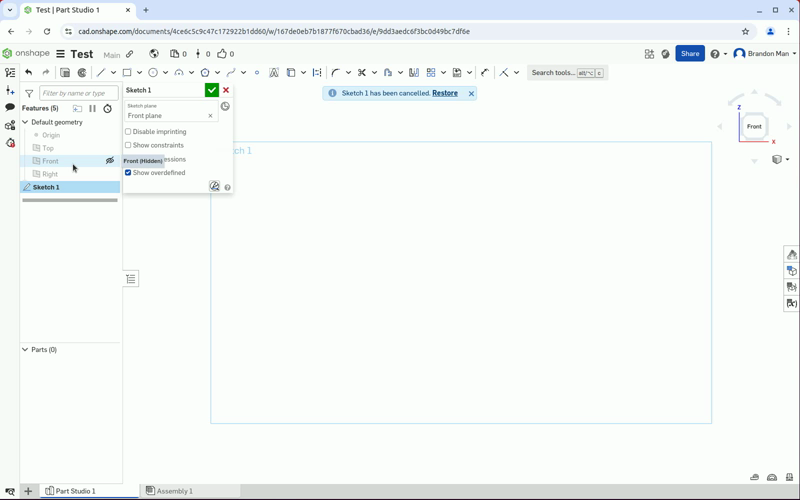
mouse_move(73, 352)
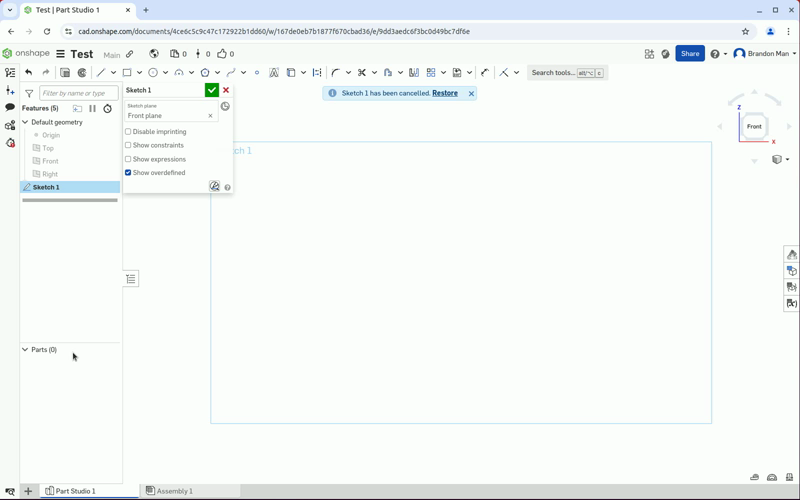
key(y)
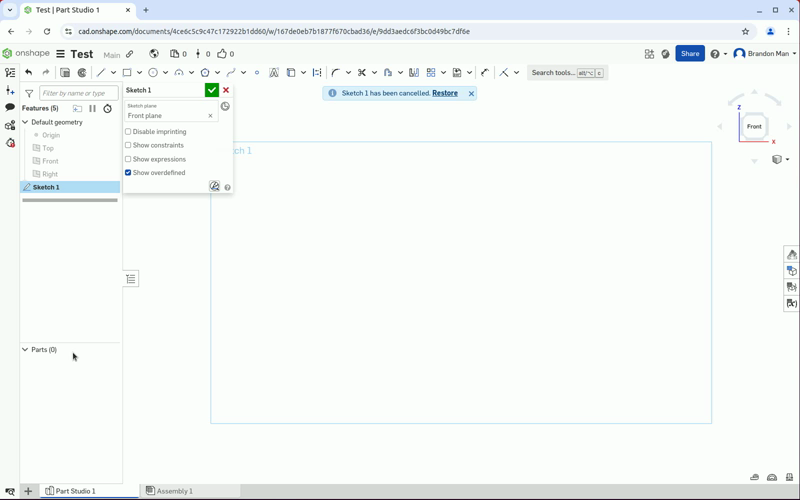
key(l)
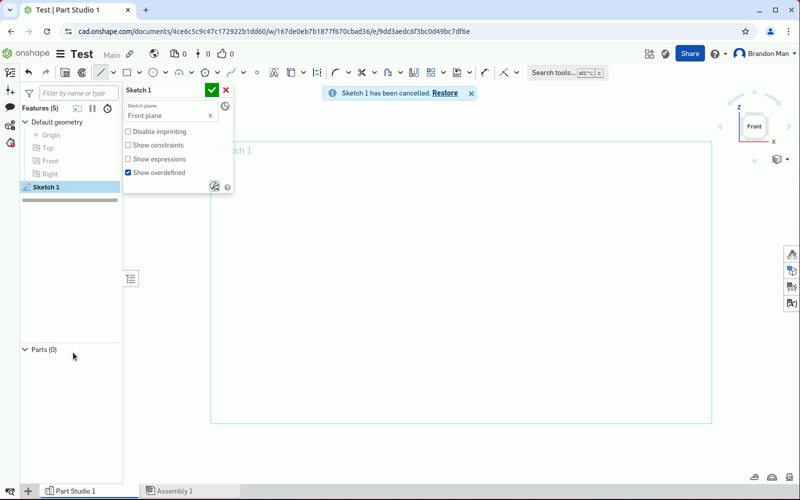
key_down(shift)
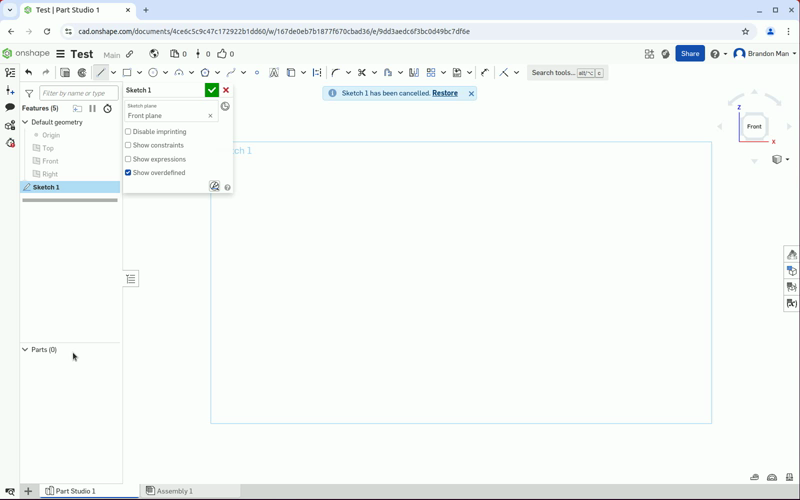
mouse_move(417, 299)
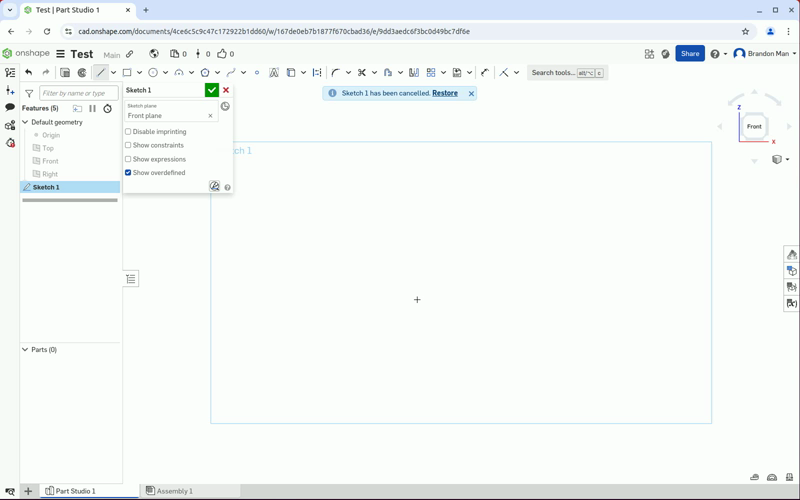
click(417, 299)
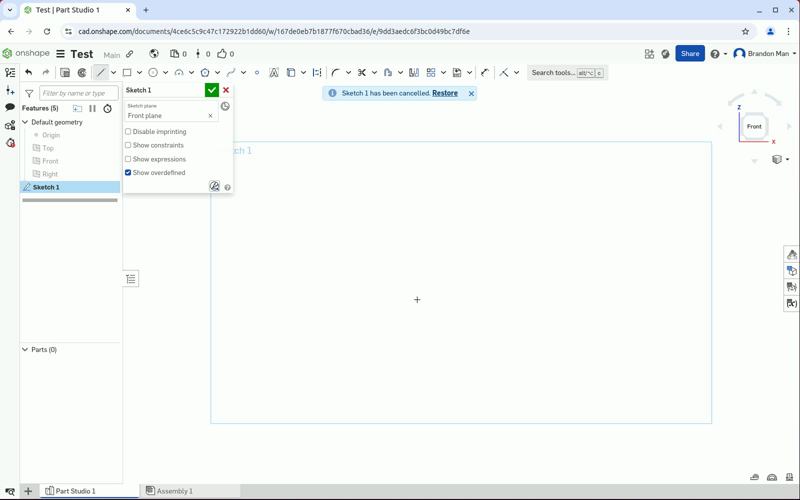
key_up(shift)
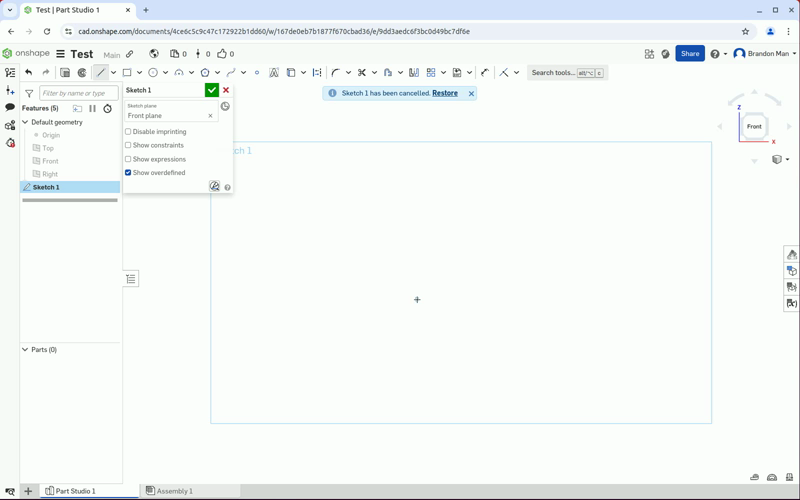
key_down(shift)
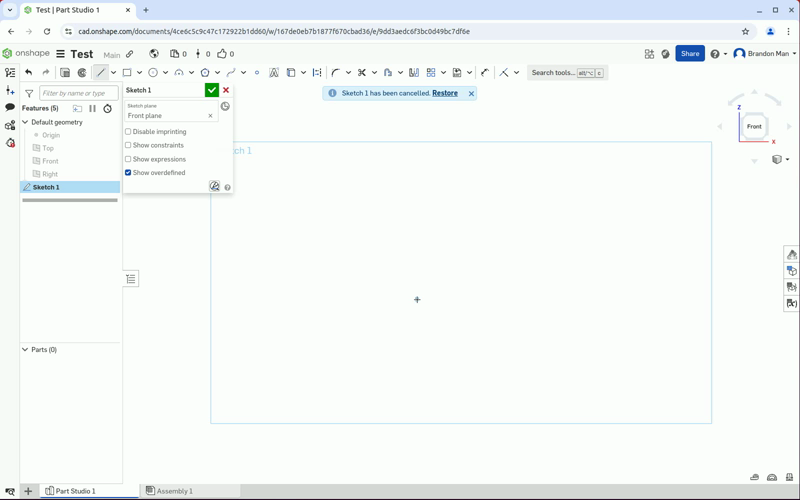
mouse_move(572, 299)
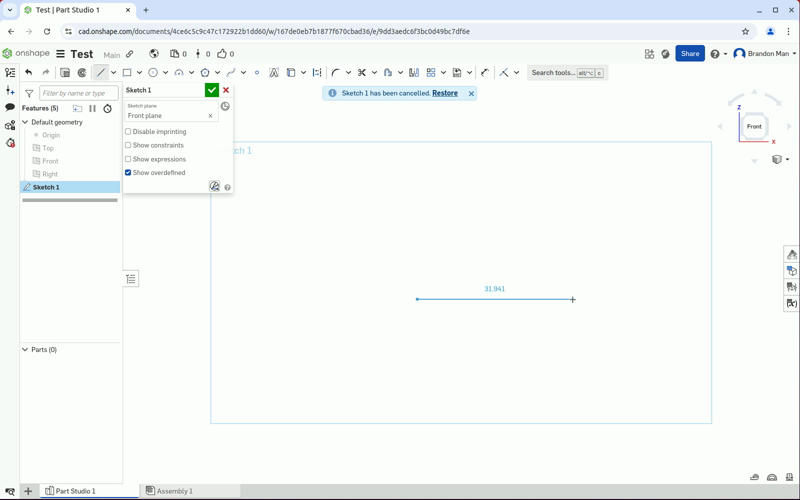
click(572, 299)
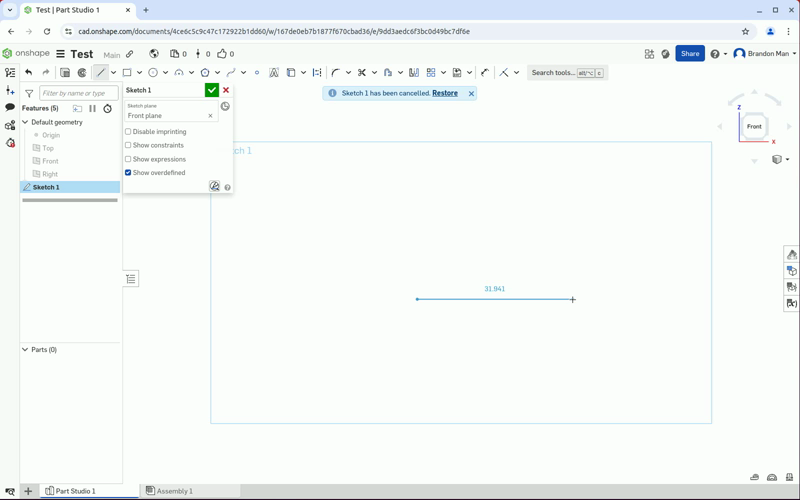
key_up(shift)
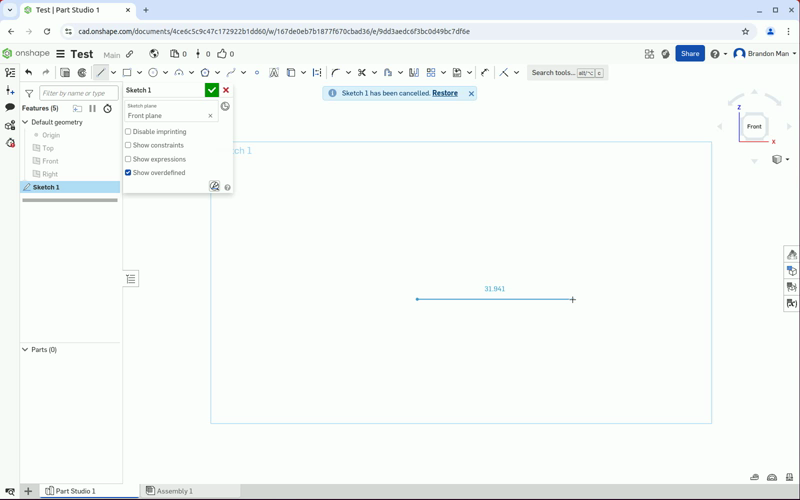
key_down(shift)
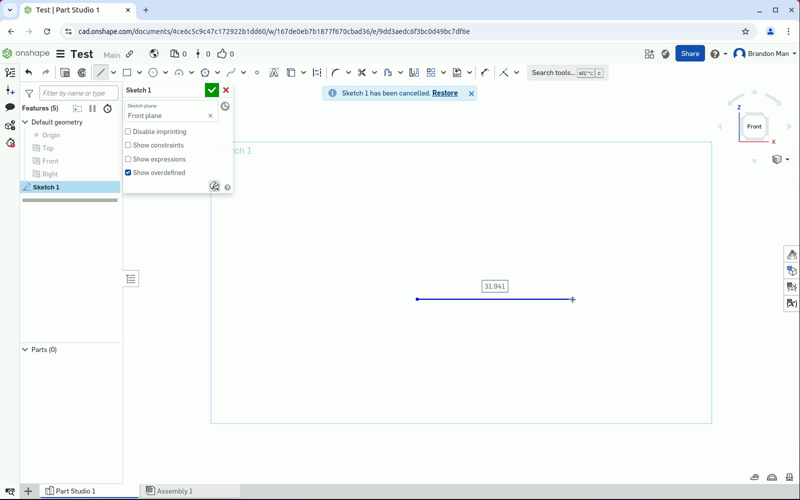
mouse_move(589, 299)
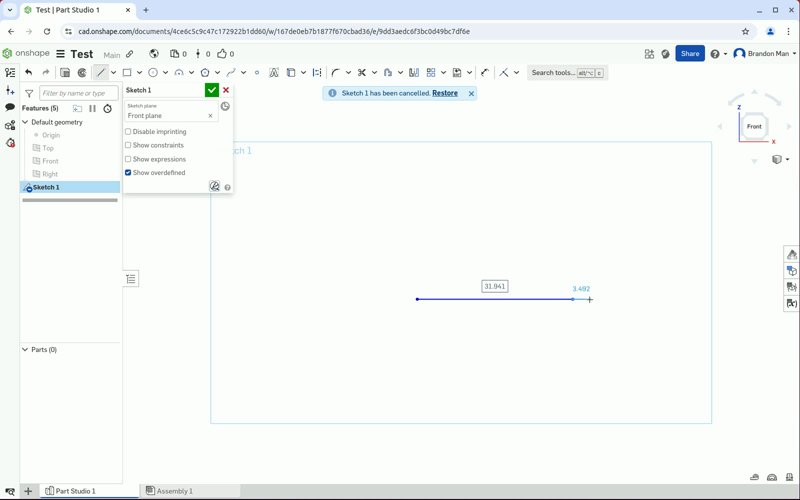
mouse_move(572, 296)
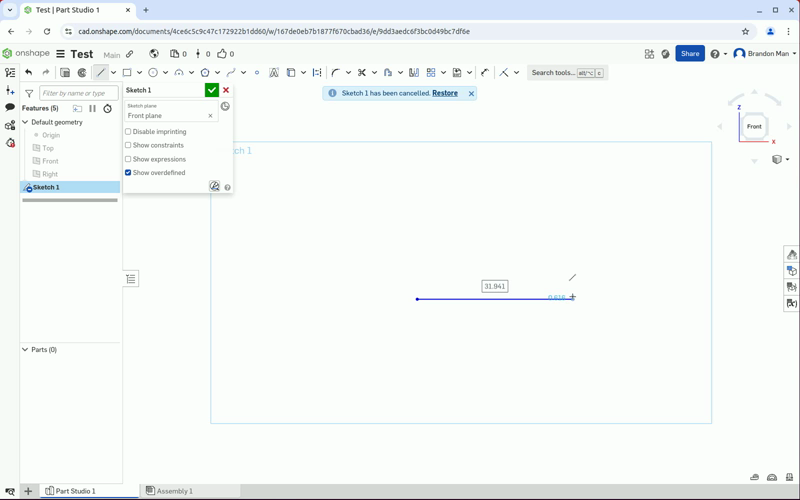
scroll(6)
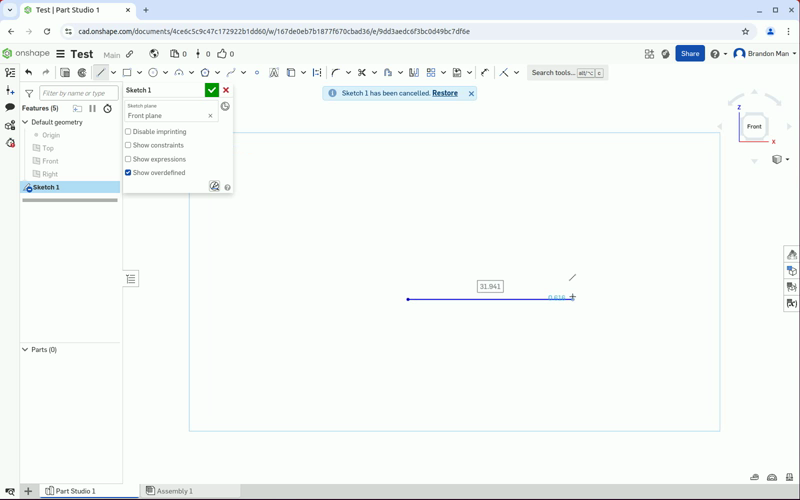
scroll(6)
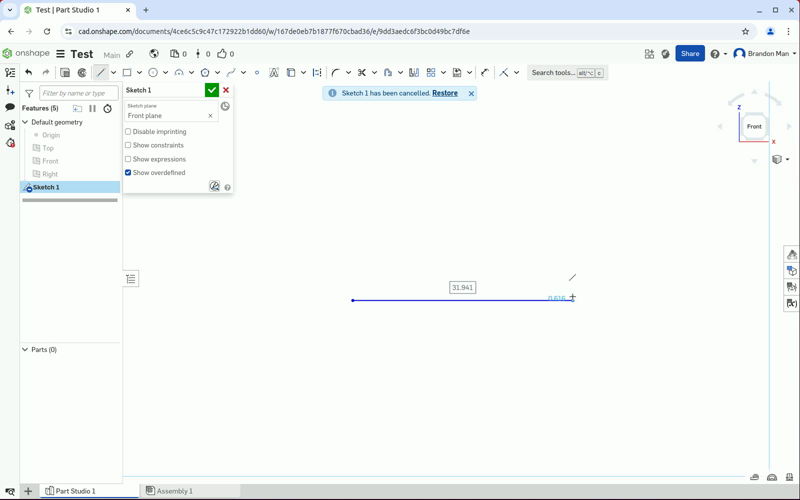
scroll(6)
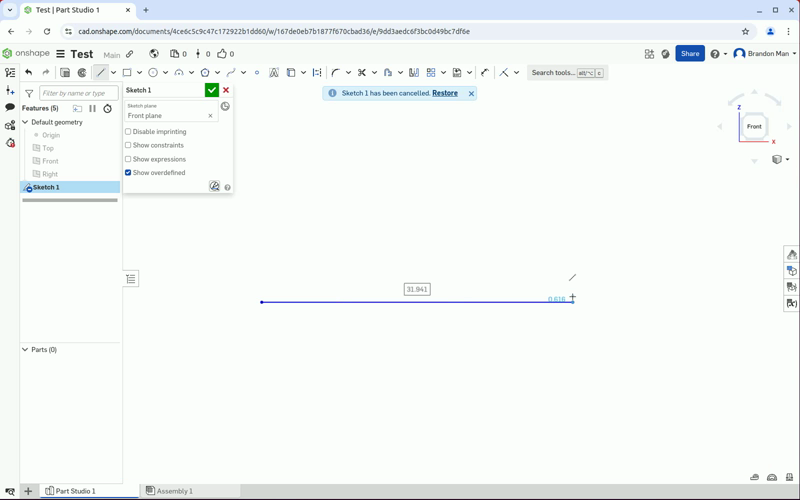
scroll(6)
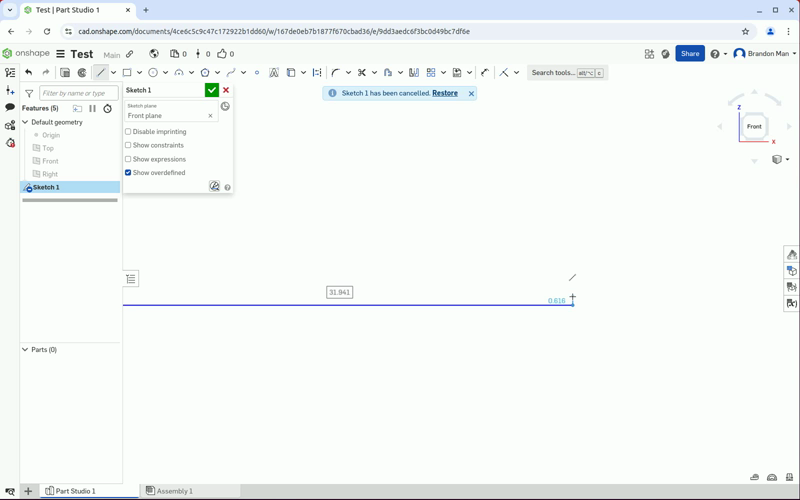
scroll(6)
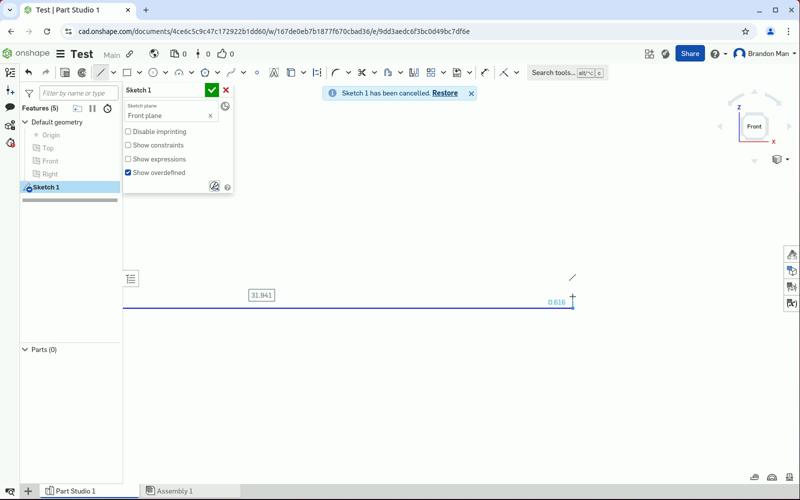
scroll(6)
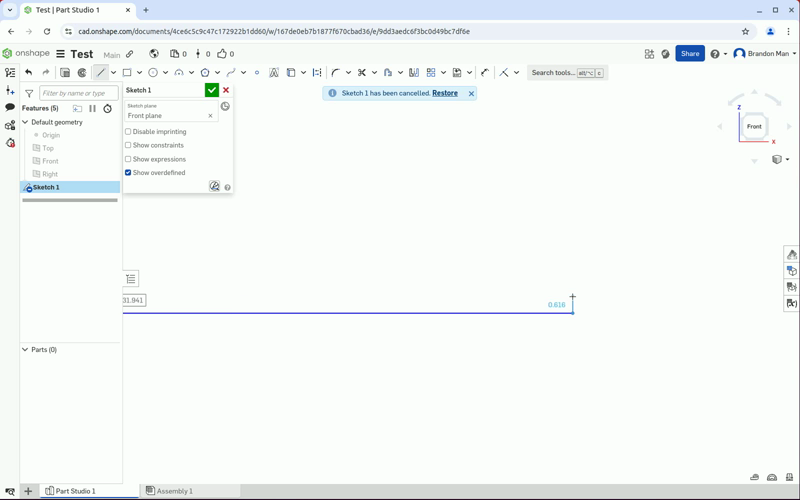
scroll(6)
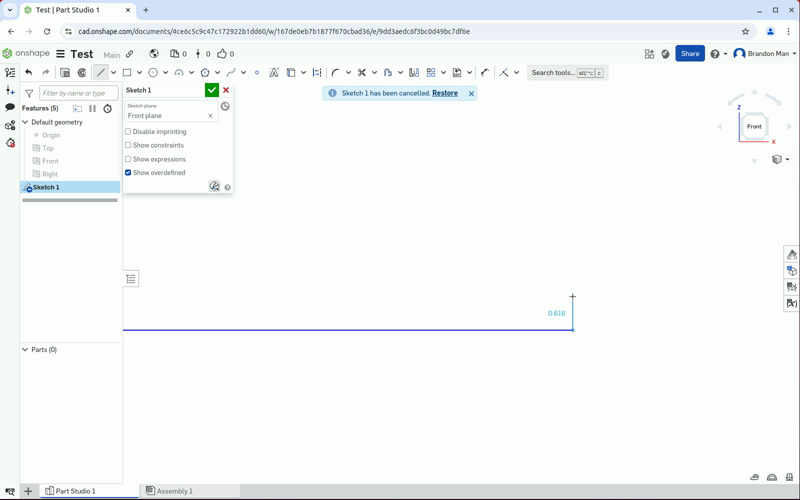
click(572, 296)
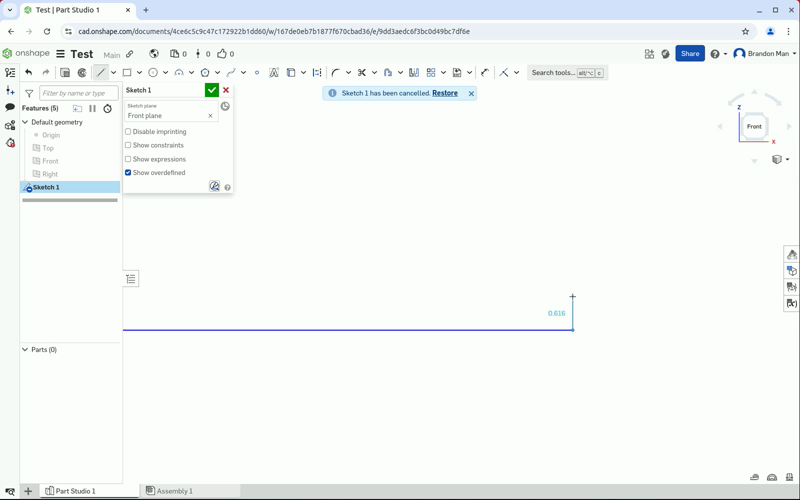
scroll(-6)
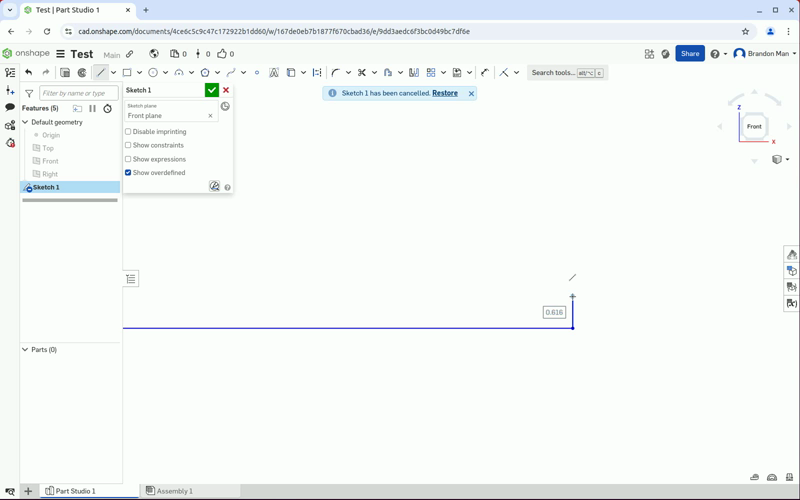
scroll(-6)
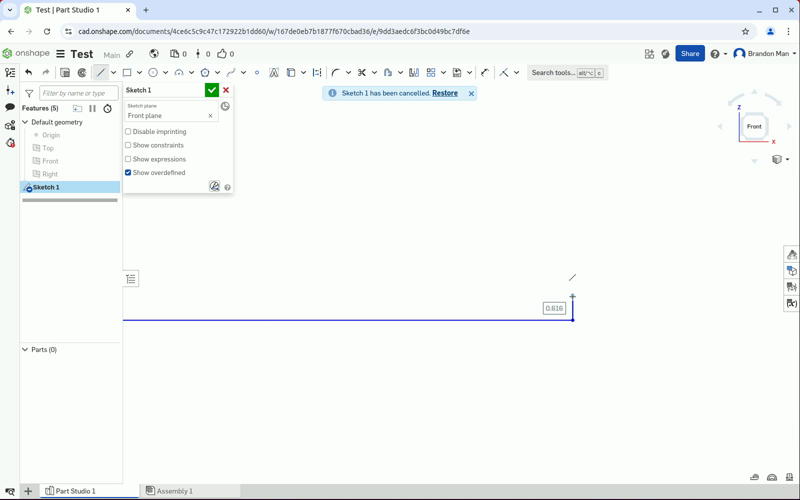
scroll(-6)
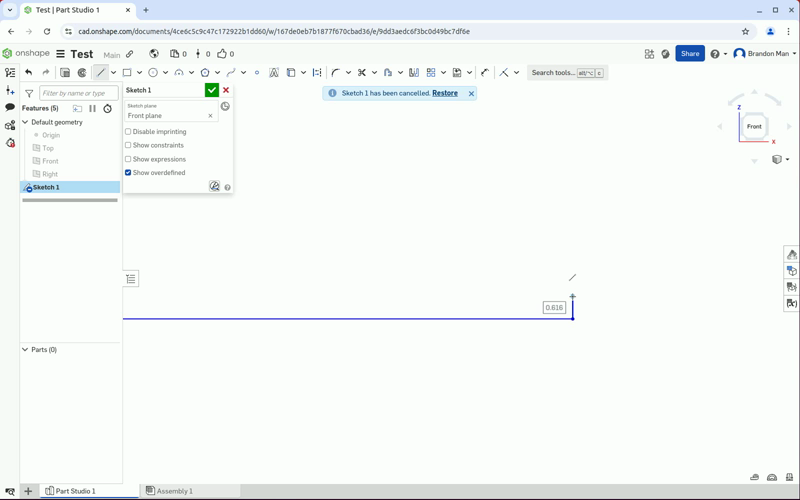
scroll(-6)
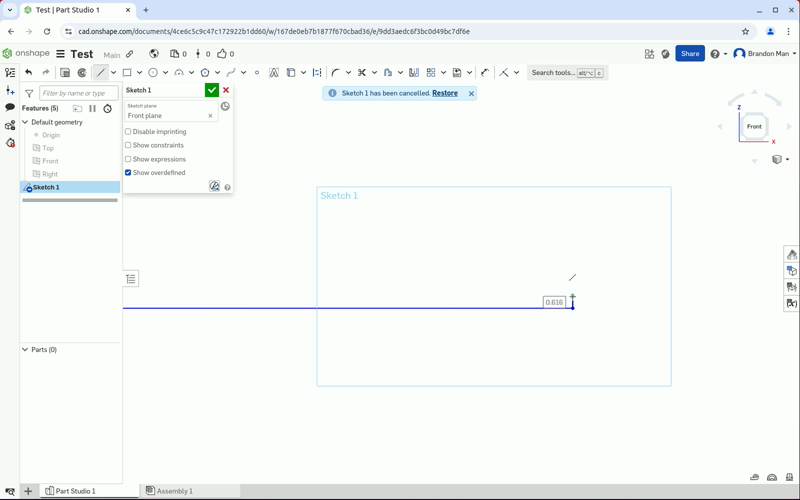
scroll(-6)
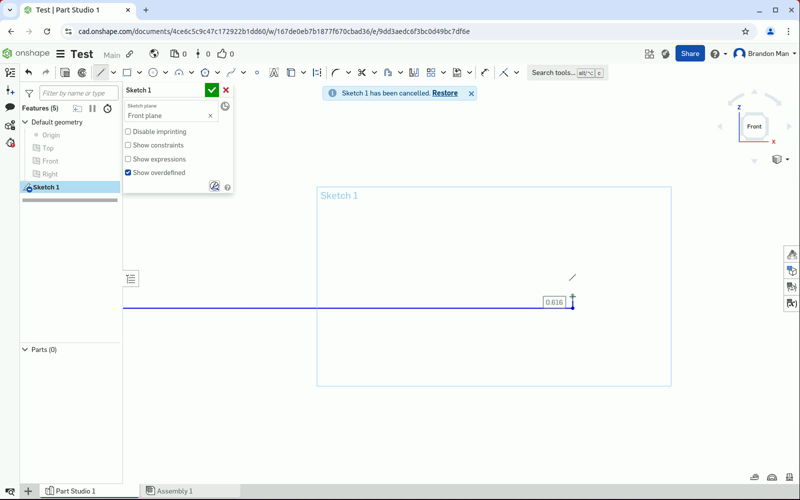
scroll(-6)
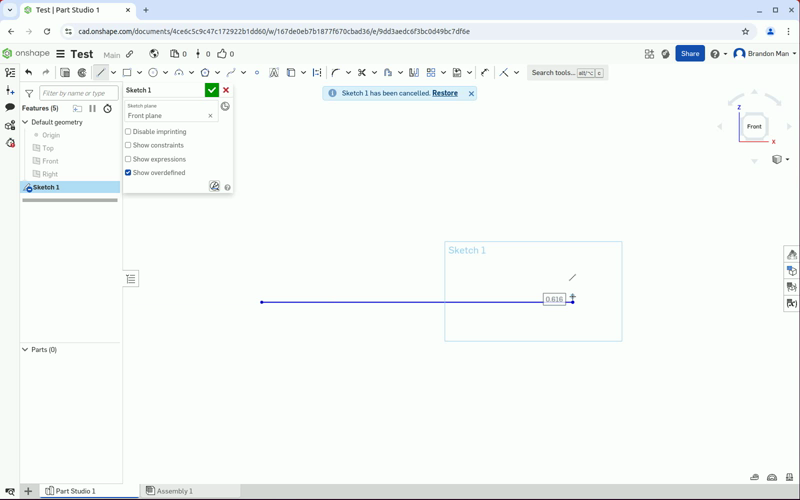
scroll(-6)
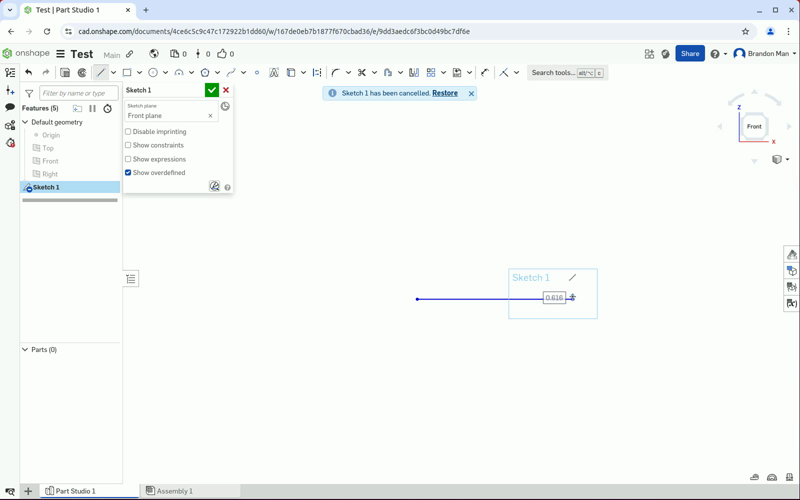
key_up(shift)
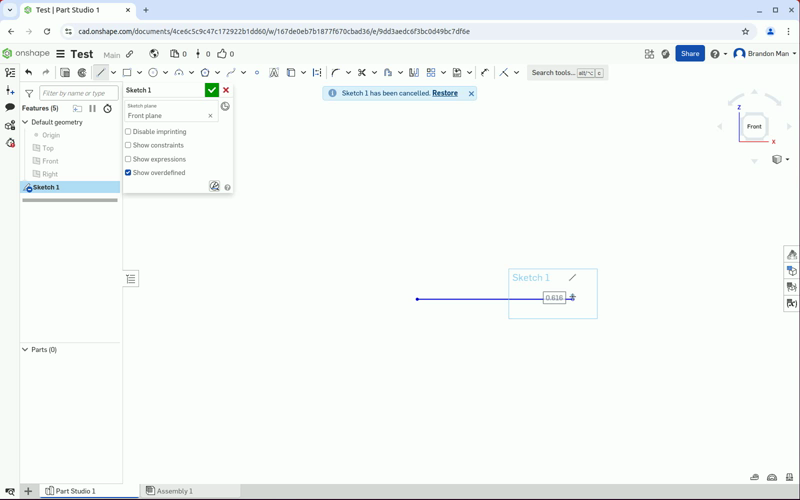
key_down(shift)
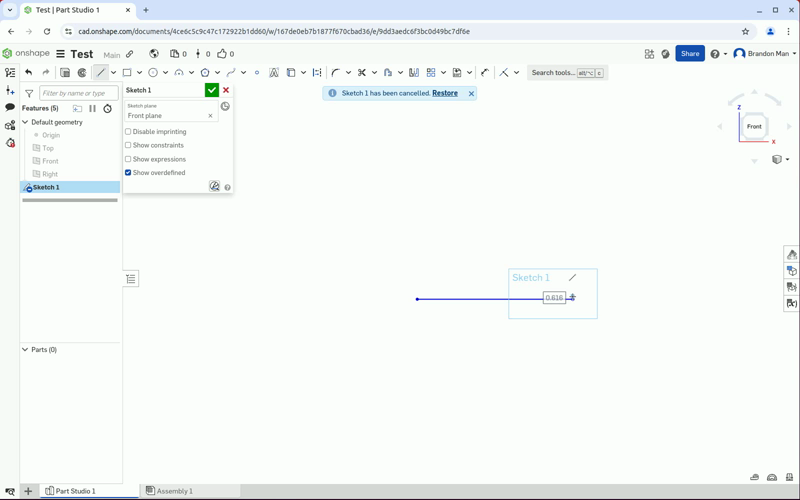
mouse_move(484, 278)
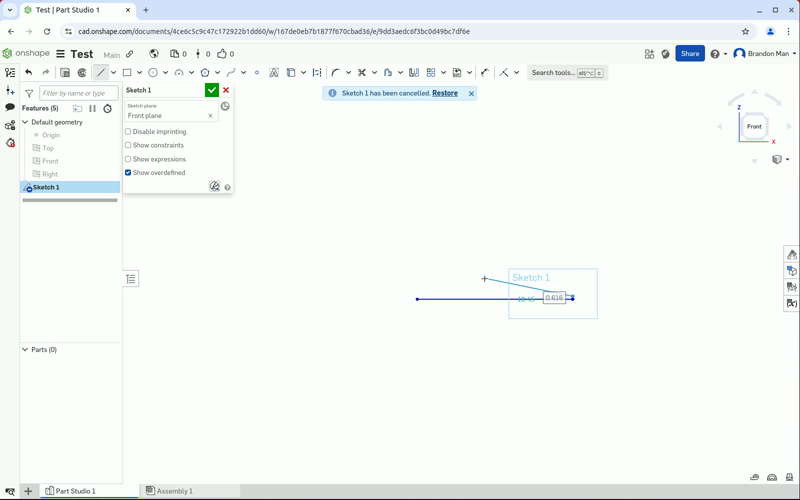
click(484, 278)
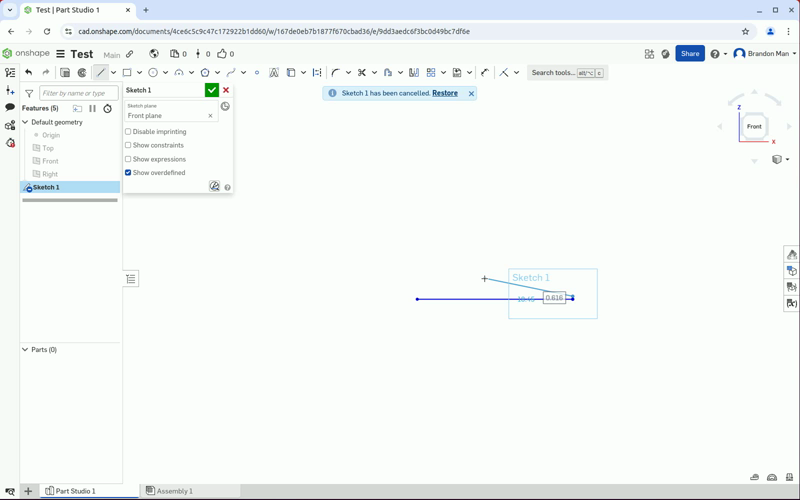
key_up(shift)
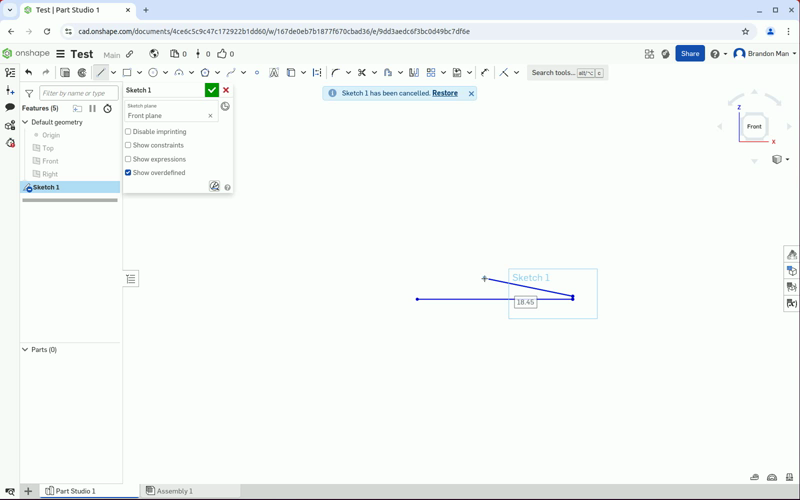
key_down(shift)
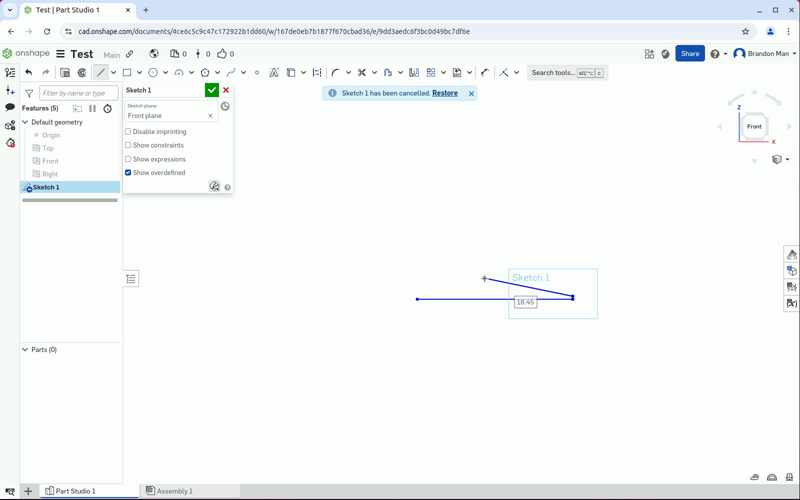
mouse_move(514, 278)
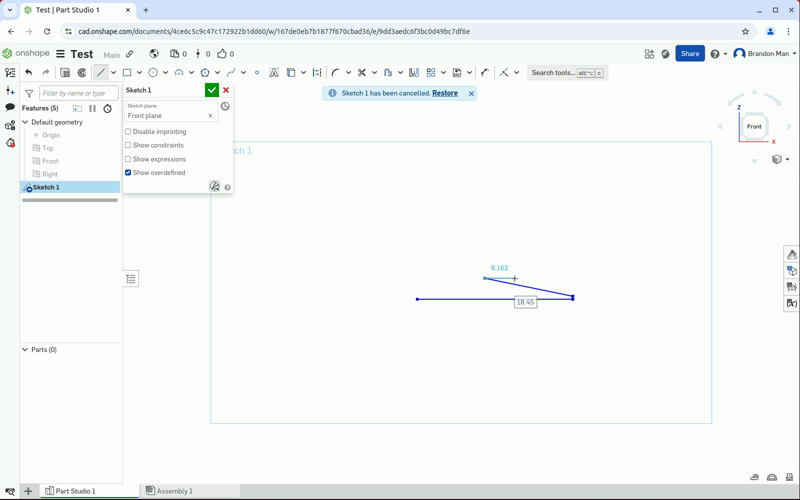
mouse_move(441, 278)
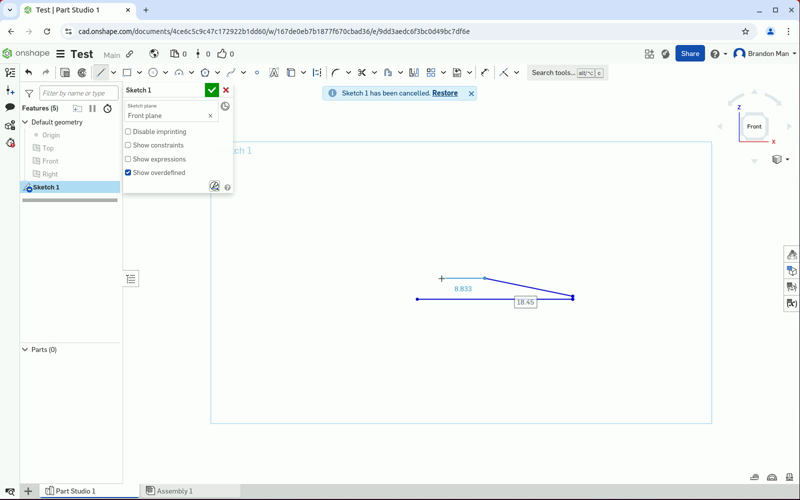
click(441, 278)
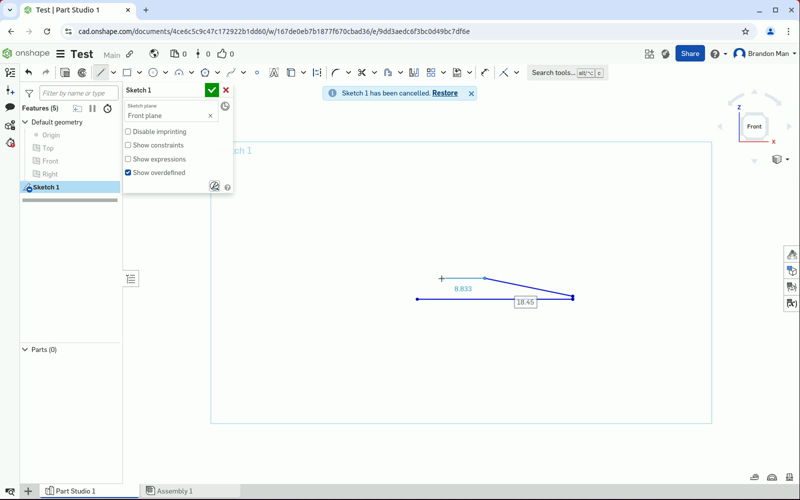
key_up(shift)
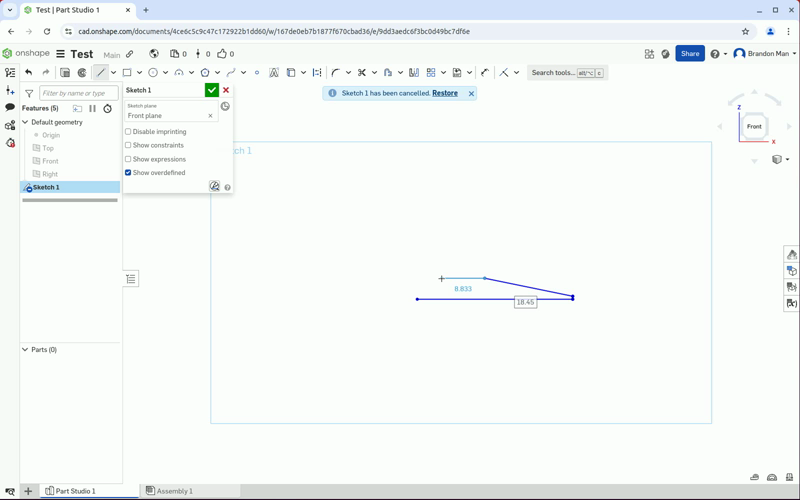
key_down(shift)
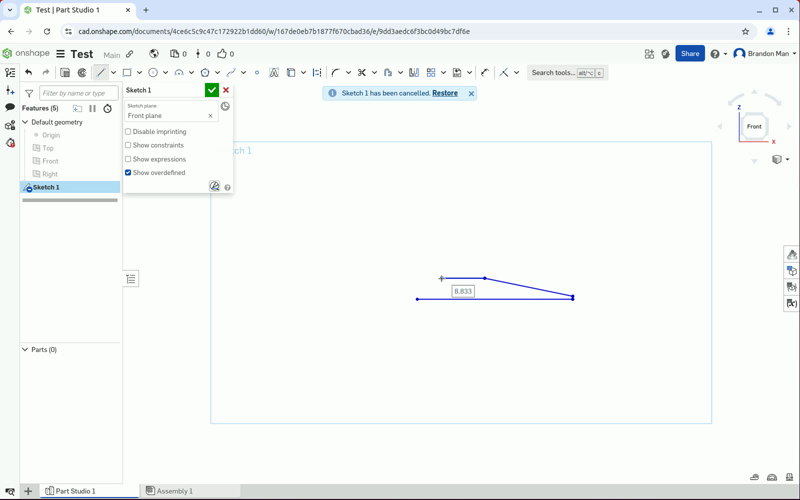
mouse_move(471, 278)
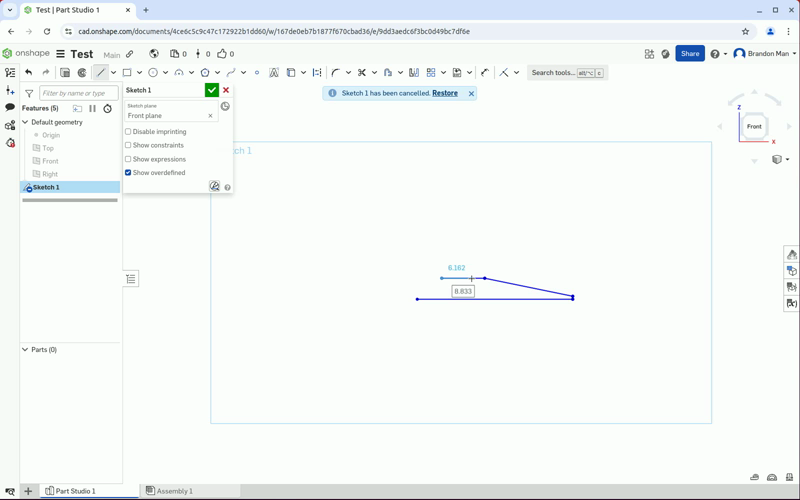
mouse_move(417, 282)
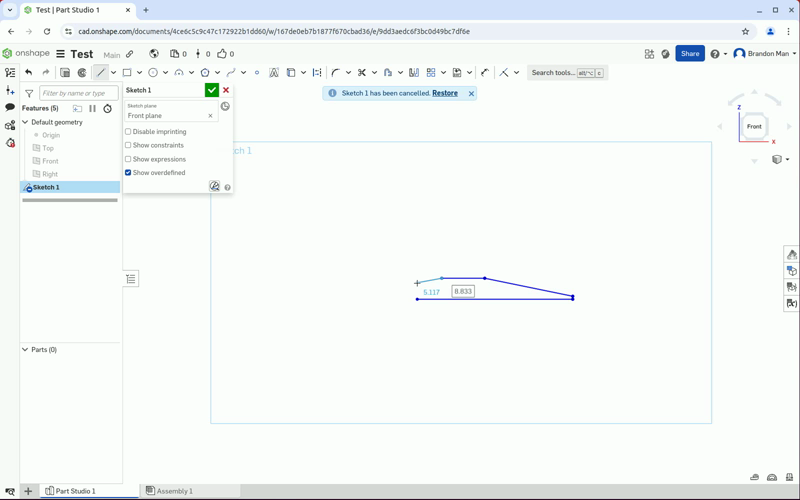
click(417, 282)
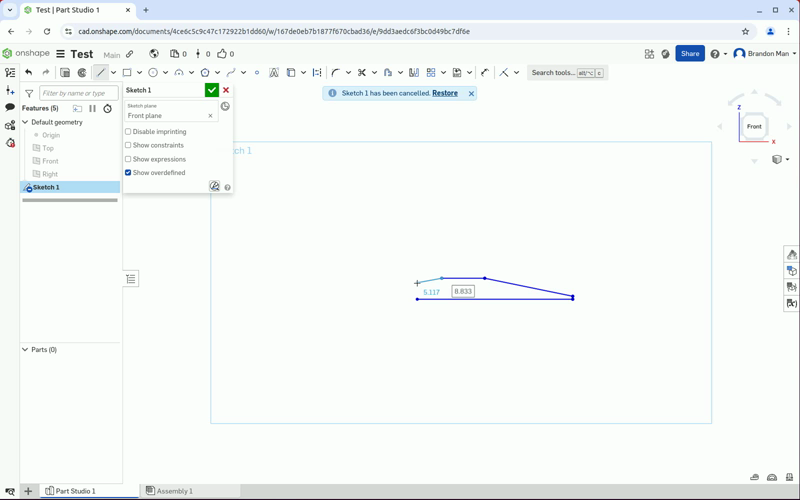
key_up(shift)
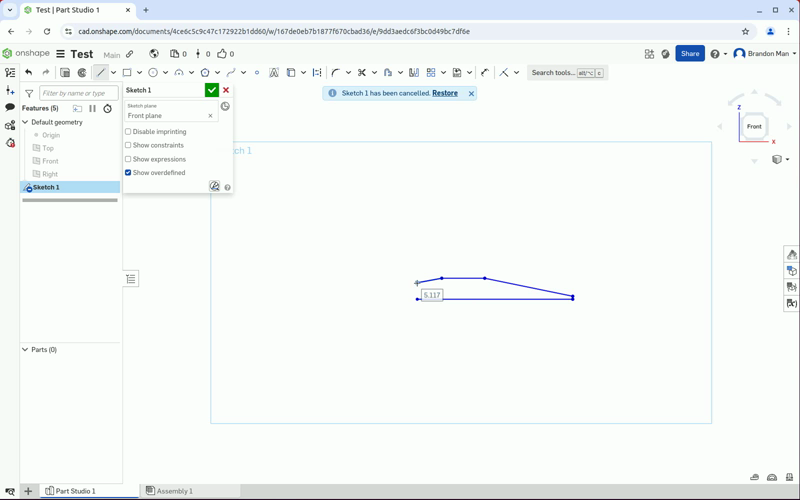
mouse_move(447, 282)
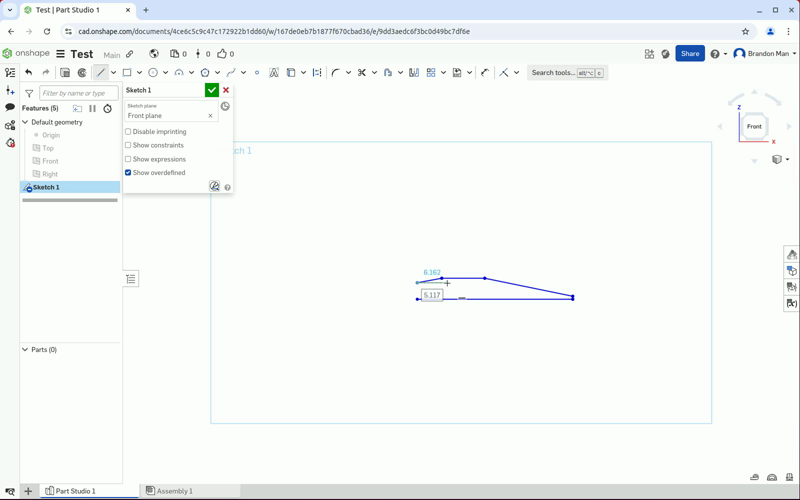
key_down(shift)
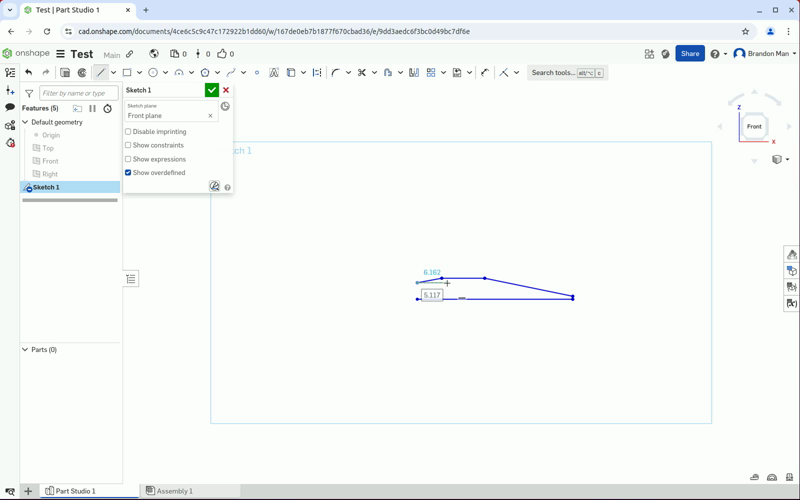
mouse_move(417, 299)
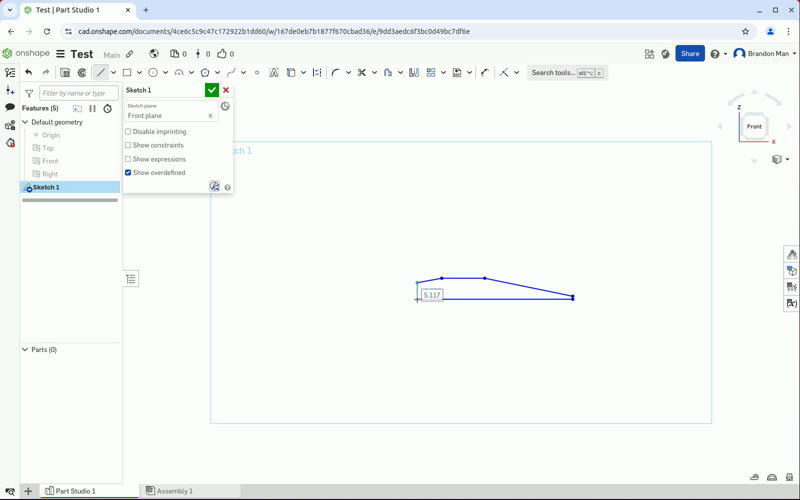
key_up(shift)
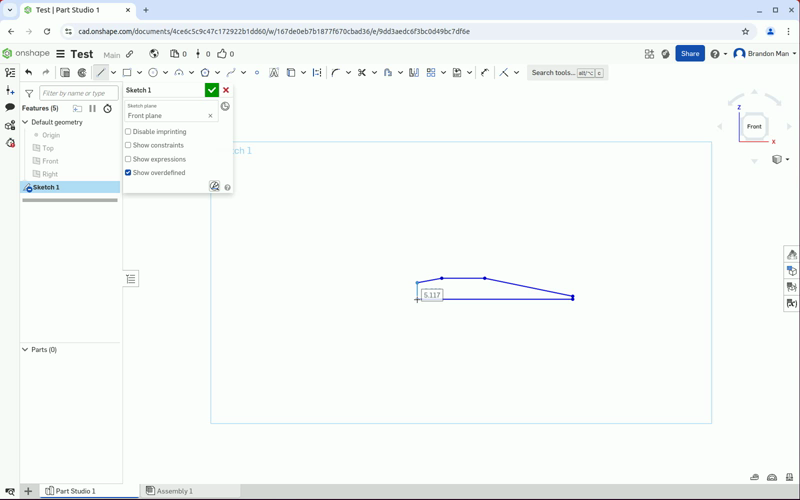
click(417, 299)
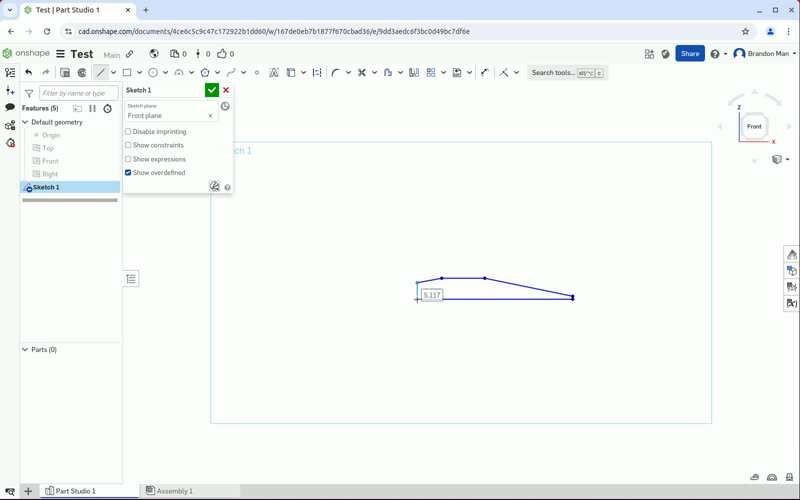
key(esc)
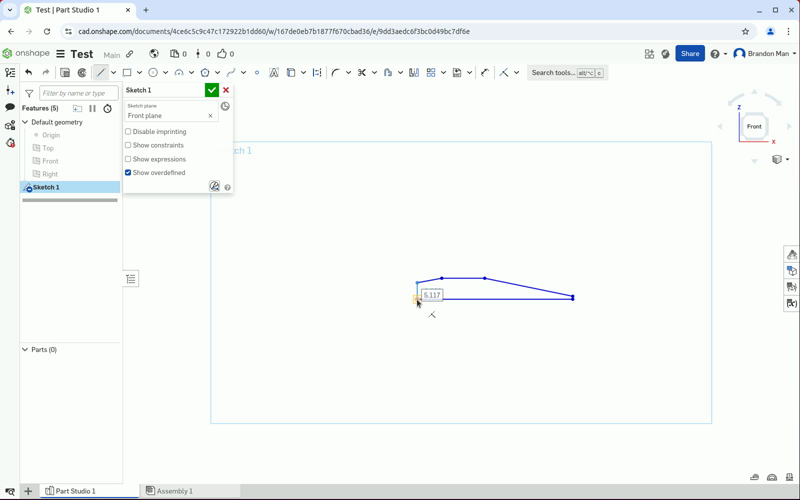
mouse_move(444, 285)
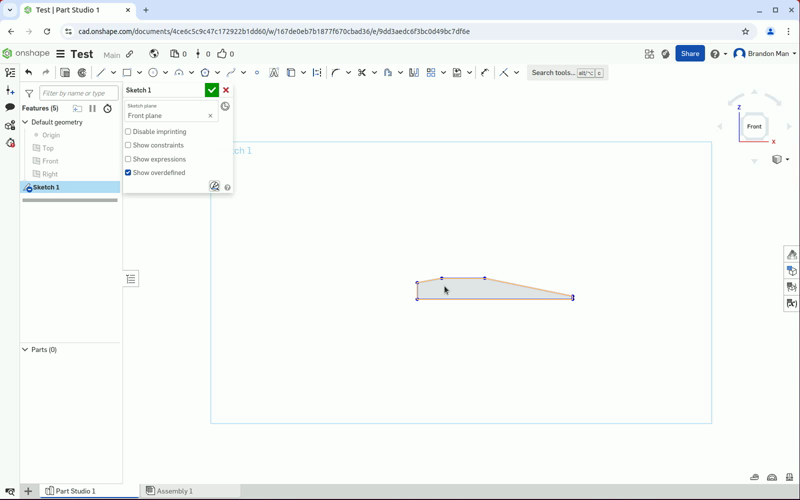
click(444, 285)
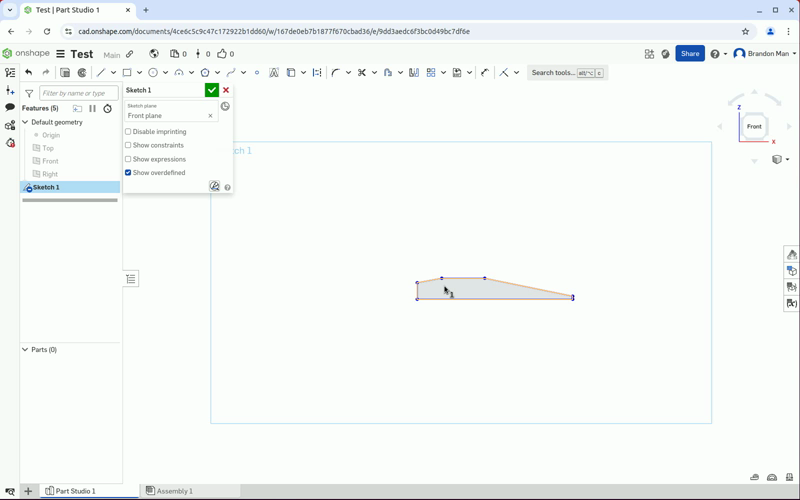
mouse_move(73, 352)
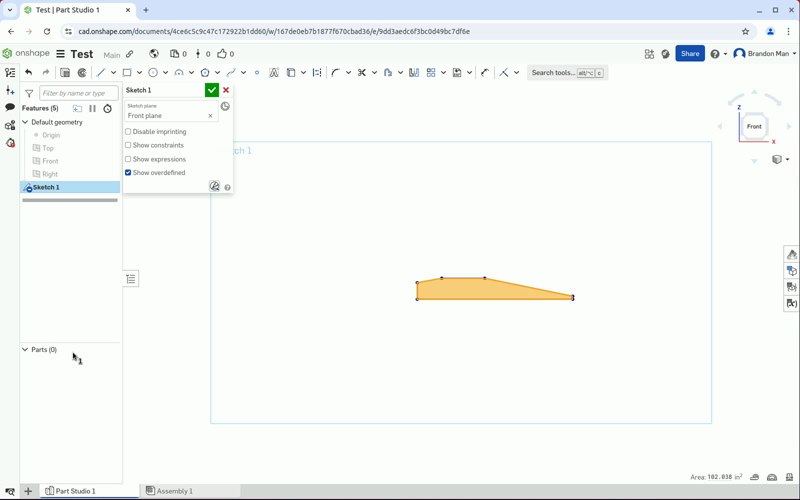
key(shift+y)
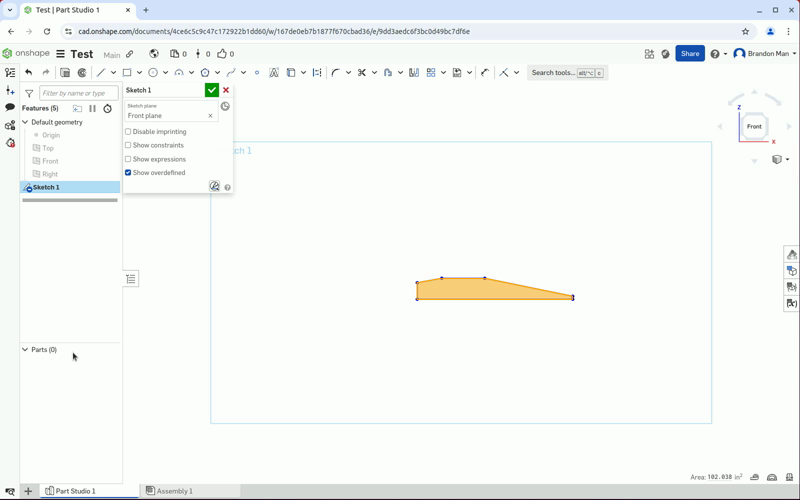
key(shift+e)
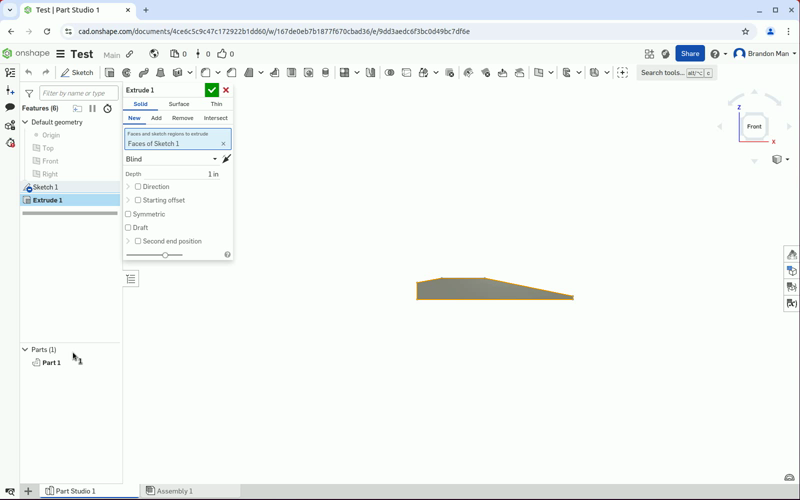
mouse_move(143, 106)
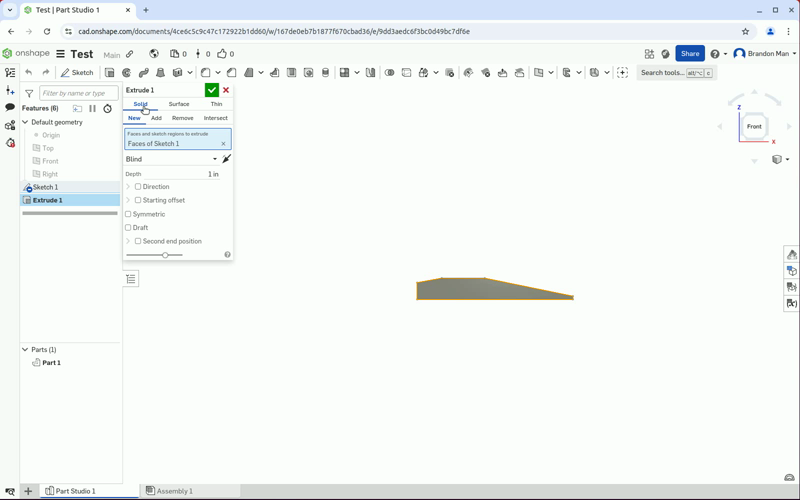
click(143, 106)
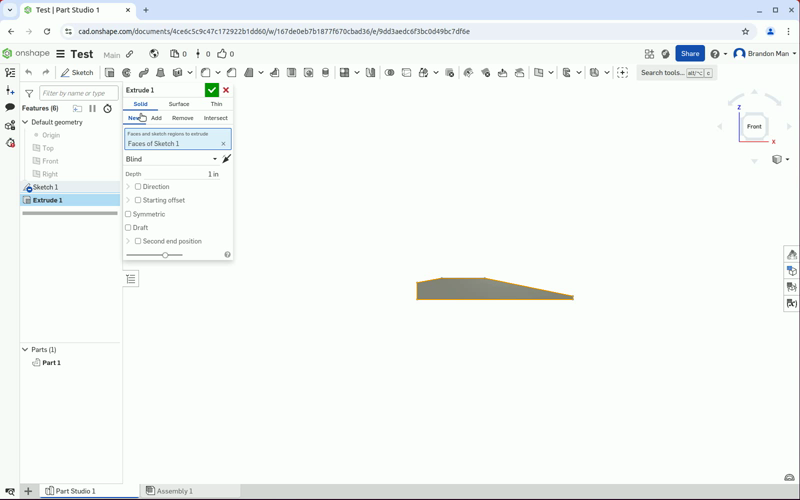
mouse_move(137, 120)
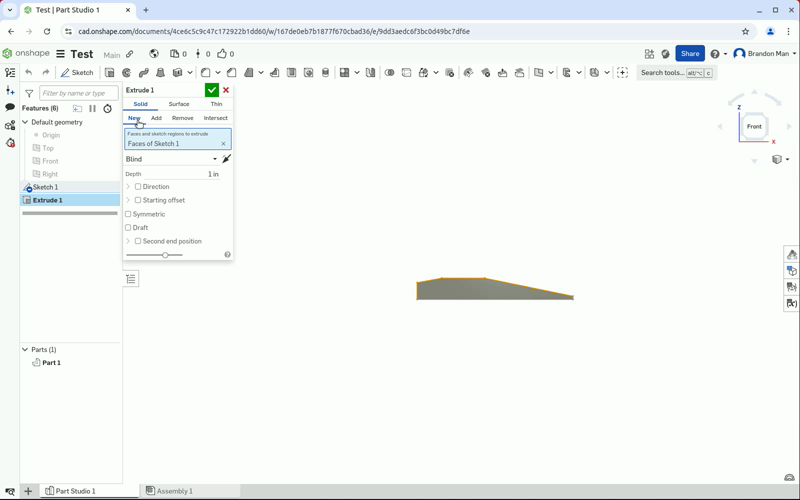
click(137, 120)
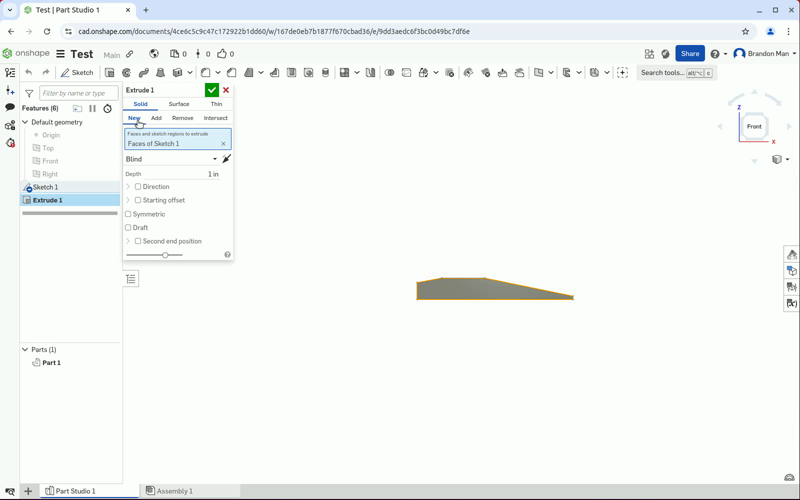
key(tab, 4)
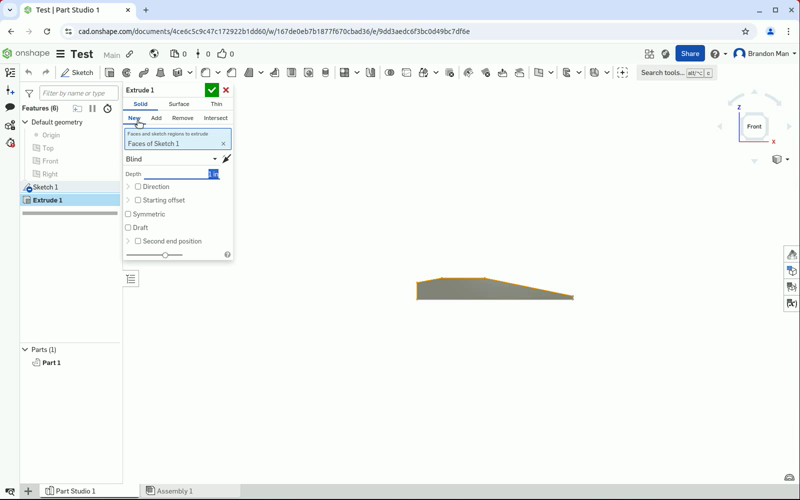
text(4.333)
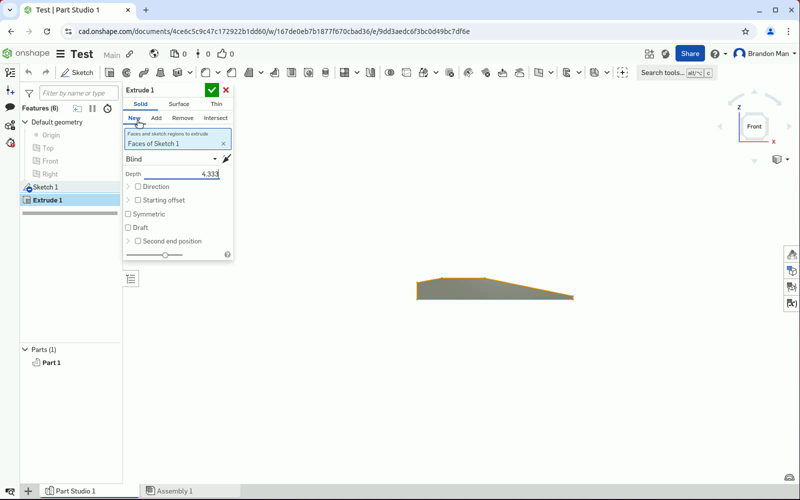
key(enter)
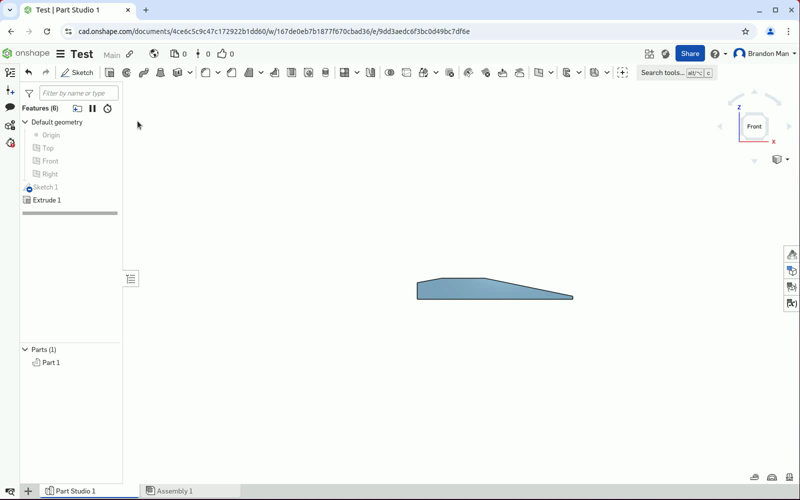
key(shift+h)
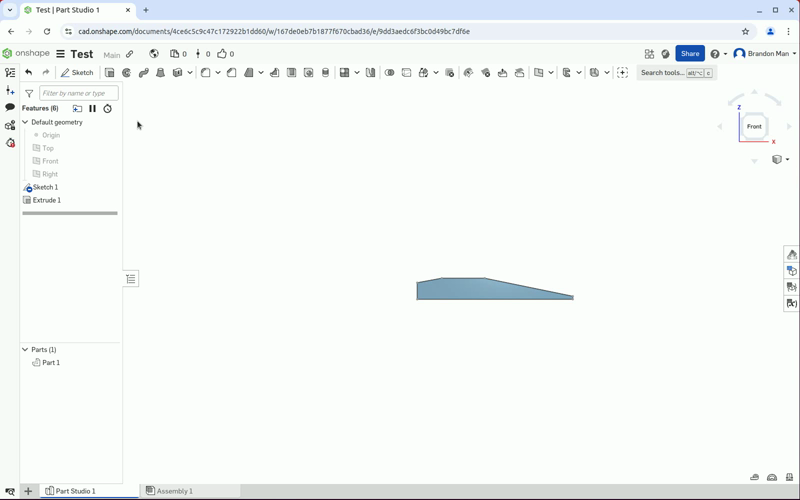
key(shift+h)
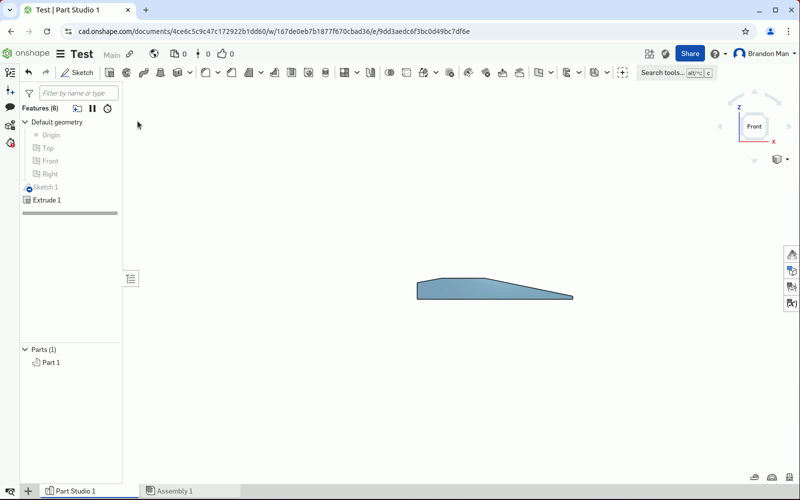
mouse_move(73, 189)
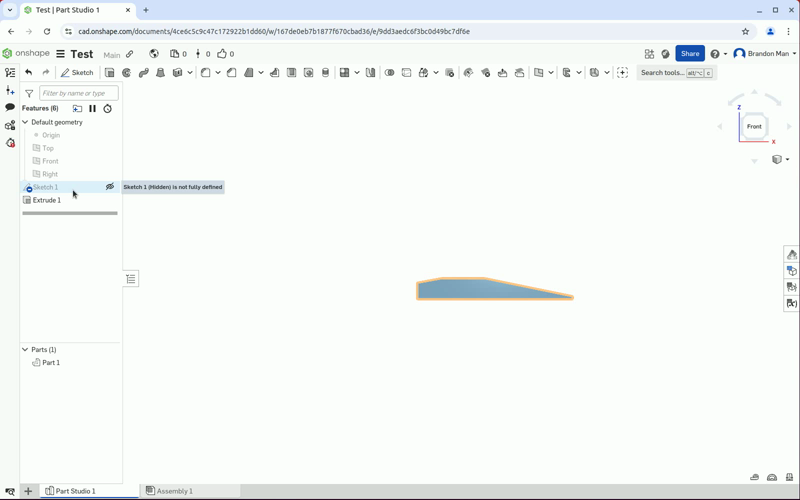
click(73, 189)
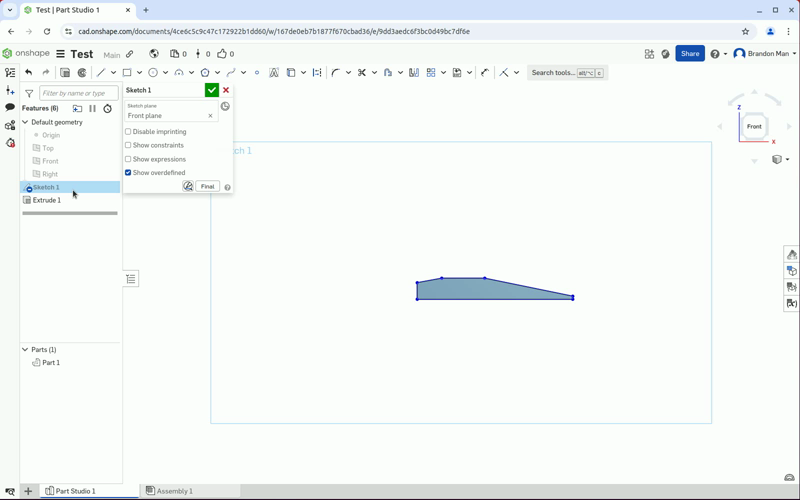
mouse_move(229, 92)
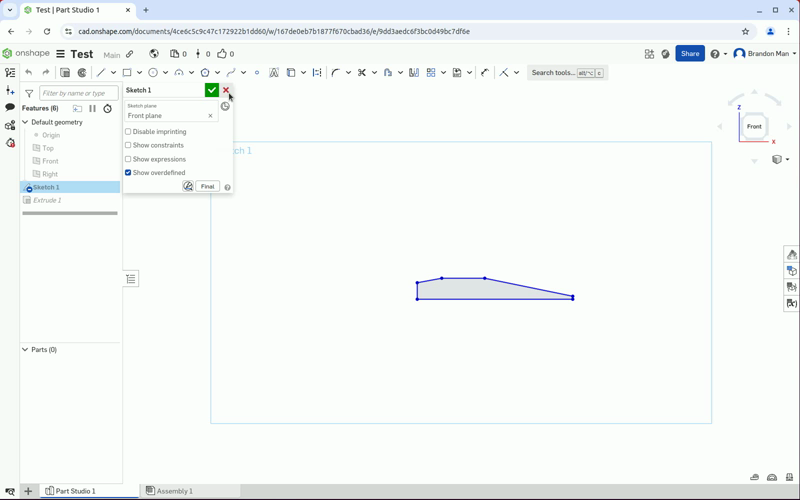
click(229, 92)
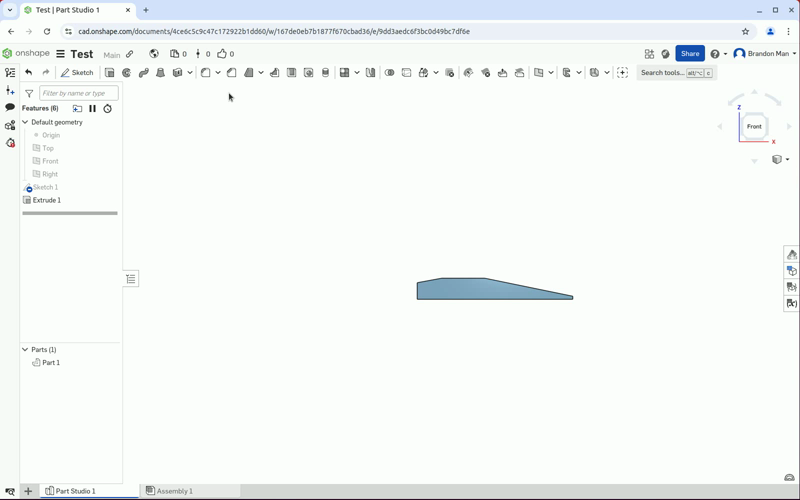
mouse_move(73, 352)
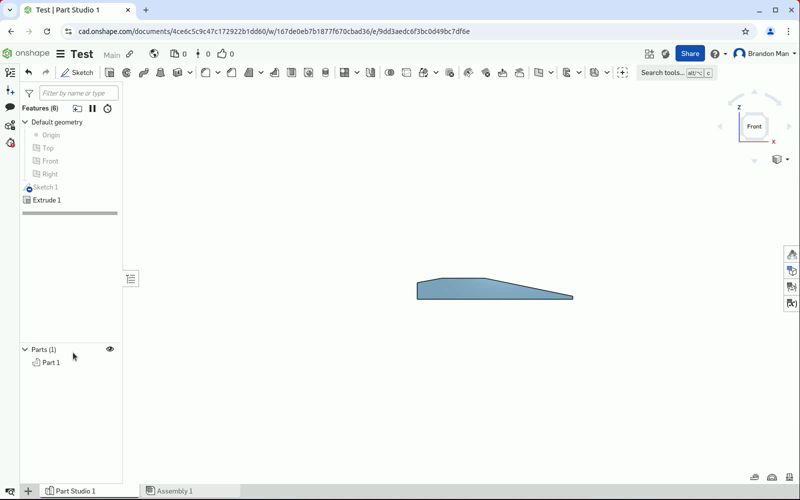
key(y)
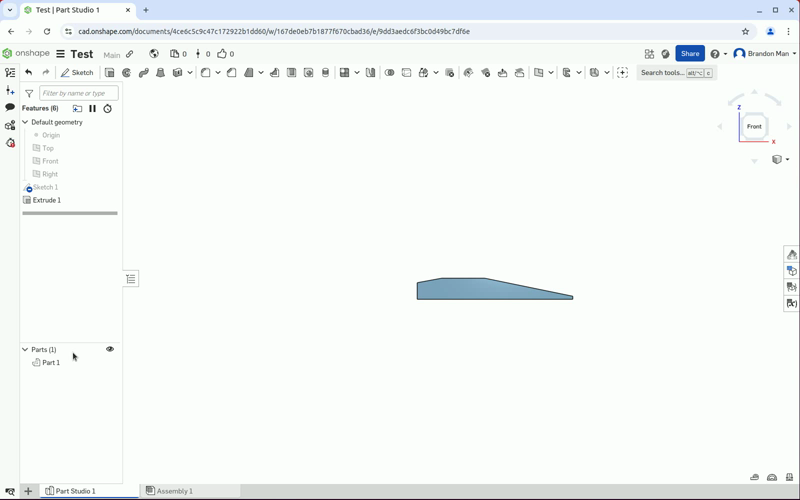
key(shift+p)
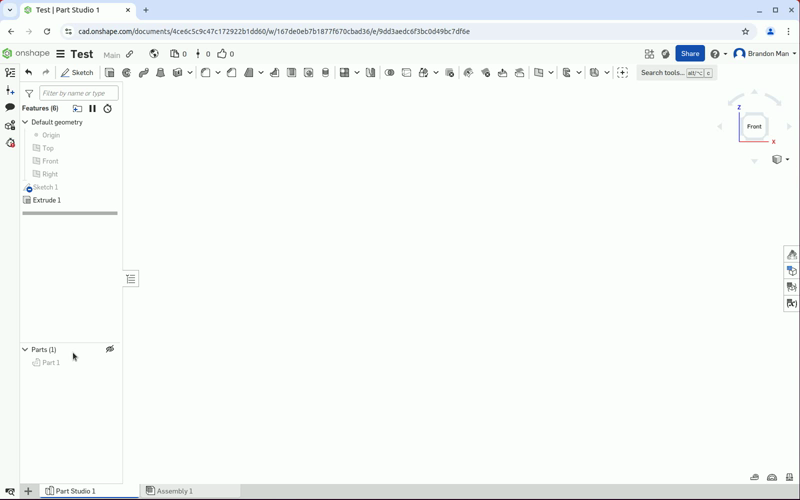
key(space)
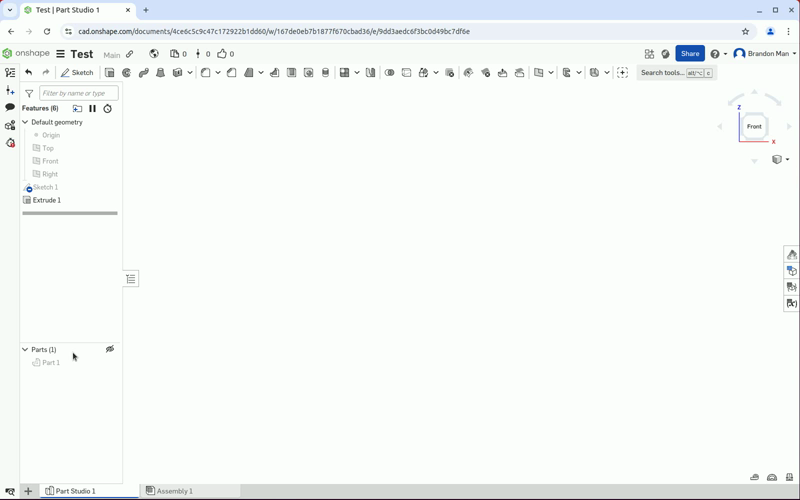
key_down(shift)
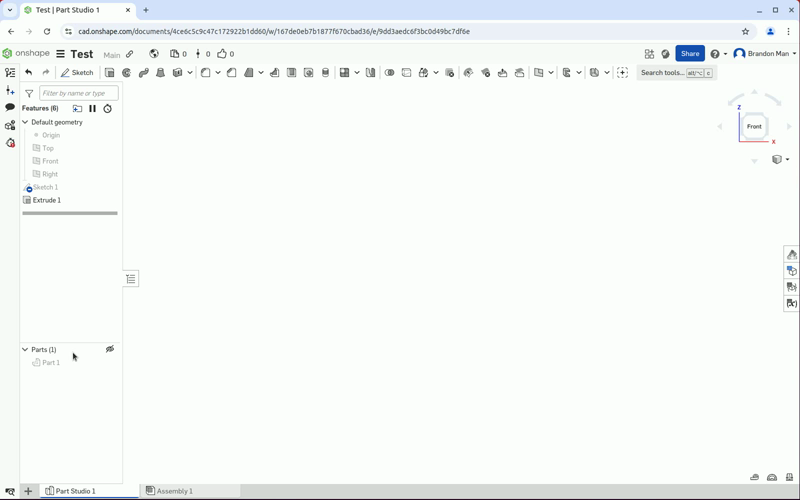
key(left)
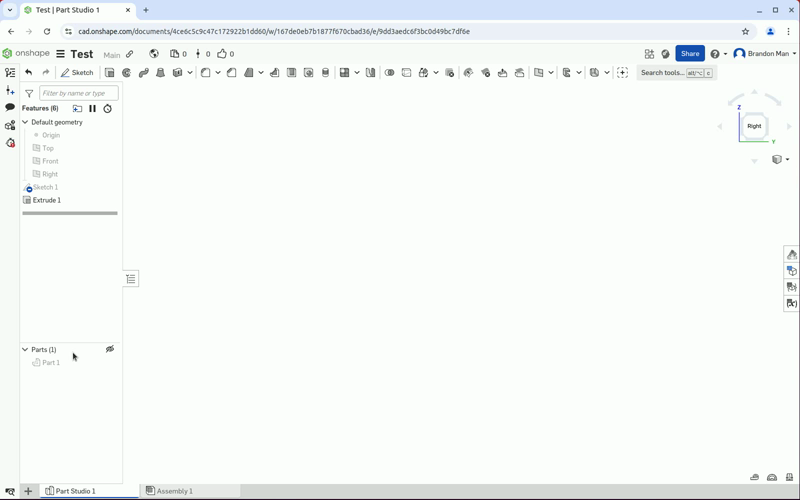
key_up(shift)
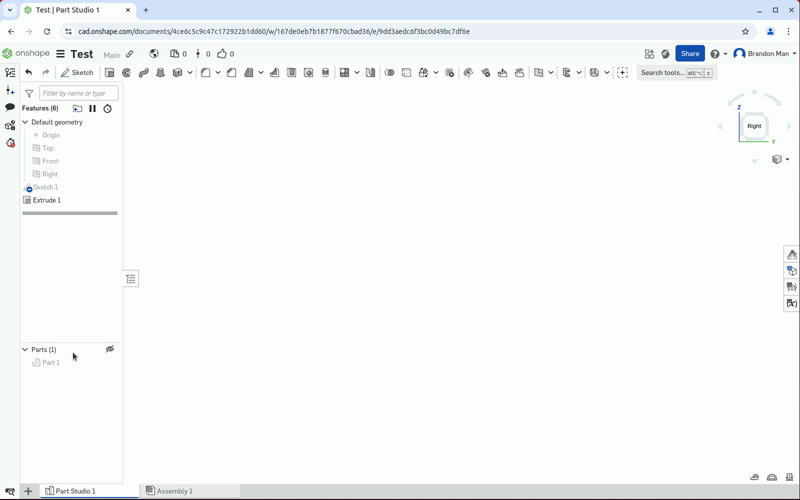
mouse_move(73, 352)
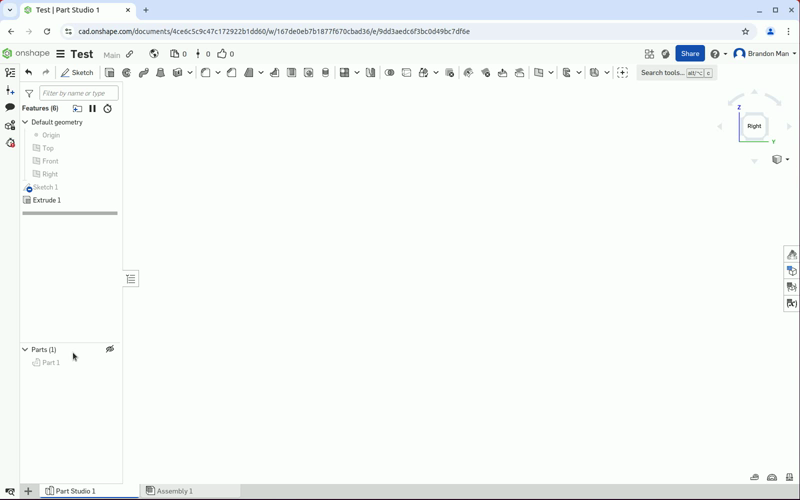
key(shift+y)
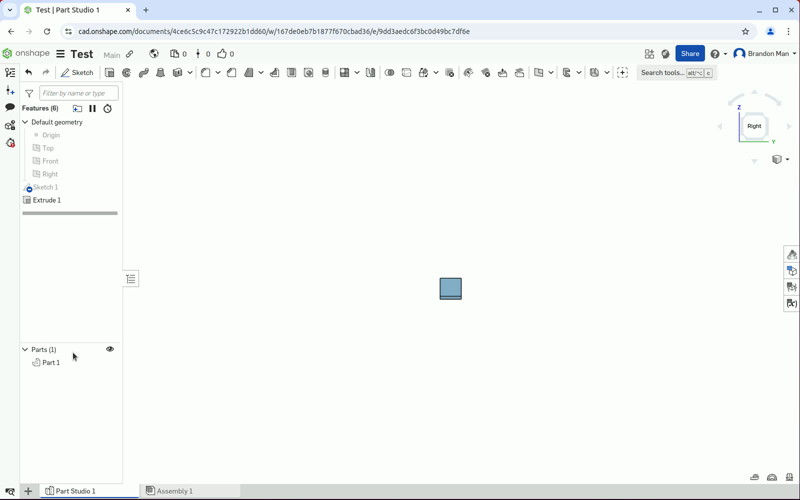
mouse_move(541, 75)
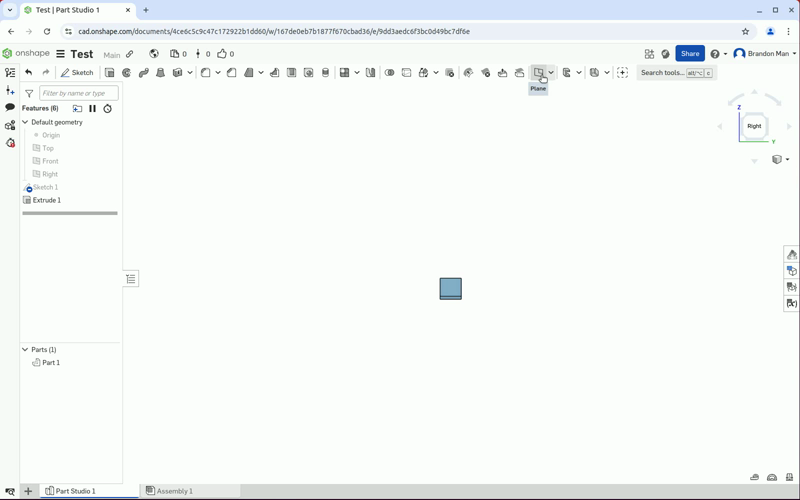
click(541, 75)
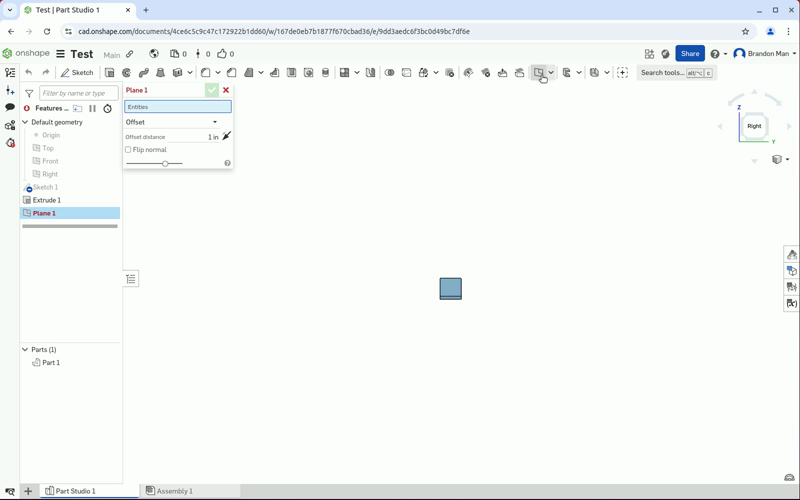
mouse_move(73, 176)
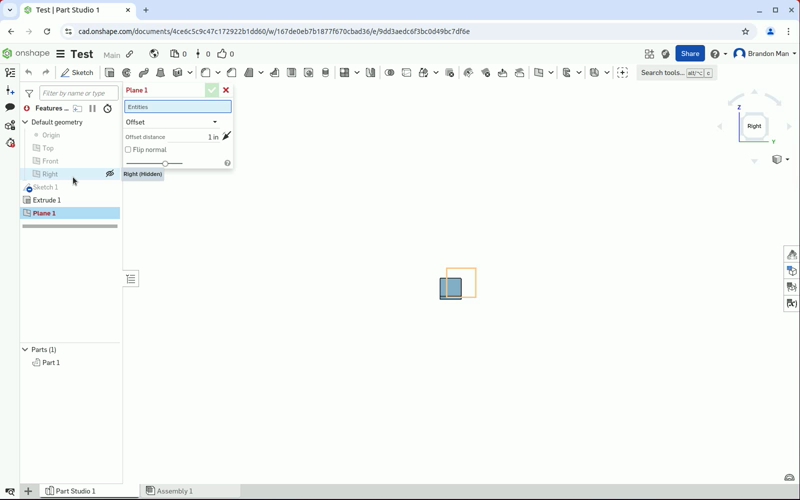
click(73, 176)
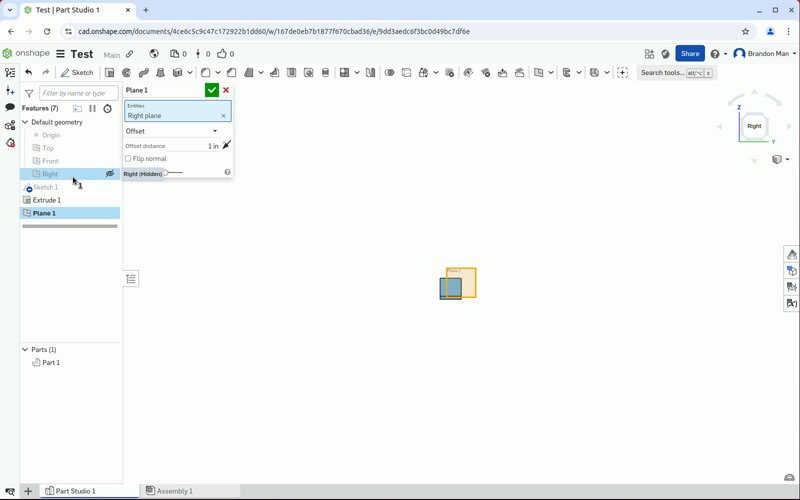
key(tab, 2)
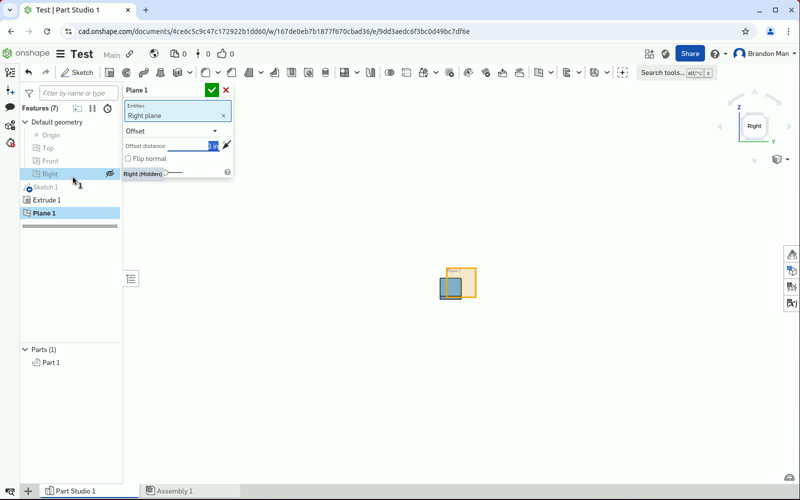
text(8.904)
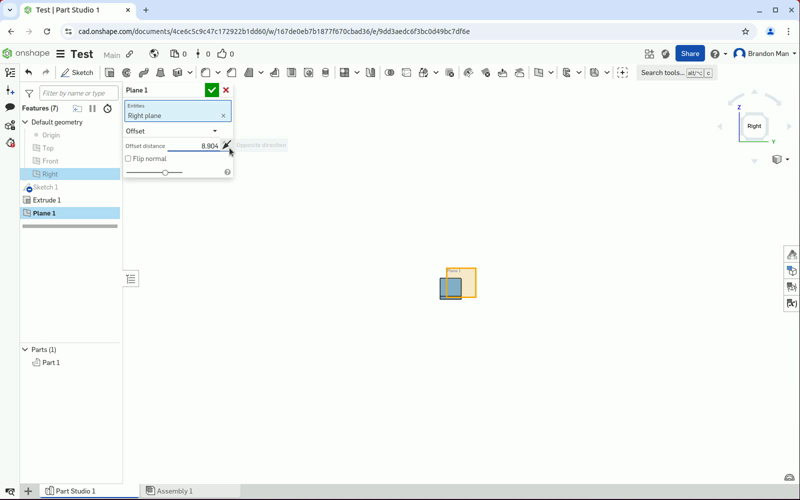
mouse_move(229, 147)
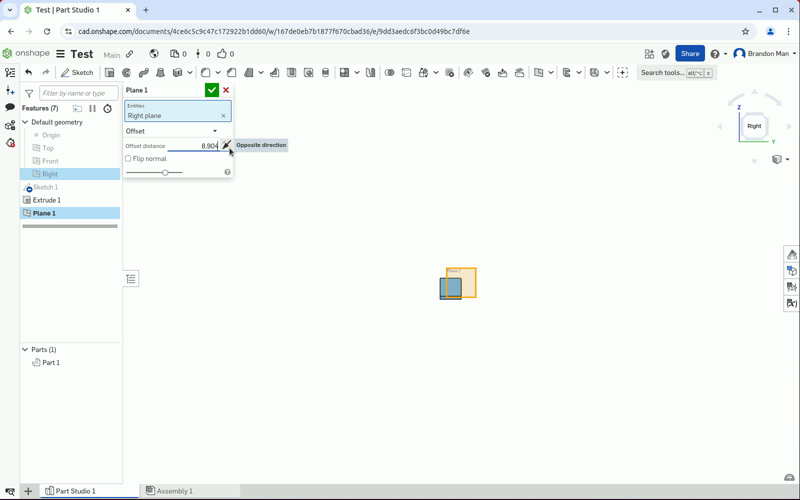
click(229, 147)
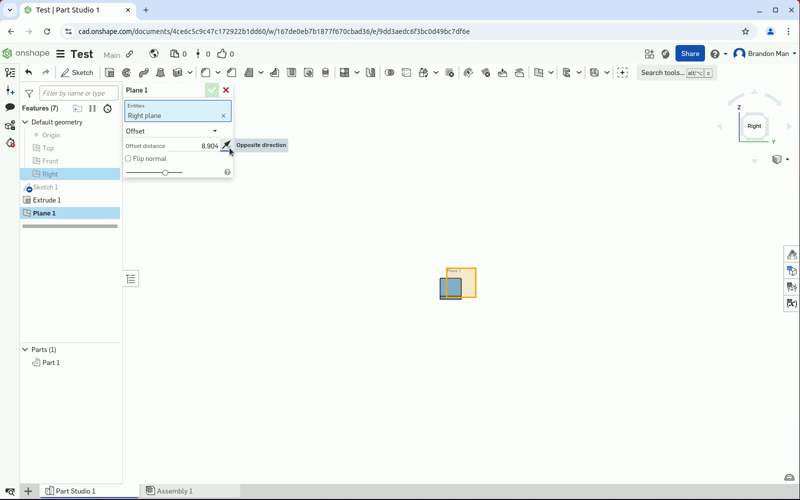
key(enter, 2)
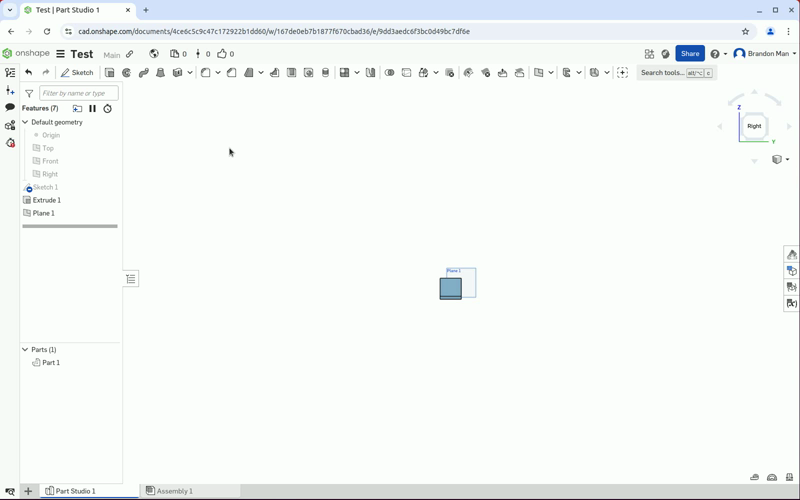
key(shift+s)
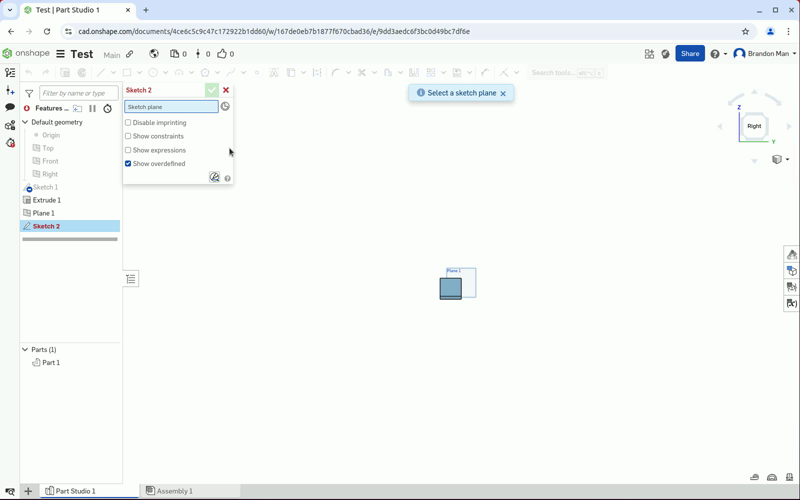
mouse_move(73, 215)
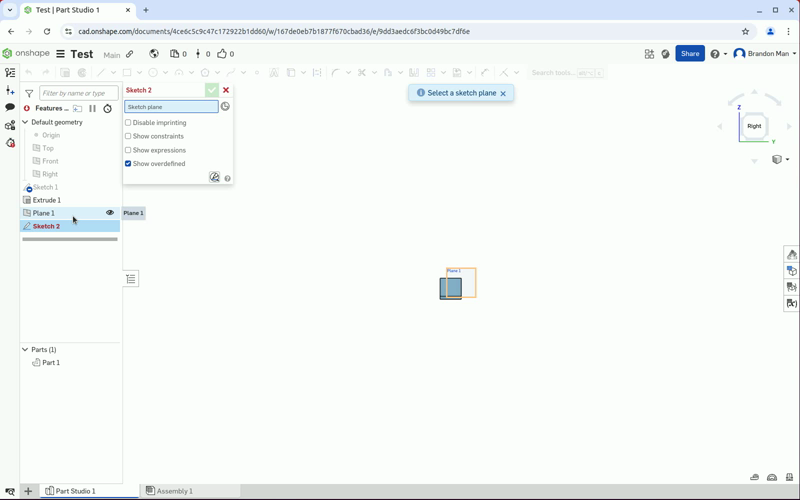
click(73, 215)
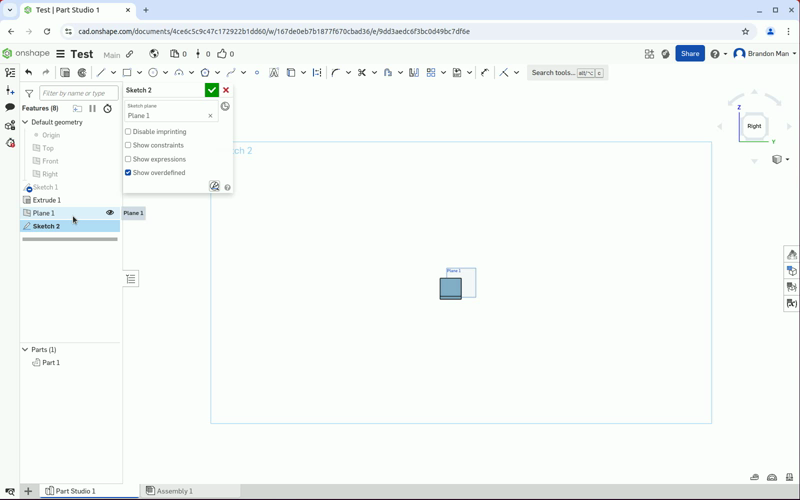
mouse_move(73, 352)
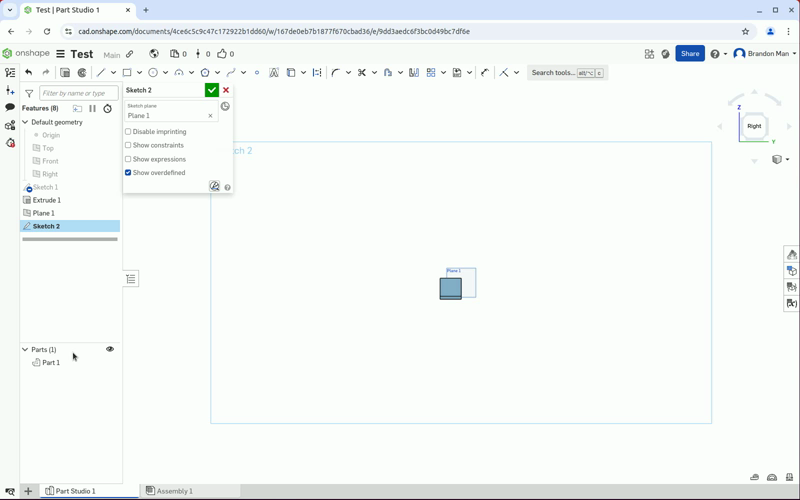
key(y)
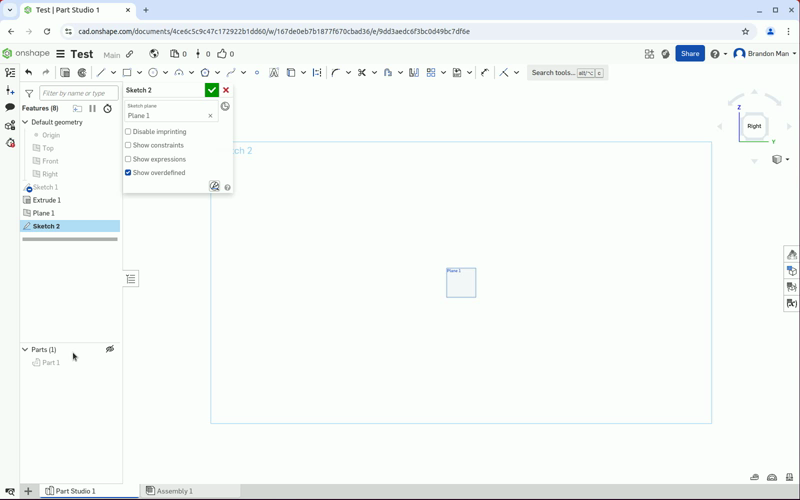
key(l)
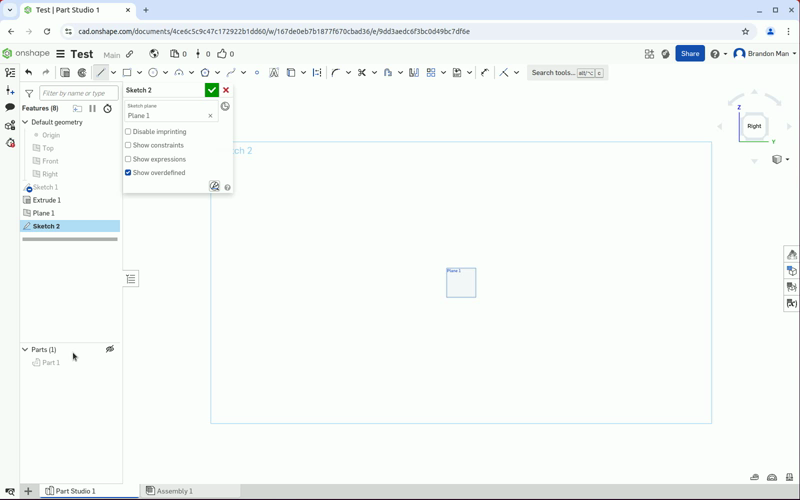
key_down(shift)
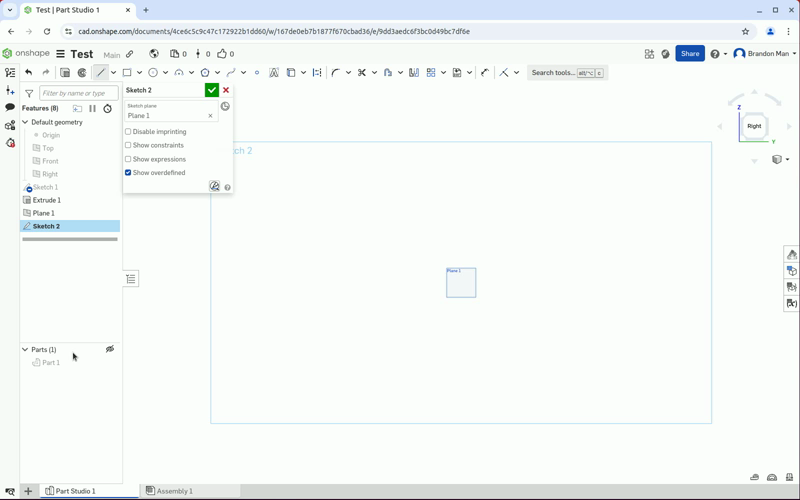
mouse_move(447, 282)
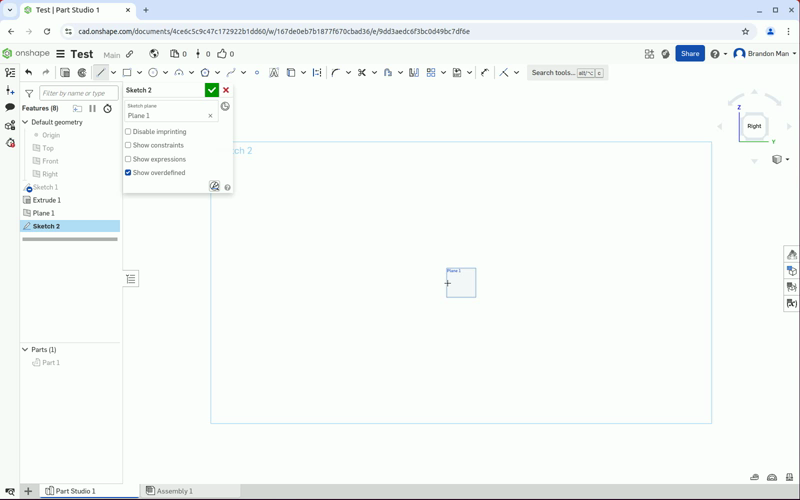
click(447, 282)
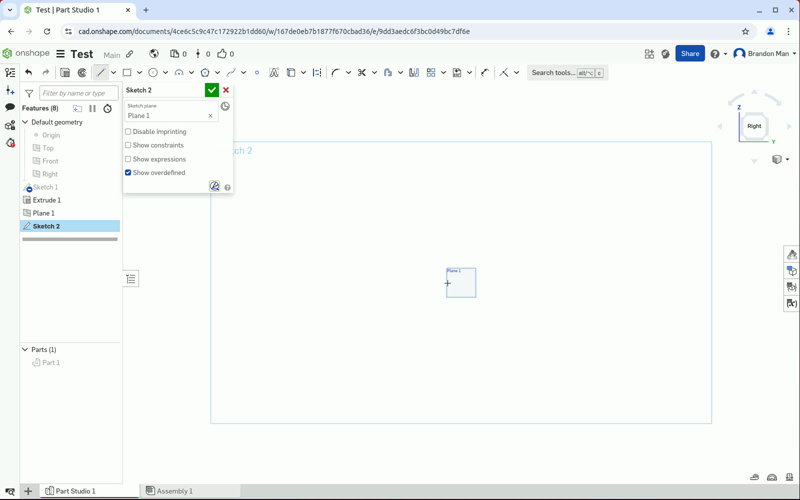
key_up(shift)
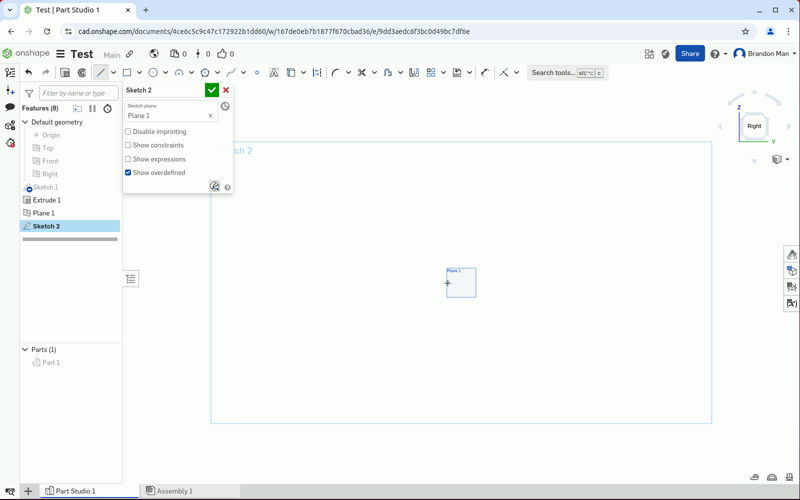
key_down(shift)
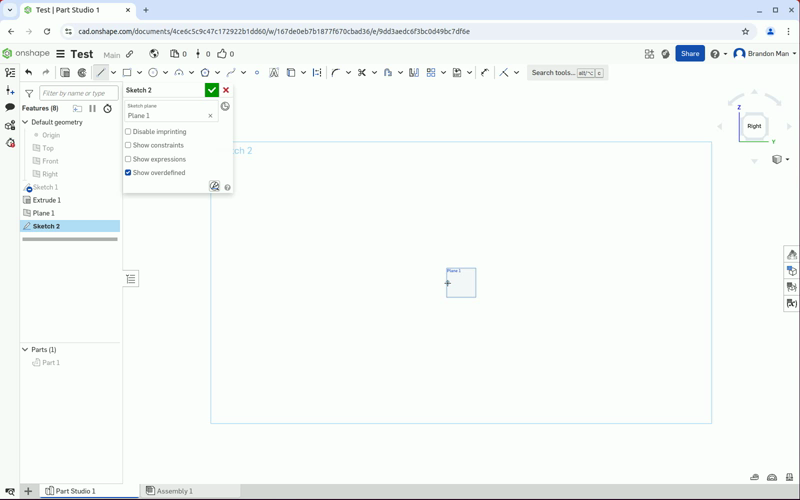
mouse_move(477, 282)
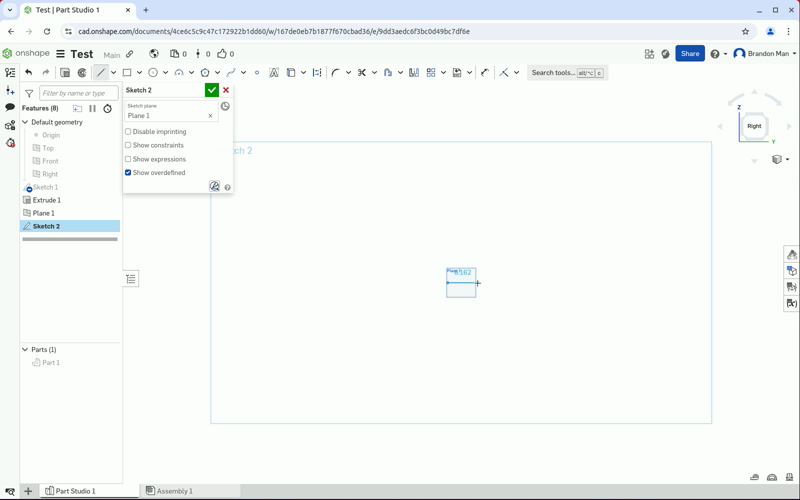
mouse_move(453, 282)
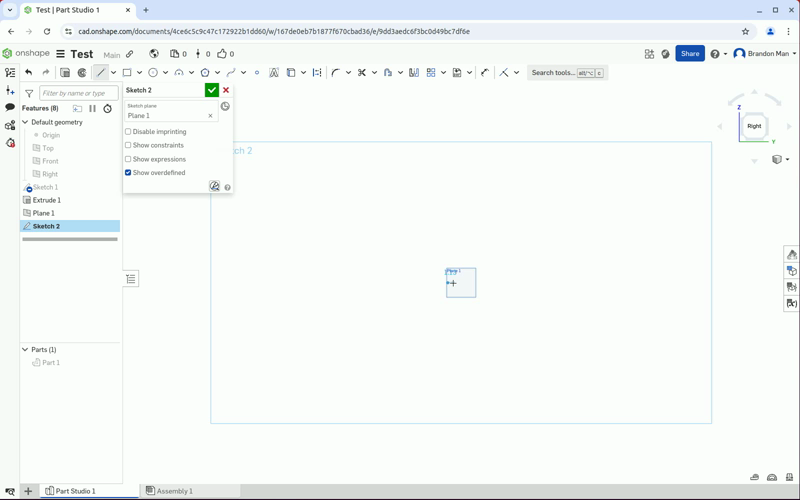
scroll(6)
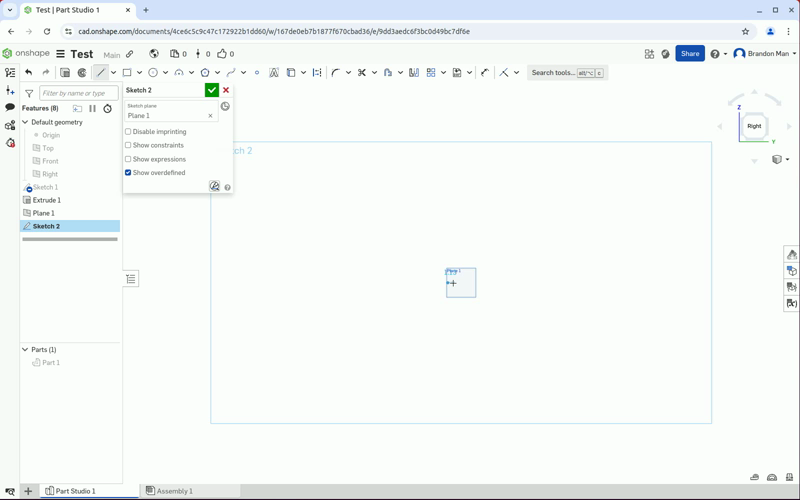
scroll(6)
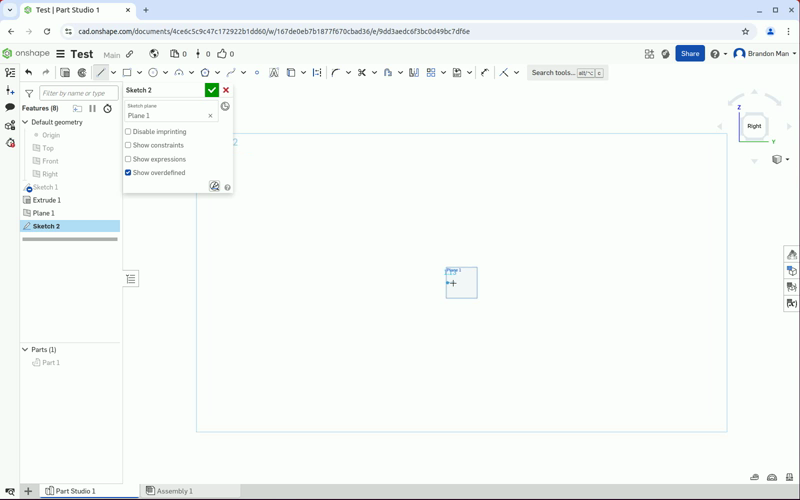
scroll(6)
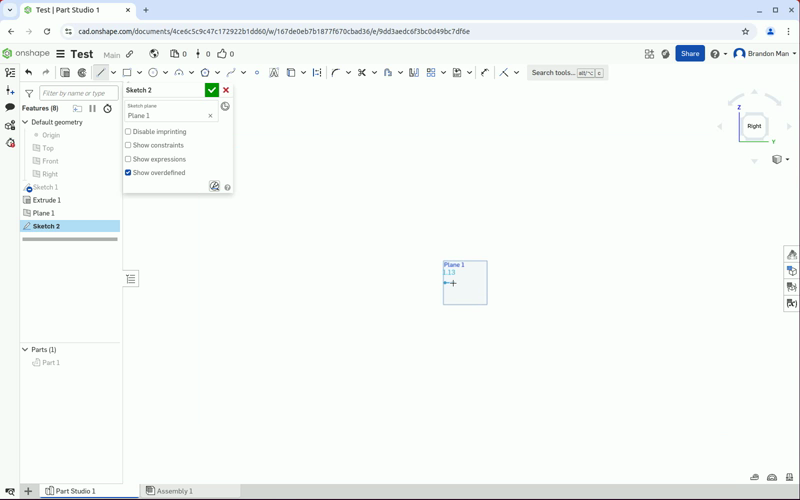
scroll(6)
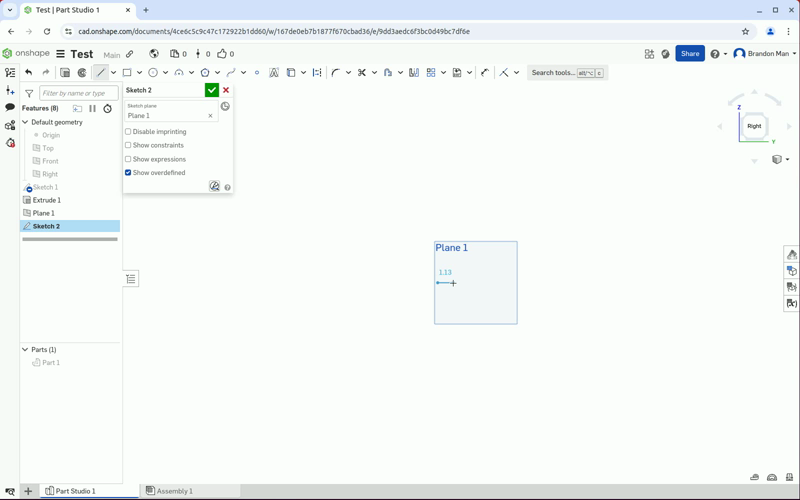
scroll(6)
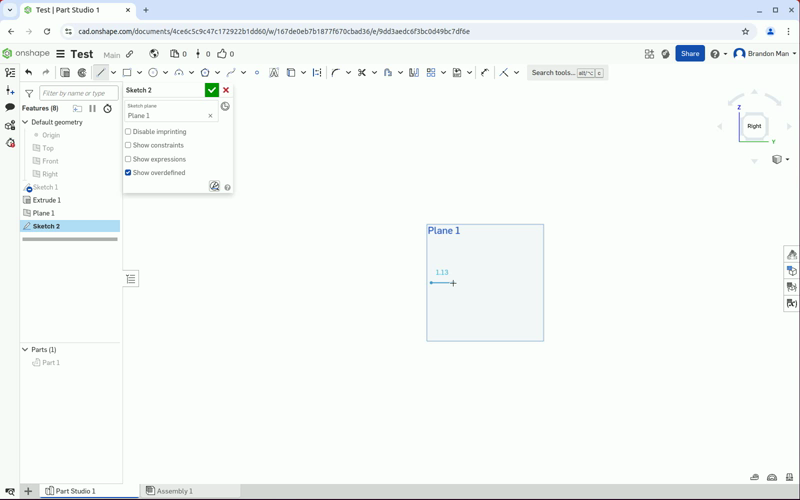
scroll(6)
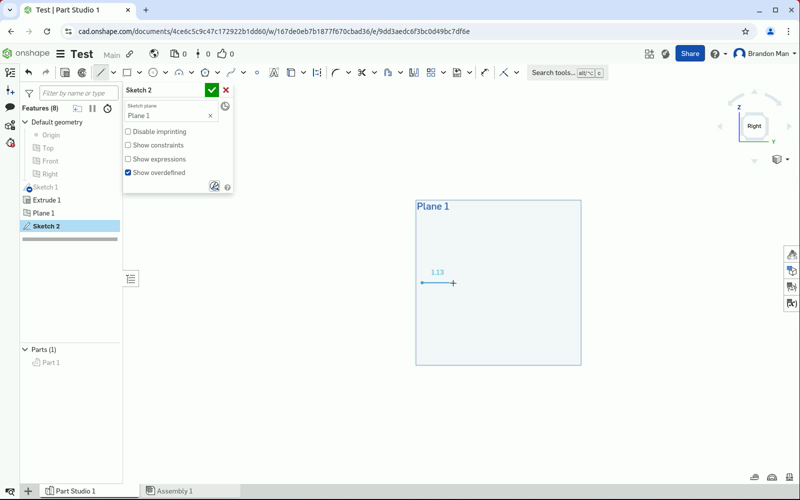
scroll(6)
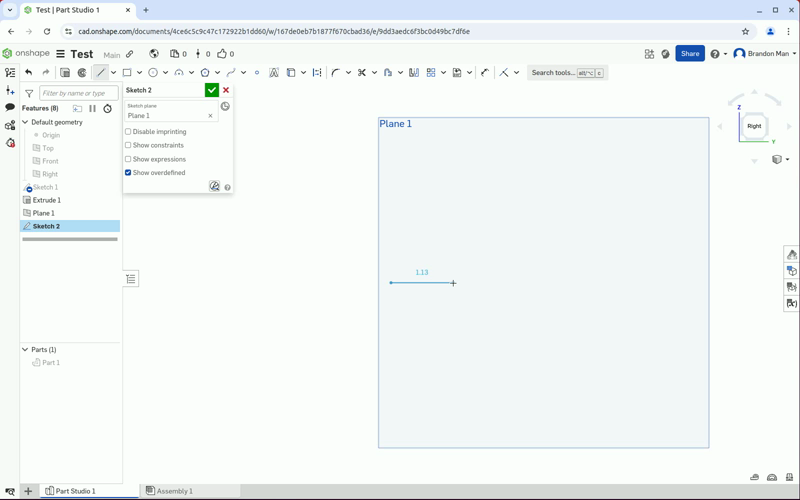
click(453, 282)
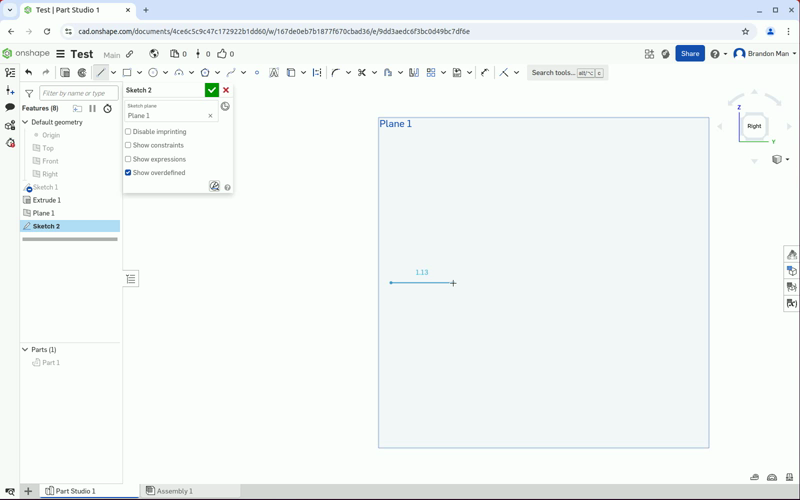
scroll(-6)
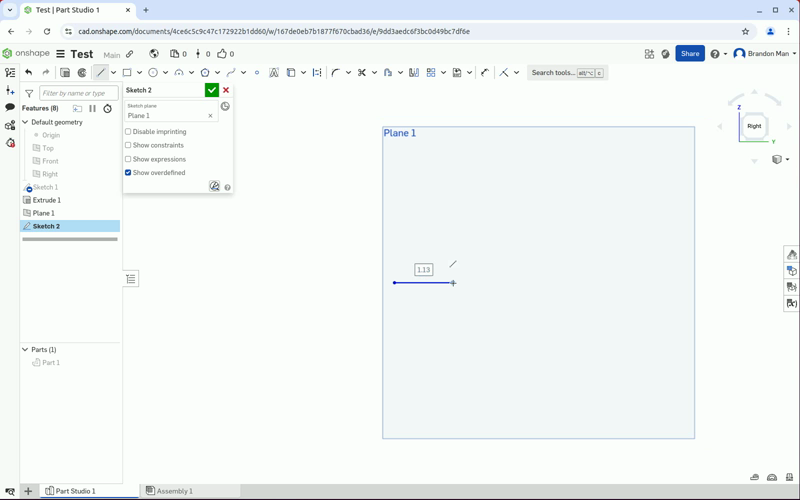
scroll(-6)
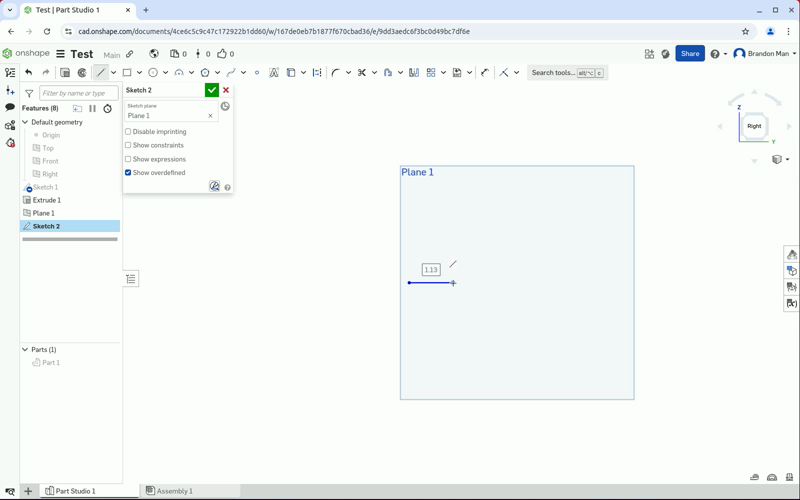
scroll(-6)
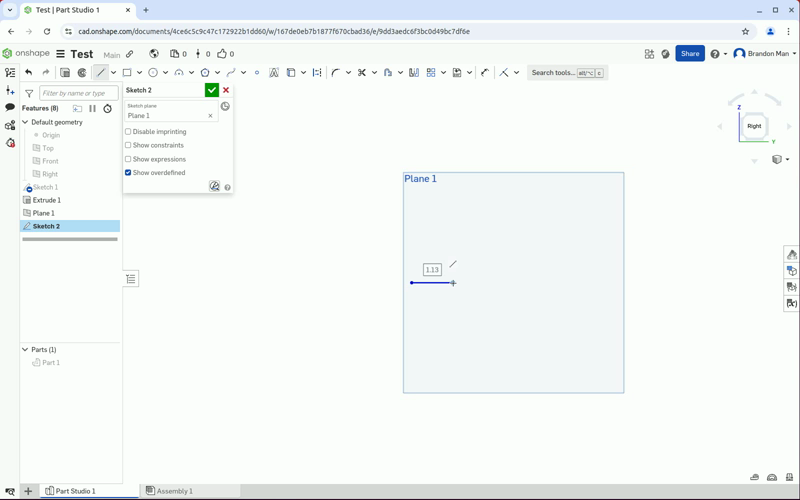
scroll(-6)
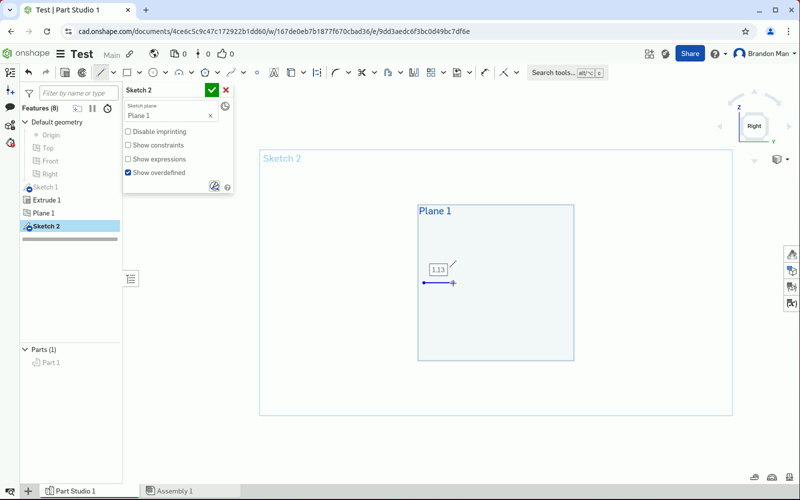
scroll(-6)
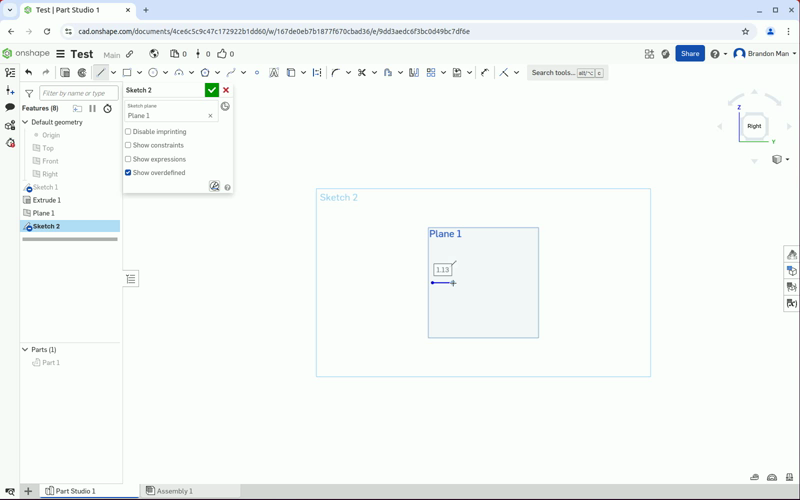
scroll(-6)
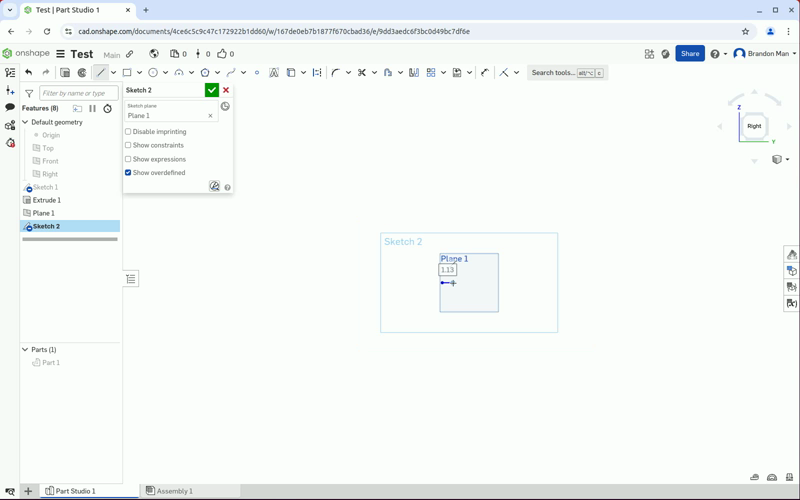
scroll(-6)
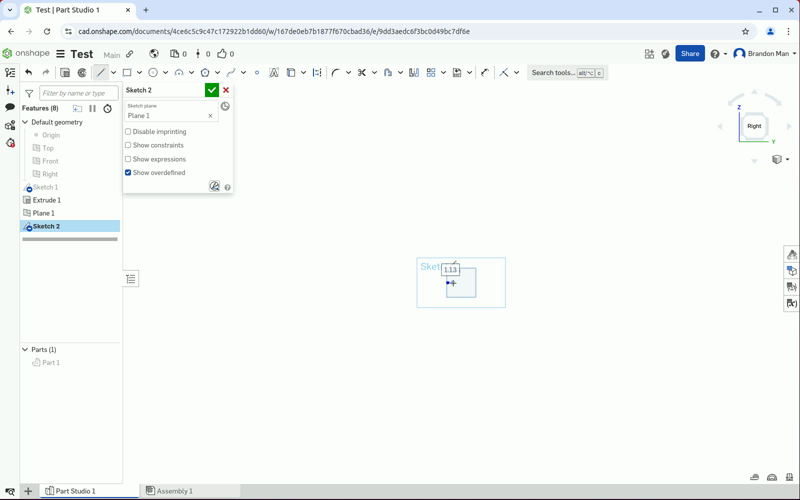
key_up(shift)
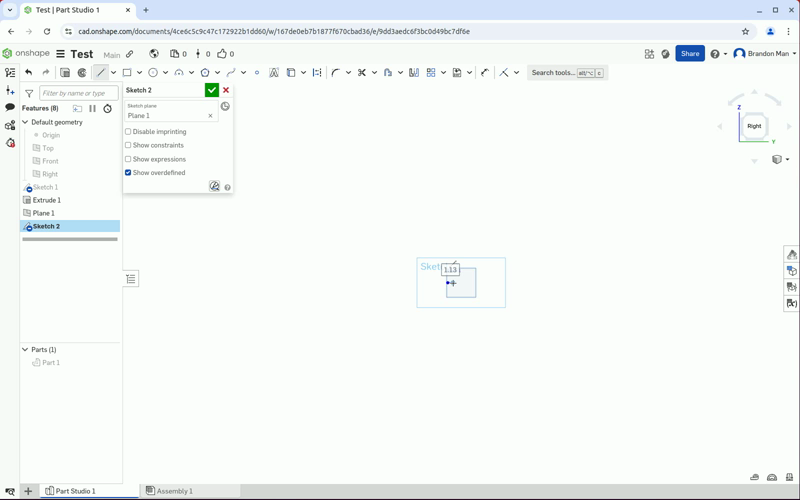
key(esc)
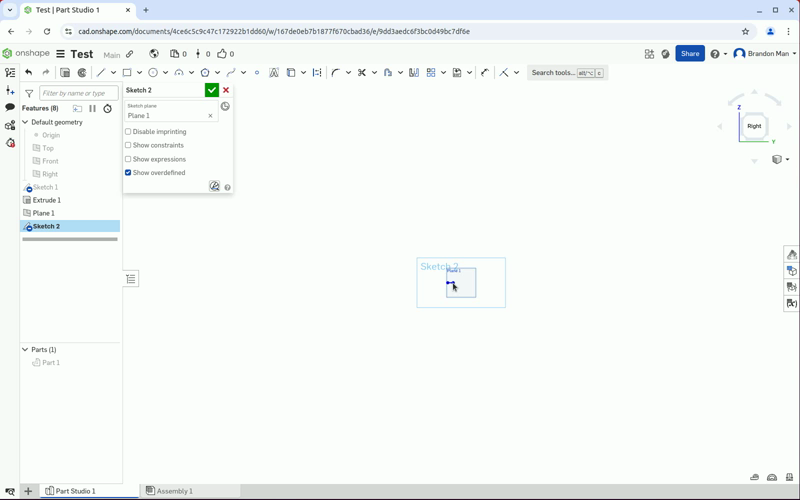
key(a)
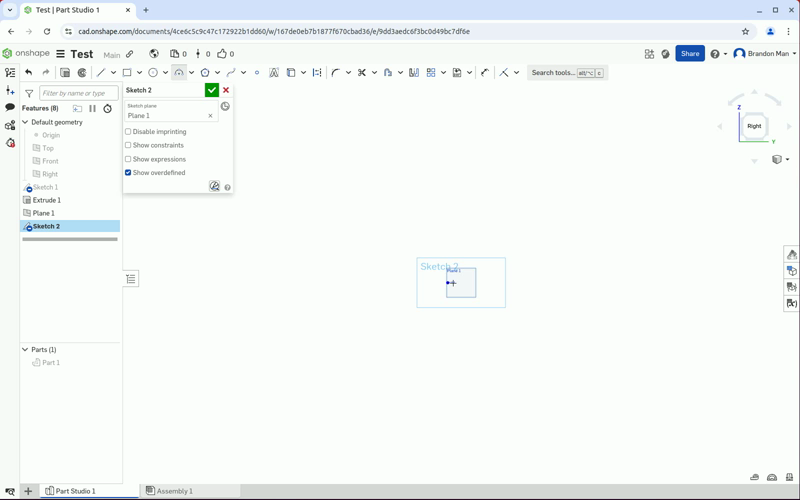
mouse_move(453, 282)
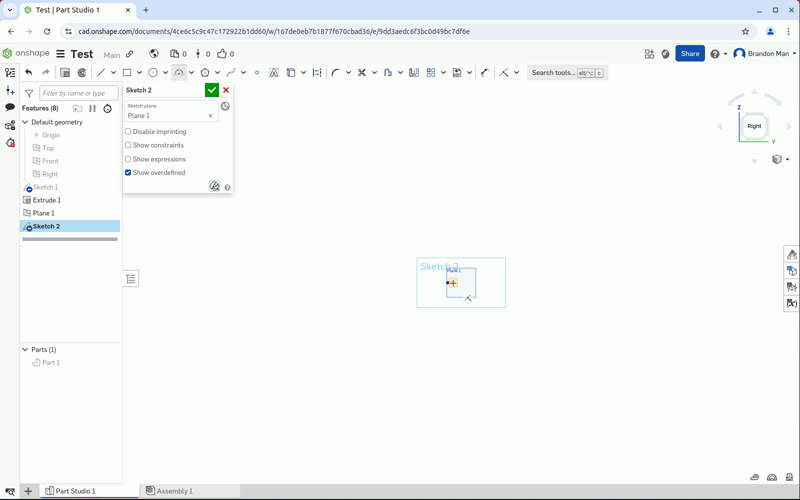
click(453, 282)
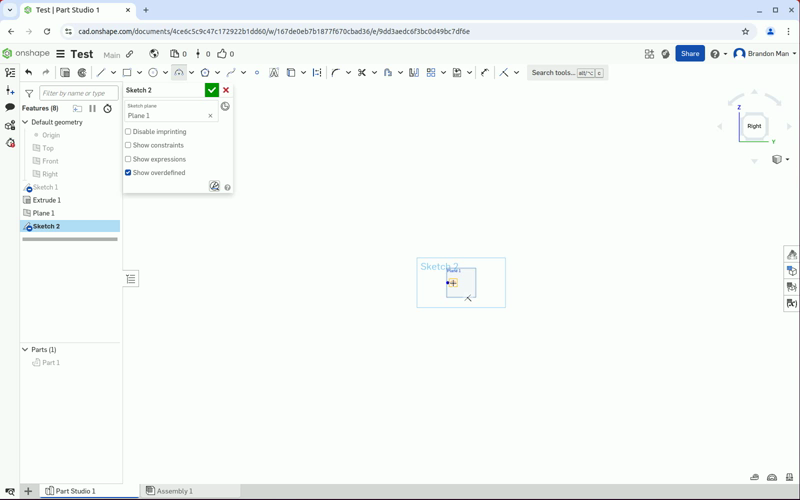
mouse_move(447, 282)
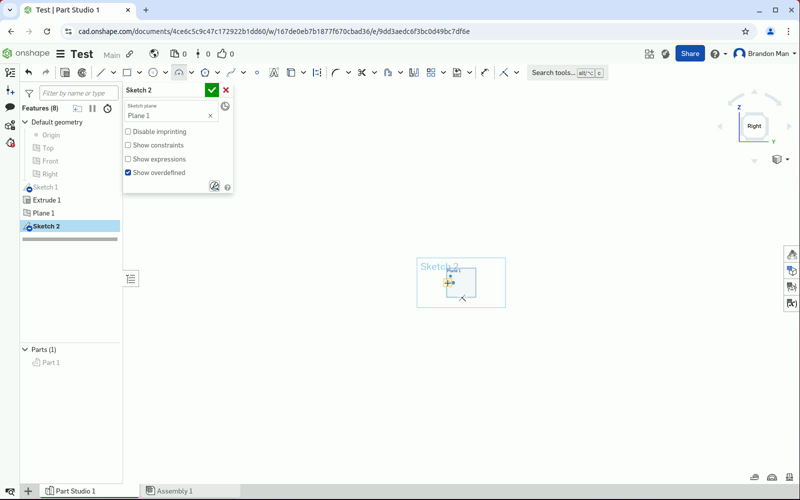
scroll(6)
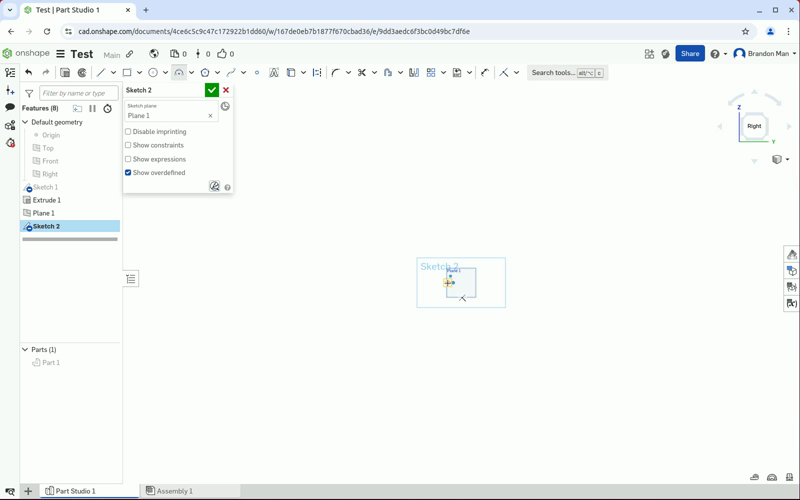
scroll(6)
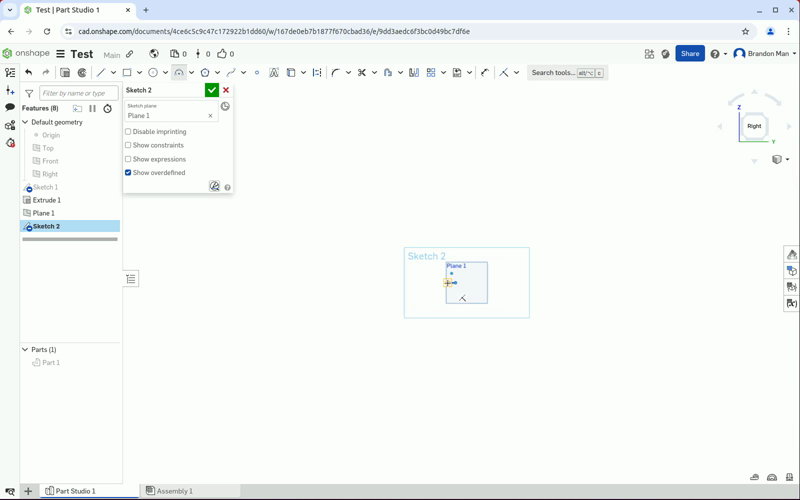
scroll(6)
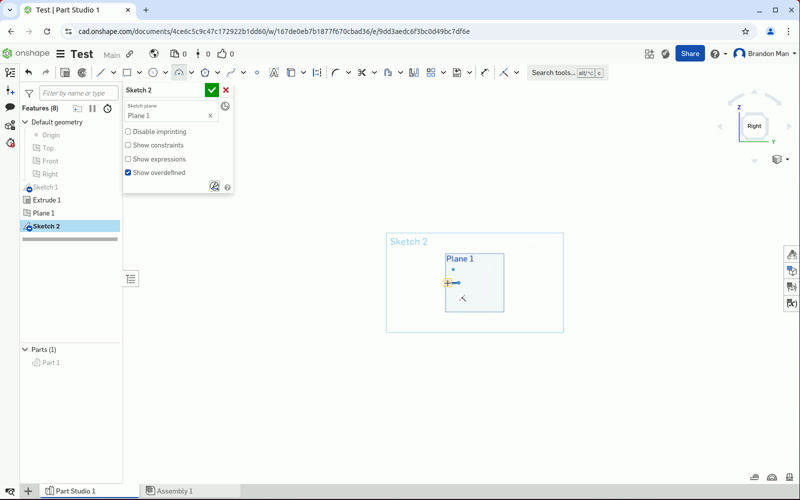
scroll(6)
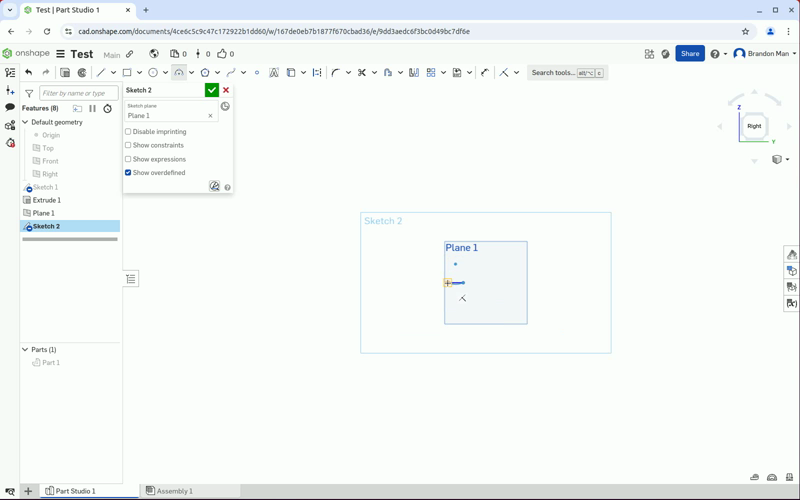
scroll(6)
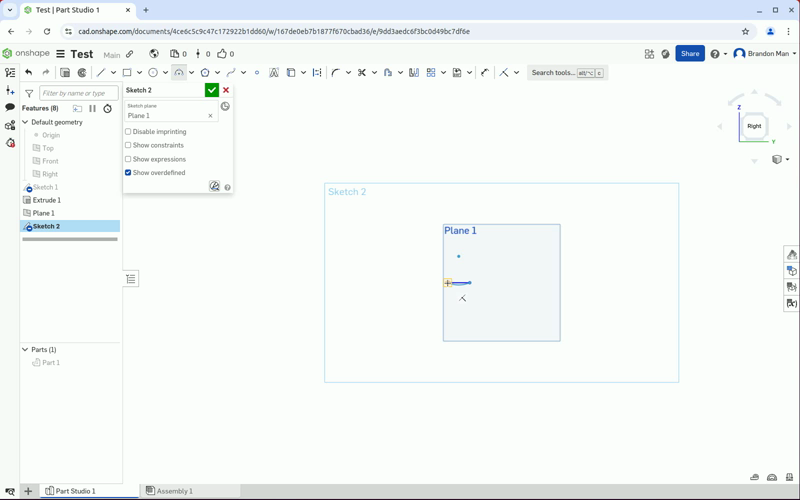
scroll(6)
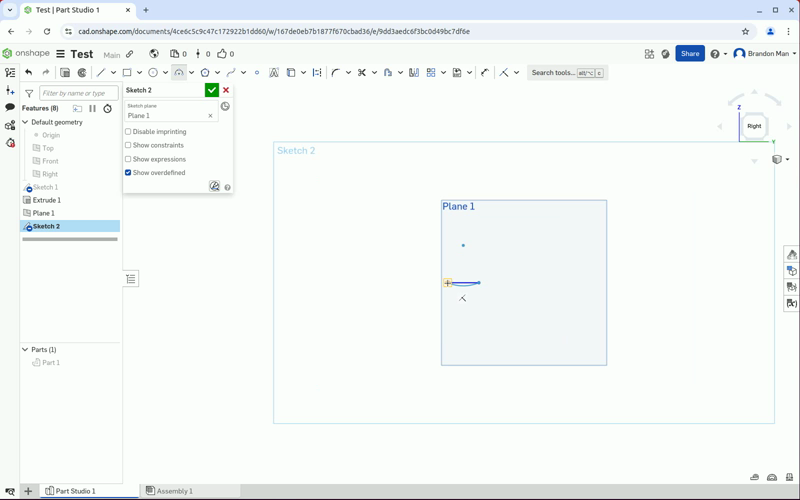
scroll(6)
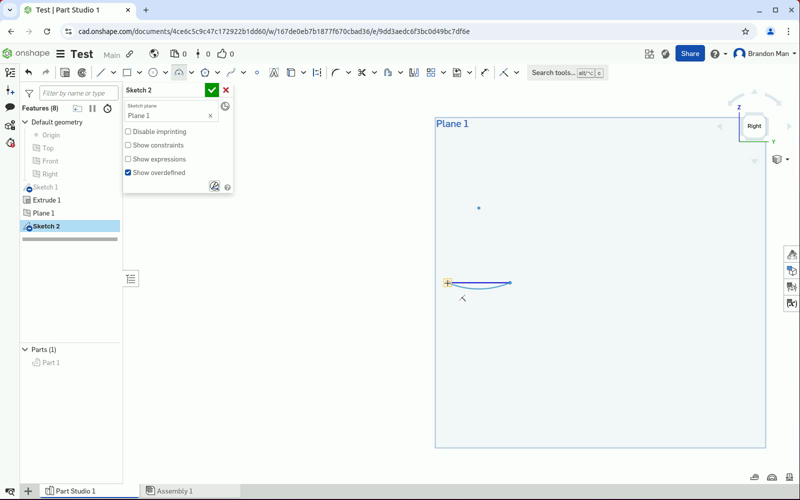
click(447, 282)
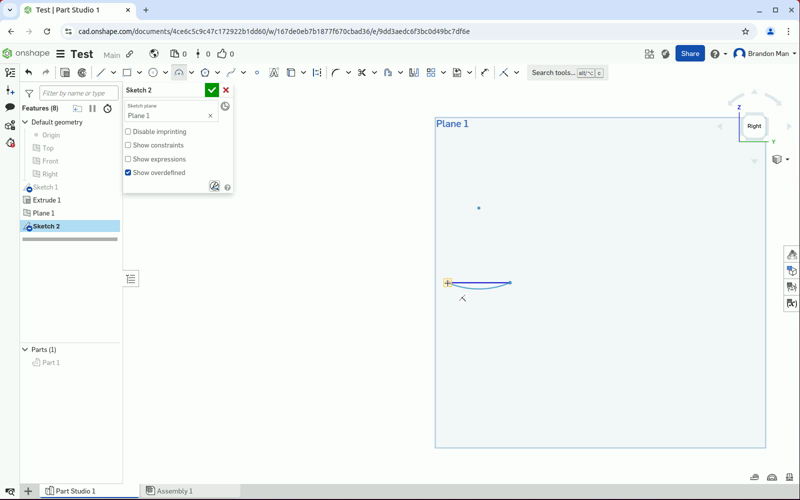
scroll(-6)
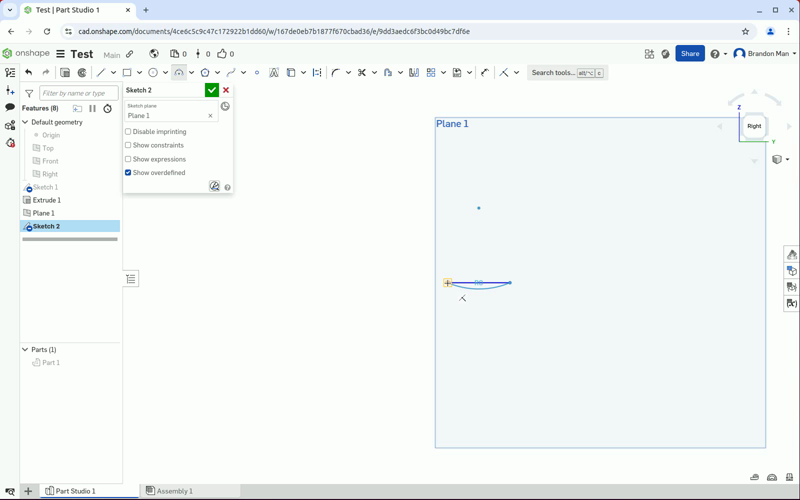
scroll(-6)
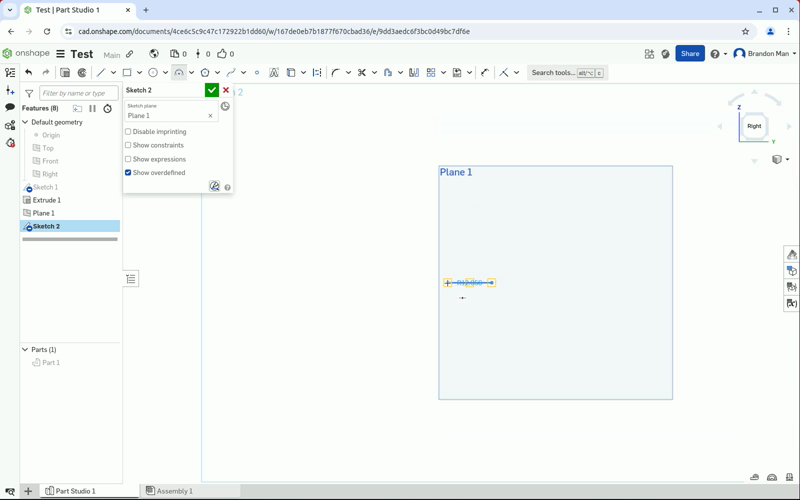
scroll(-6)
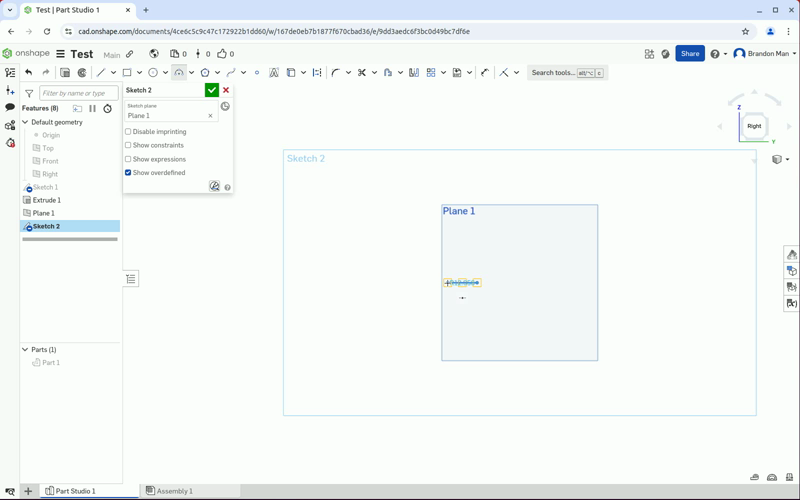
scroll(-6)
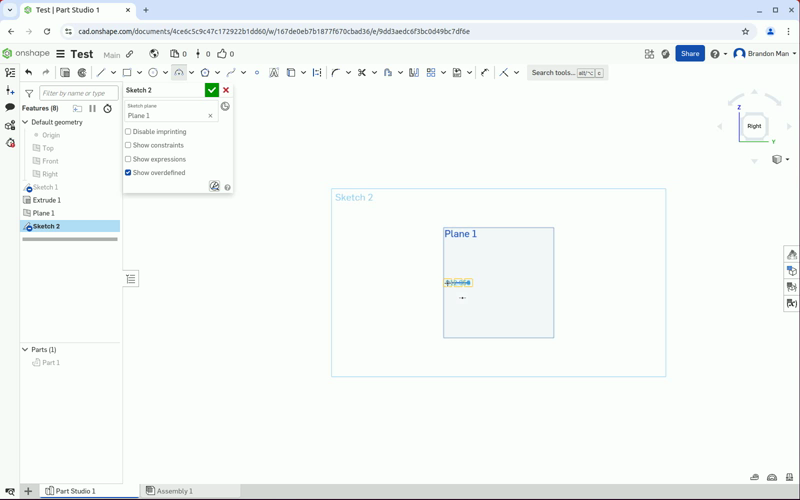
scroll(-6)
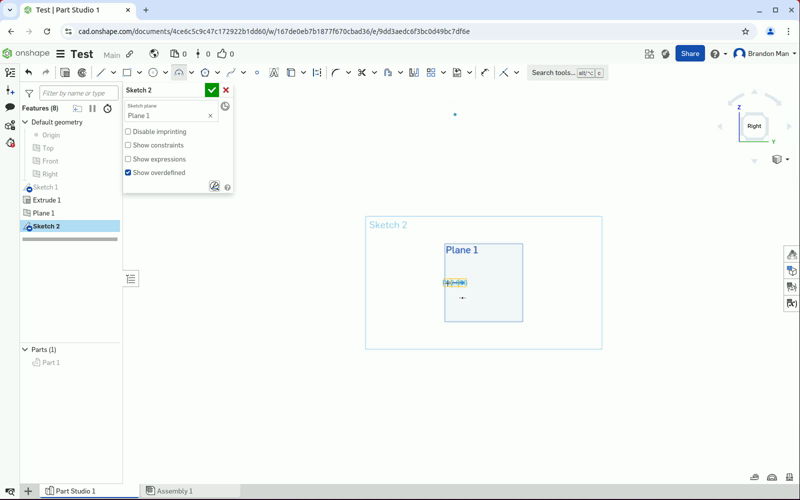
scroll(-6)
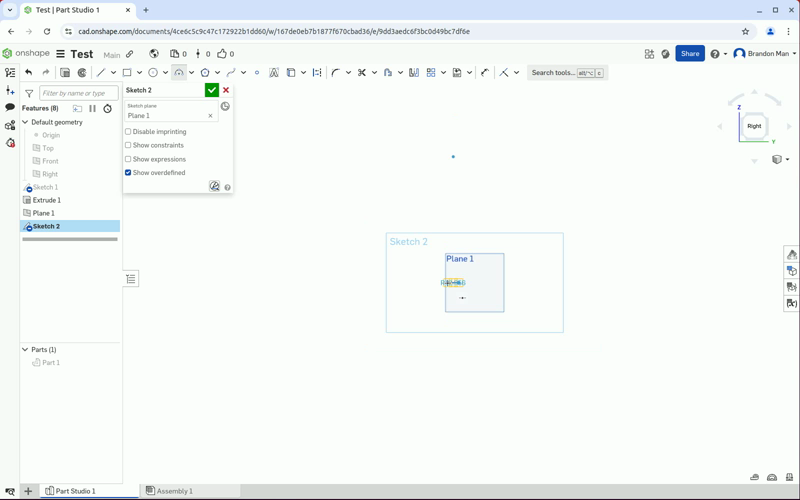
scroll(-6)
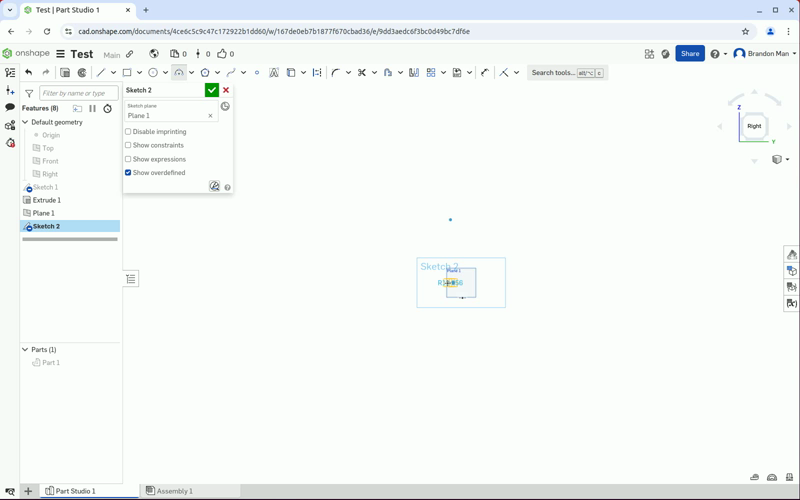
key_down(shift)
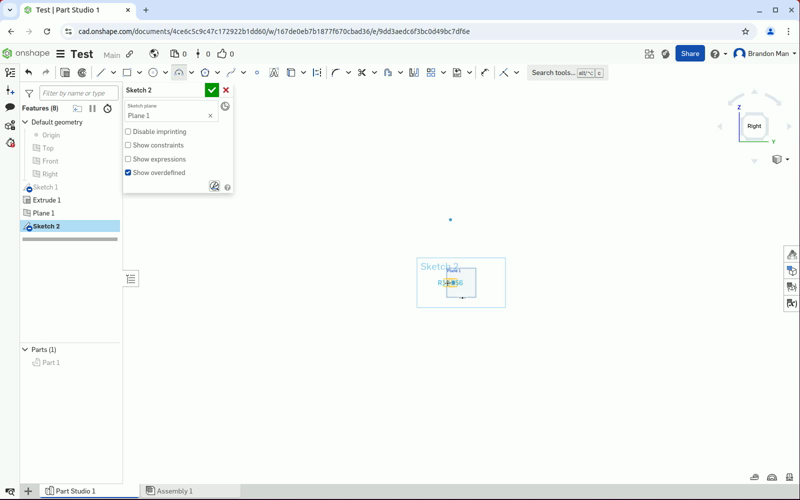
mouse_move(450, 278)
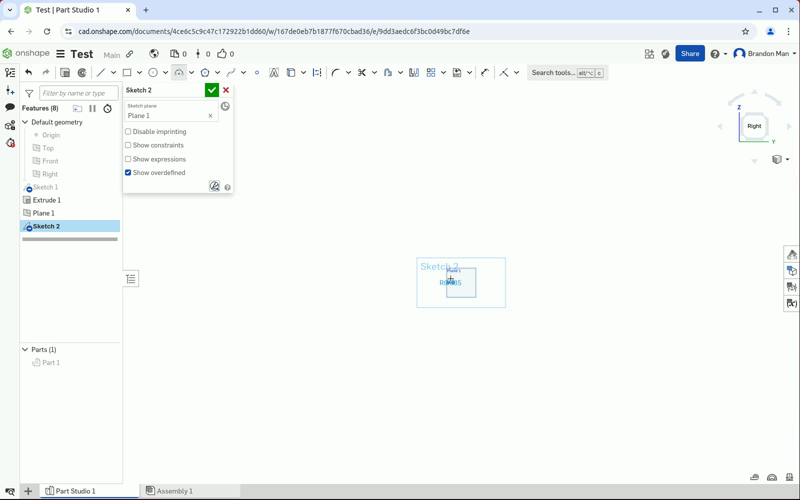
scroll(6)
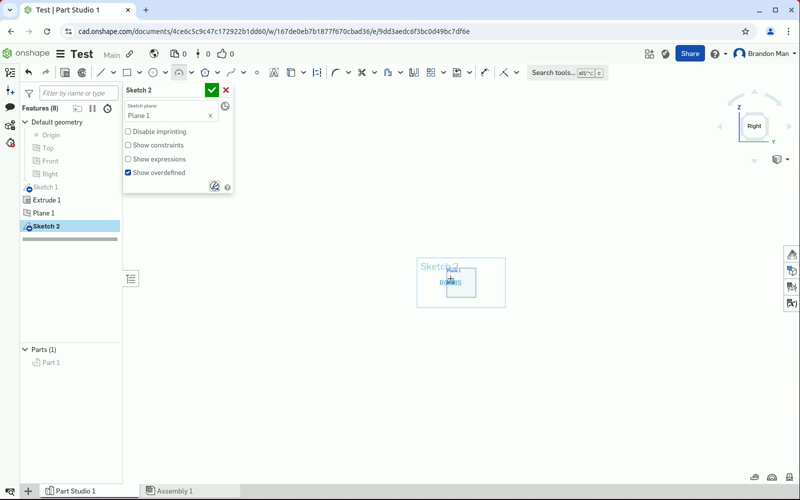
scroll(6)
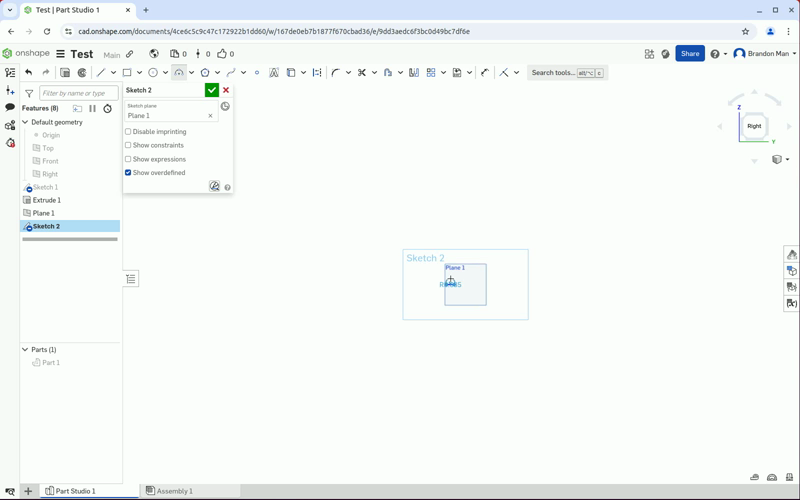
scroll(6)
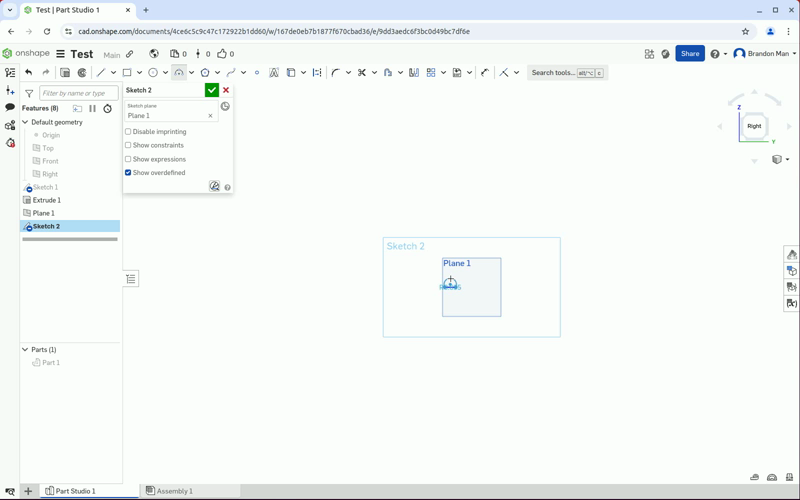
scroll(6)
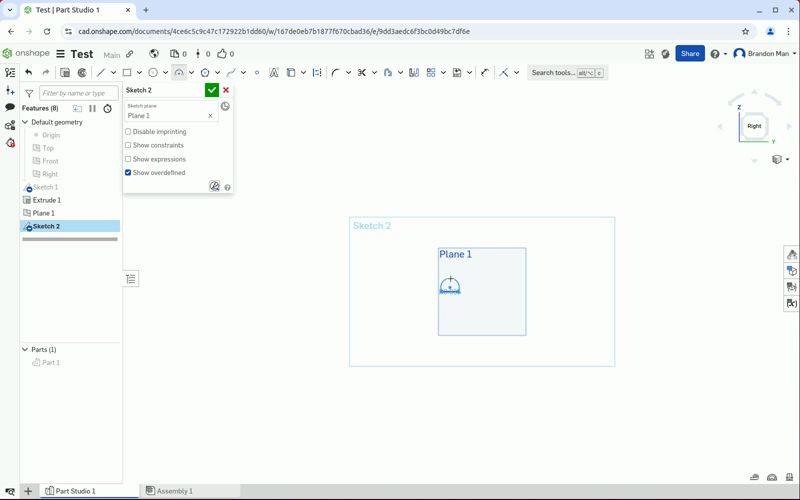
scroll(6)
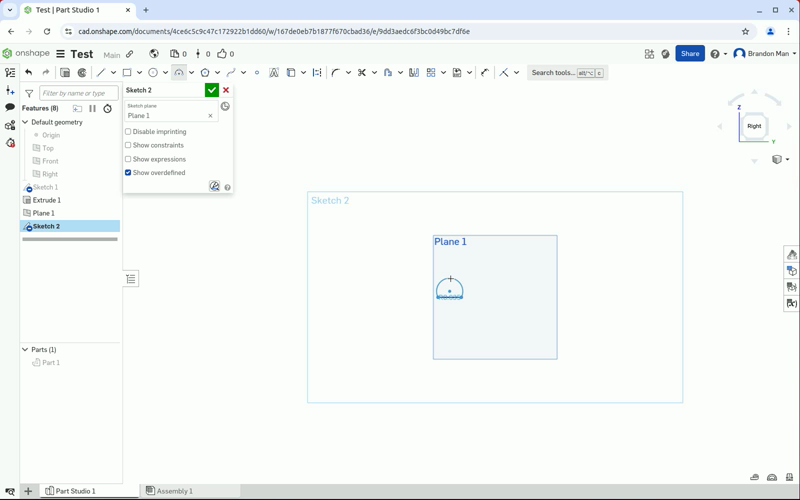
scroll(6)
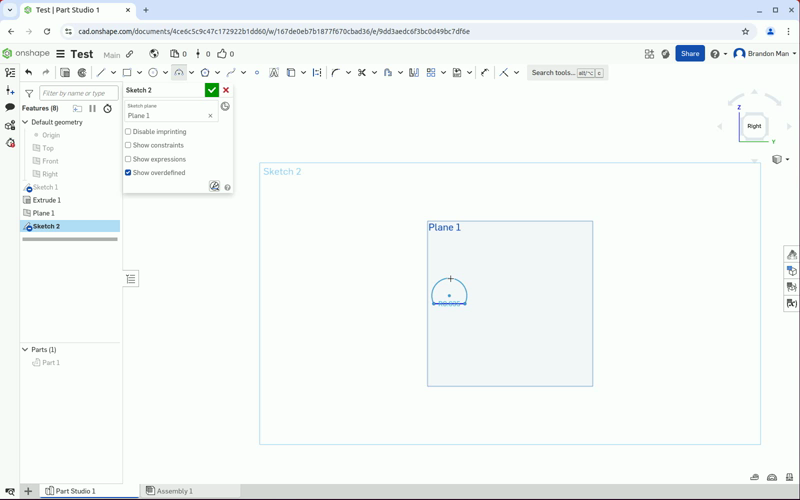
scroll(6)
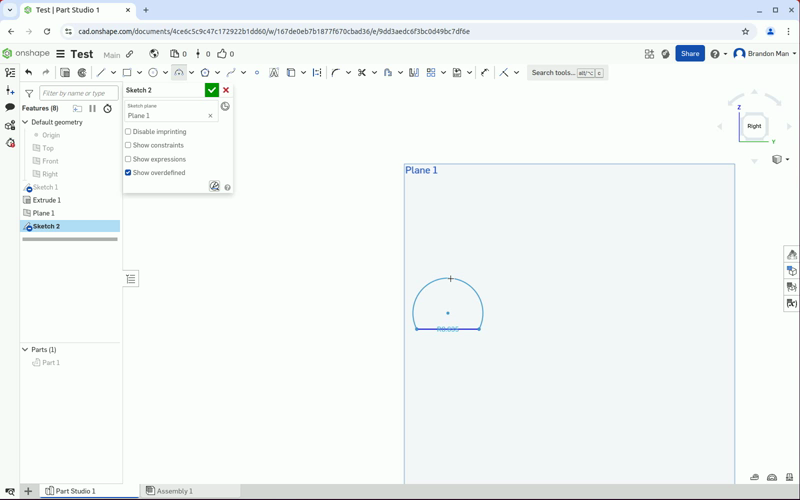
click(450, 278)
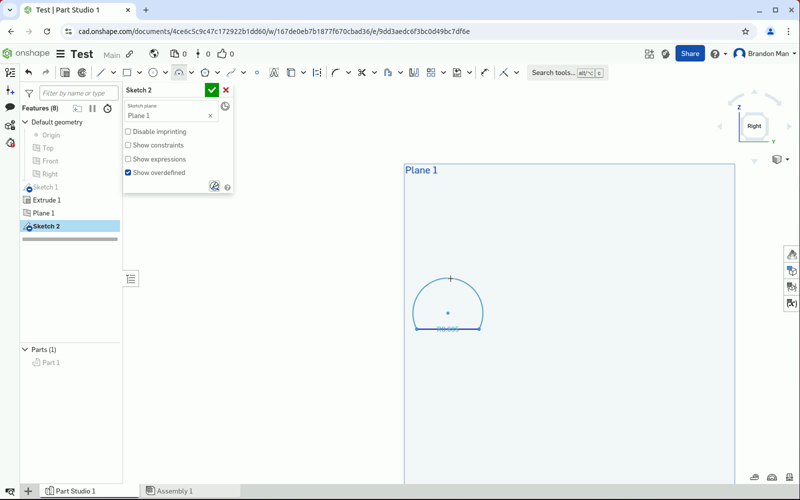
scroll(-6)
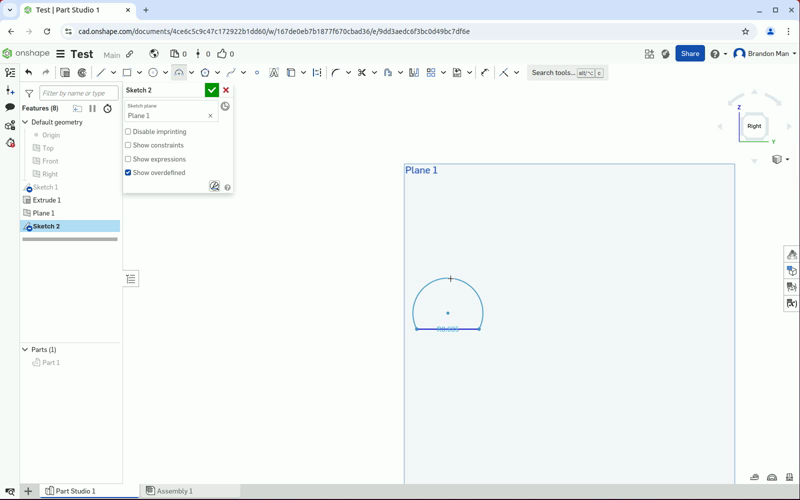
scroll(-6)
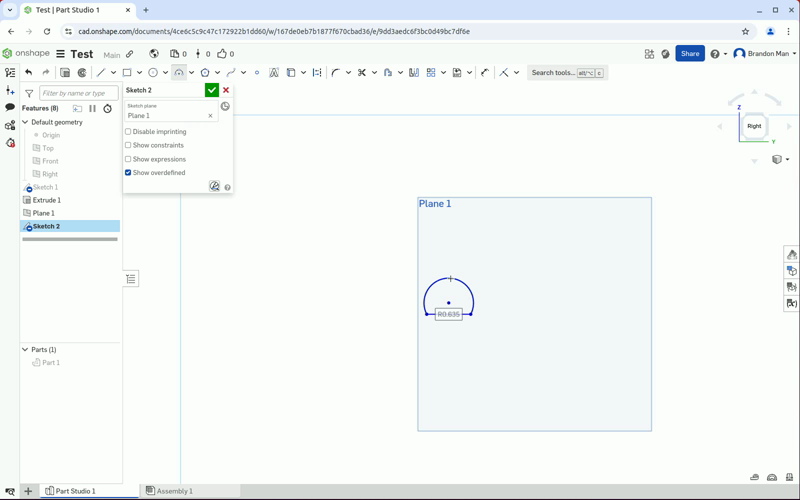
scroll(-6)
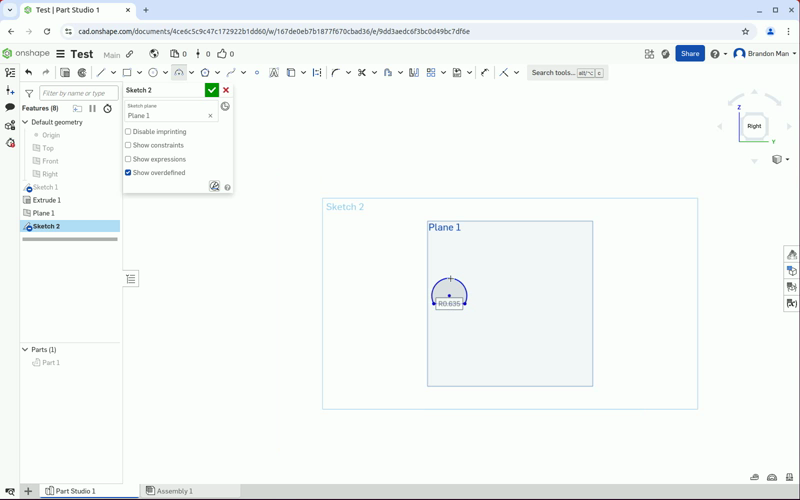
scroll(-6)
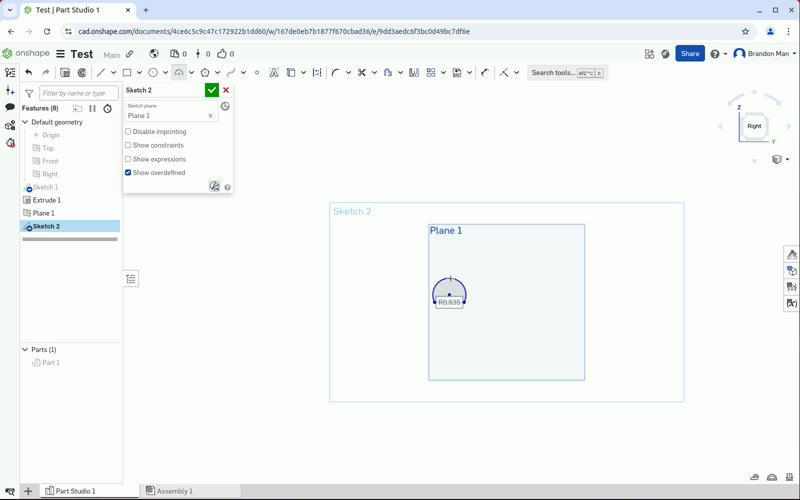
scroll(-6)
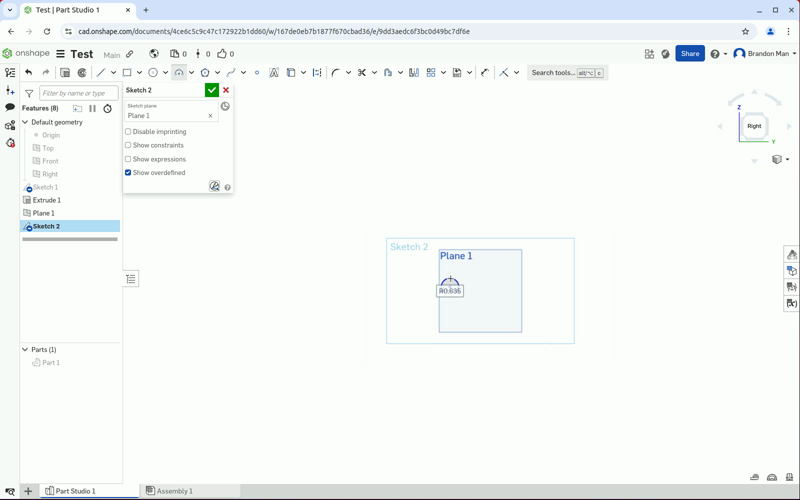
scroll(-6)
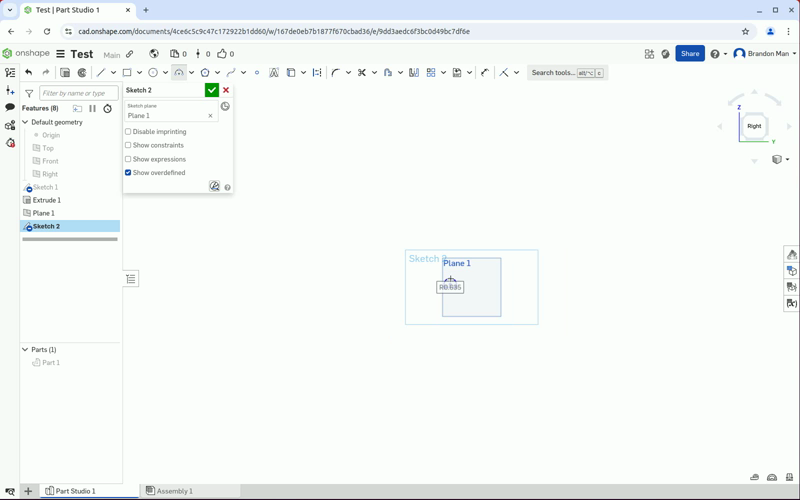
scroll(-6)
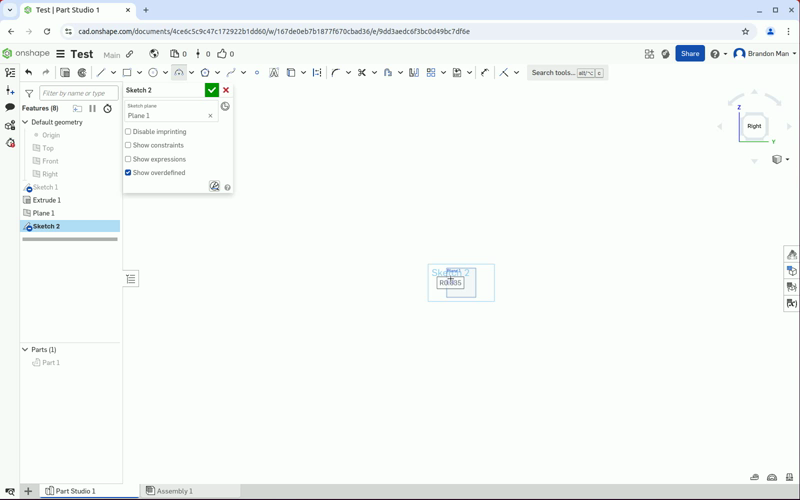
key_up(shift)
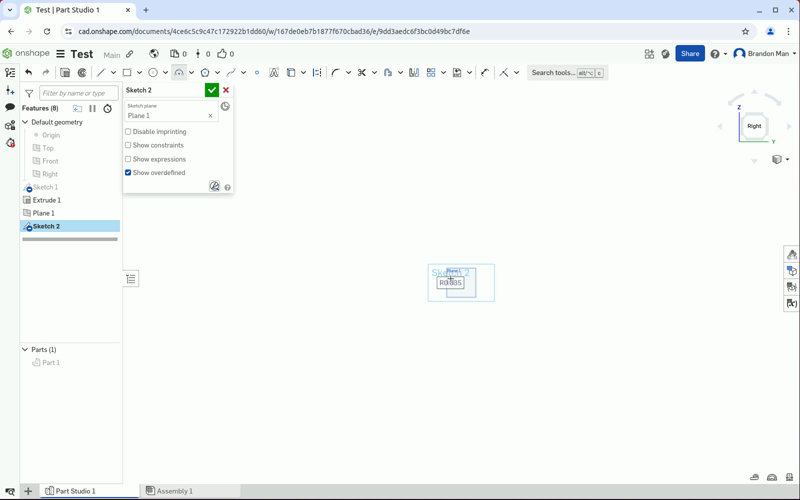
key(esc)
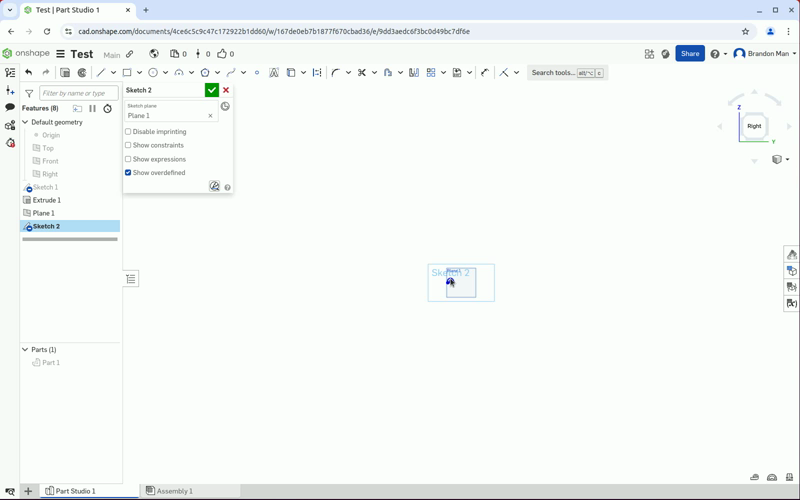
mouse_move(451, 278)
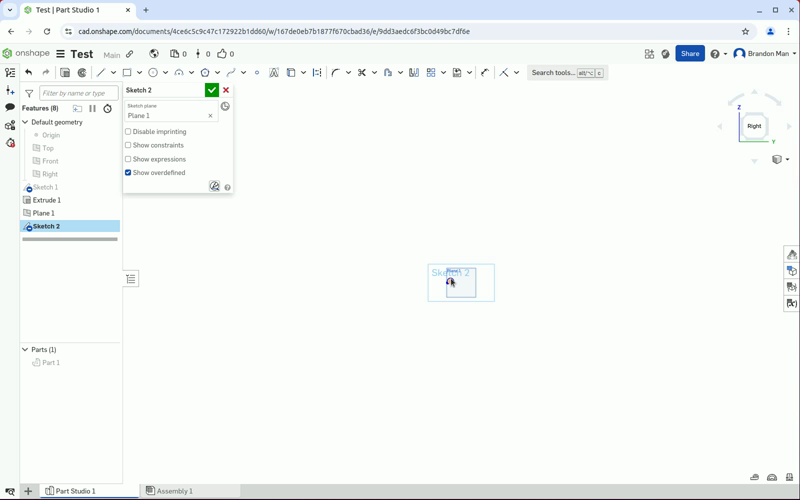
scroll(6)
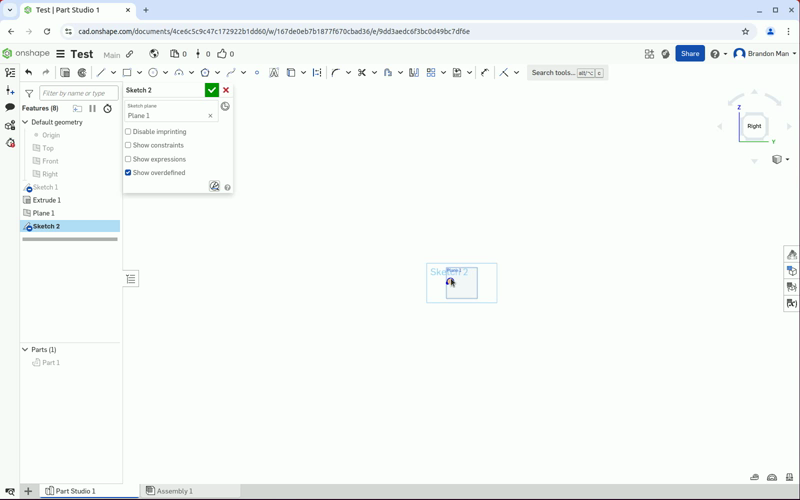
scroll(6)
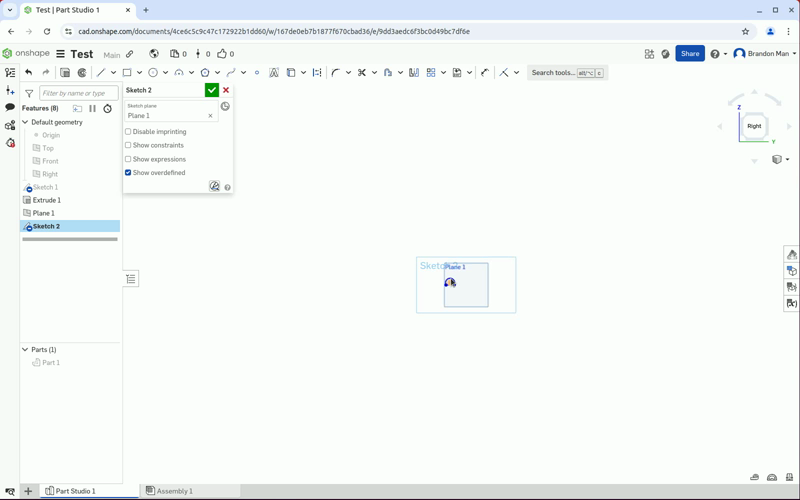
scroll(6)
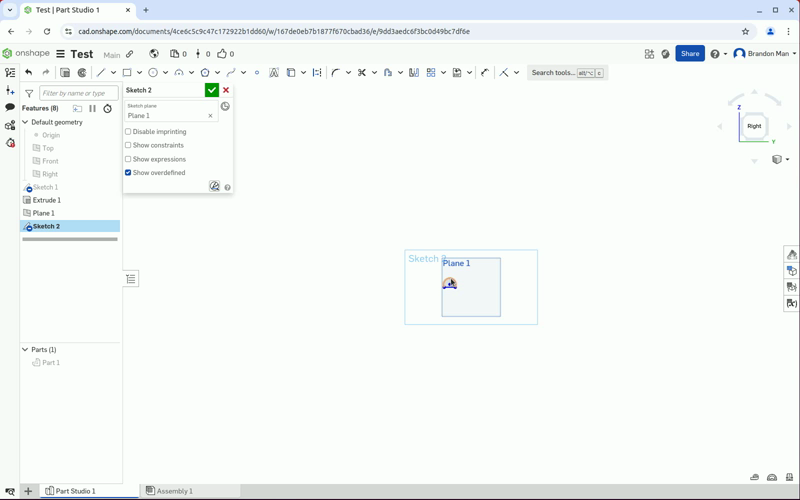
scroll(6)
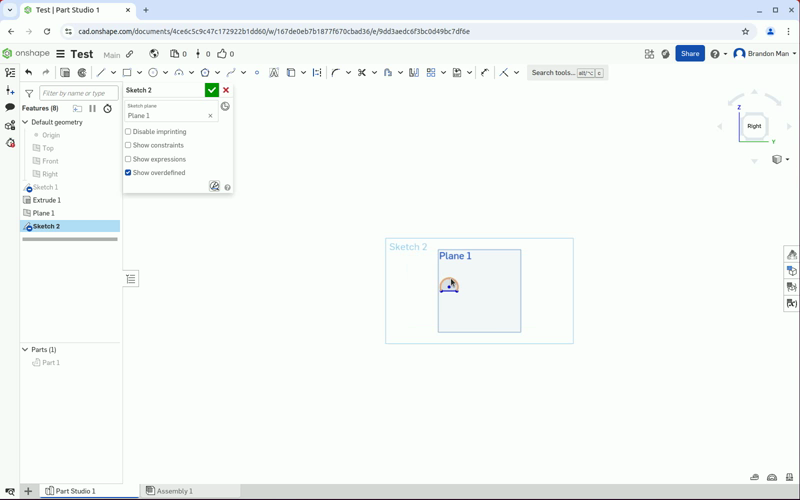
scroll(6)
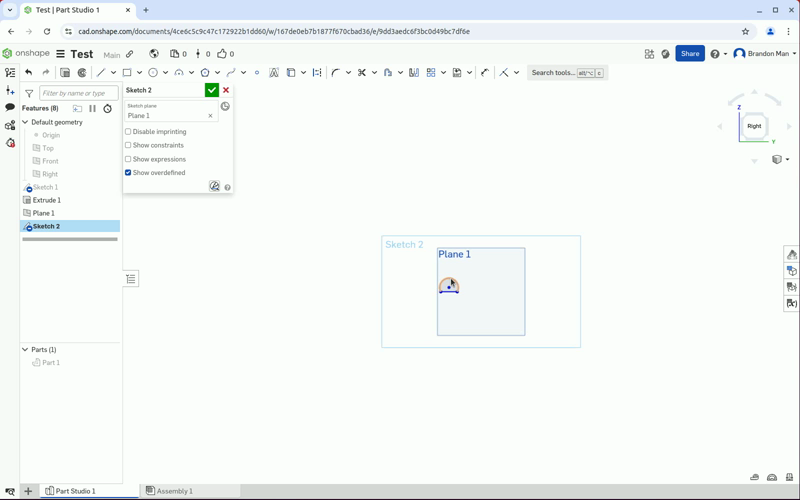
scroll(6)
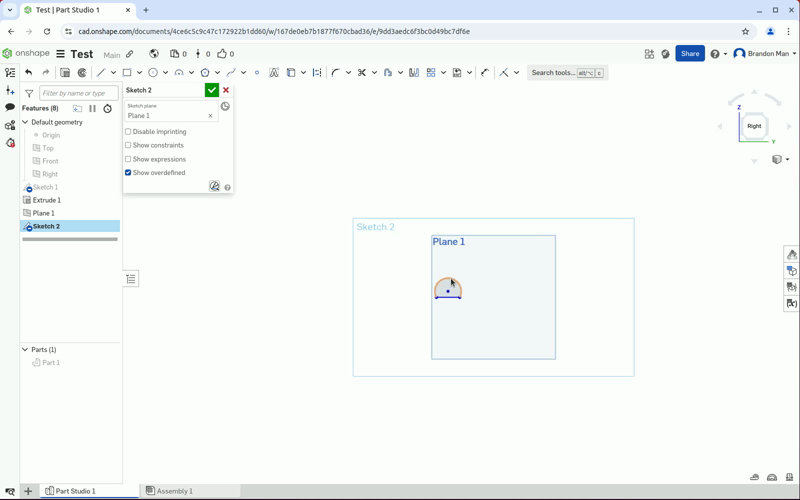
scroll(6)
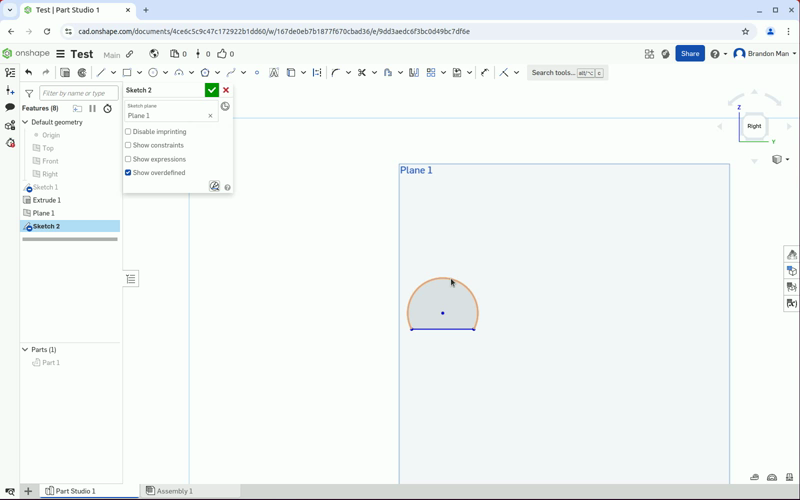
click(451, 278)
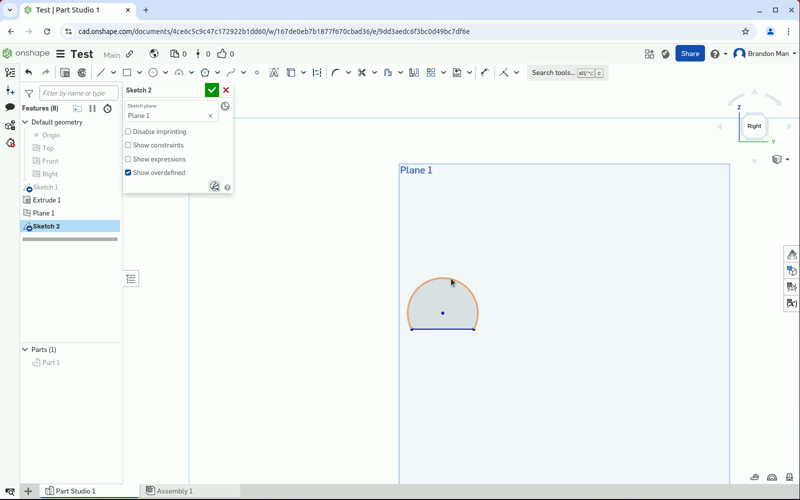
scroll(-6)
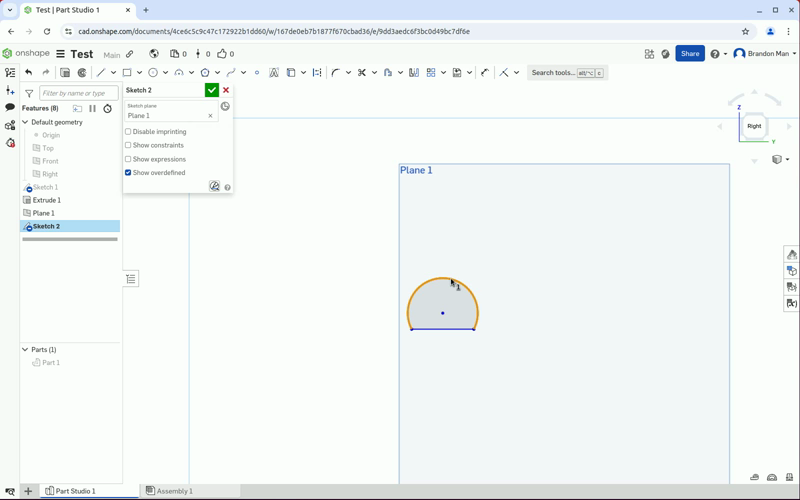
scroll(-6)
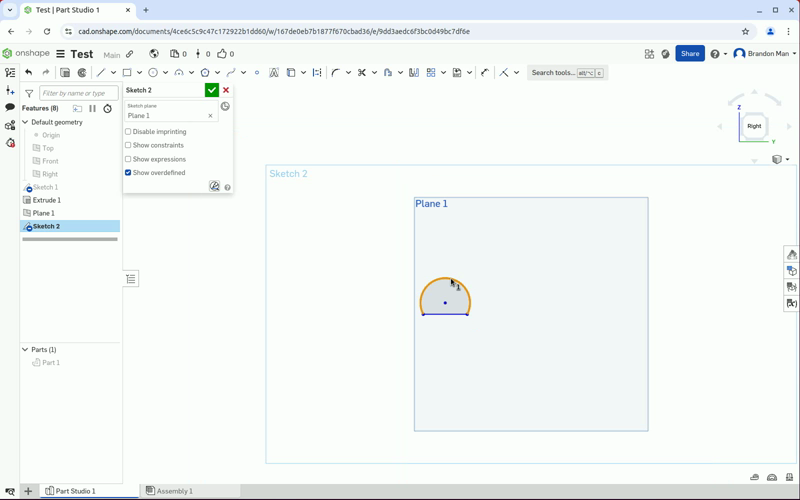
scroll(-6)
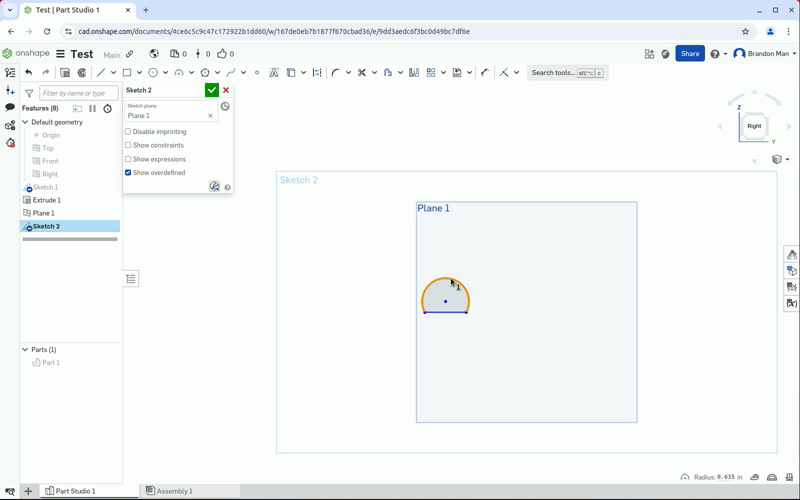
scroll(-6)
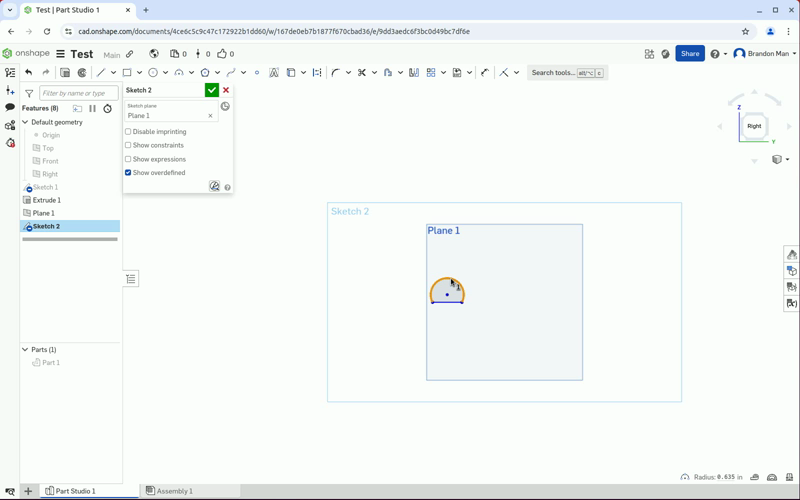
scroll(-6)
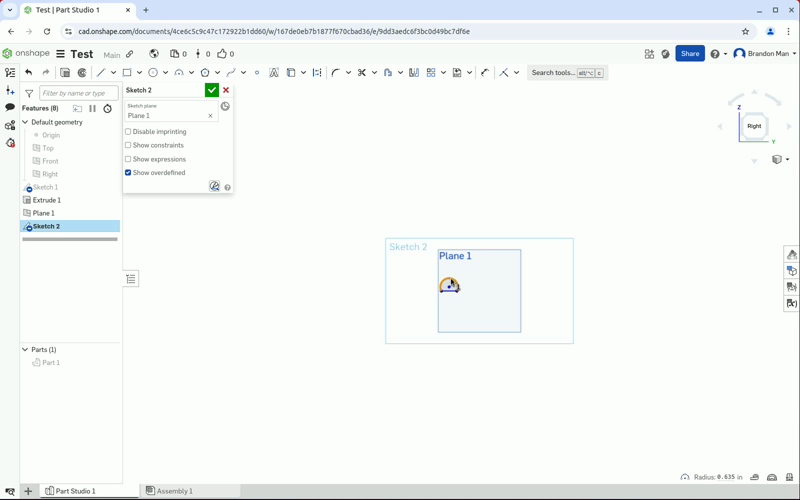
scroll(-6)
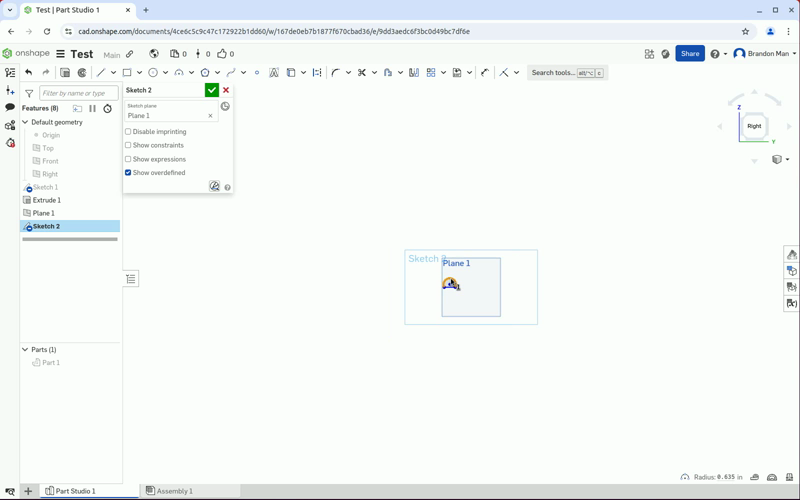
scroll(-6)
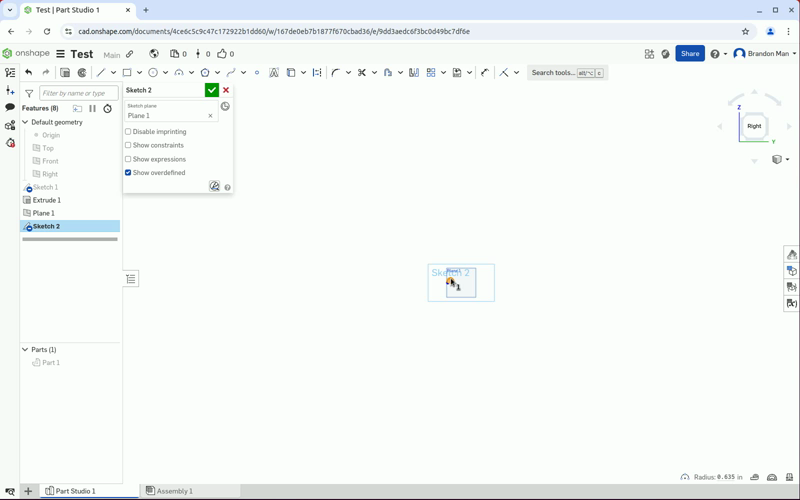
mouse_move(73, 352)
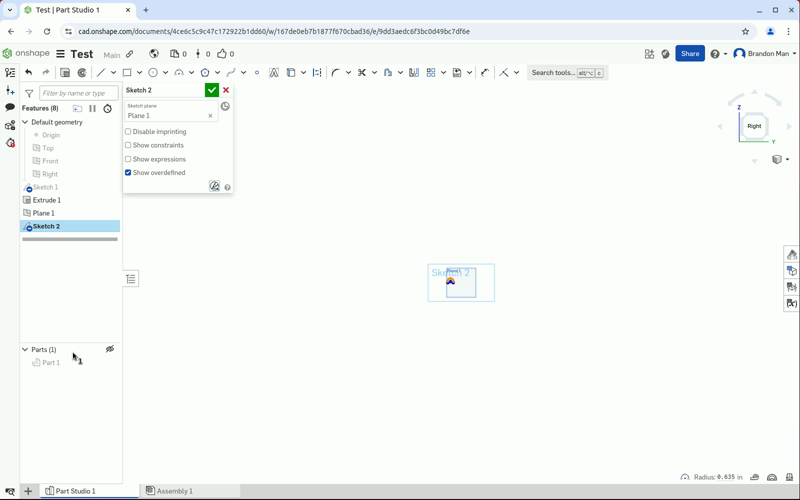
key(shift+y)
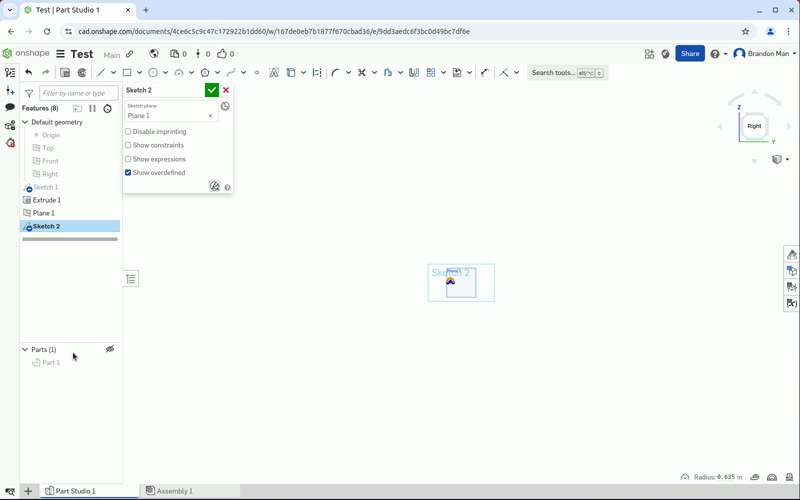
key(shift+e)
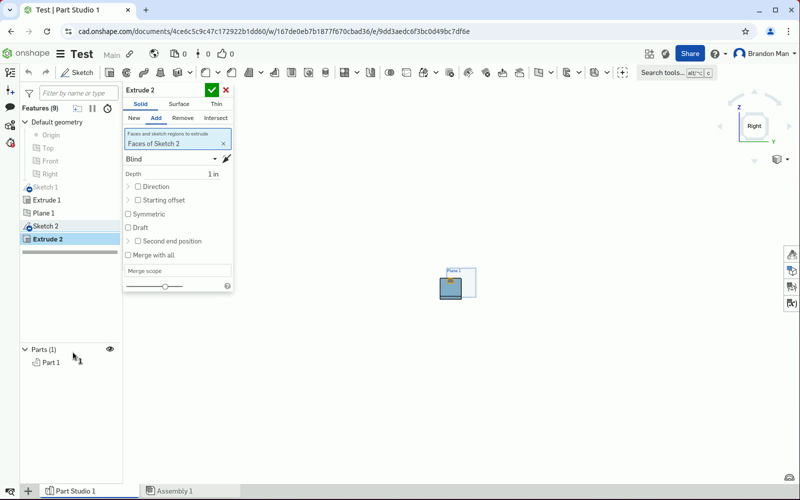
mouse_move(143, 106)
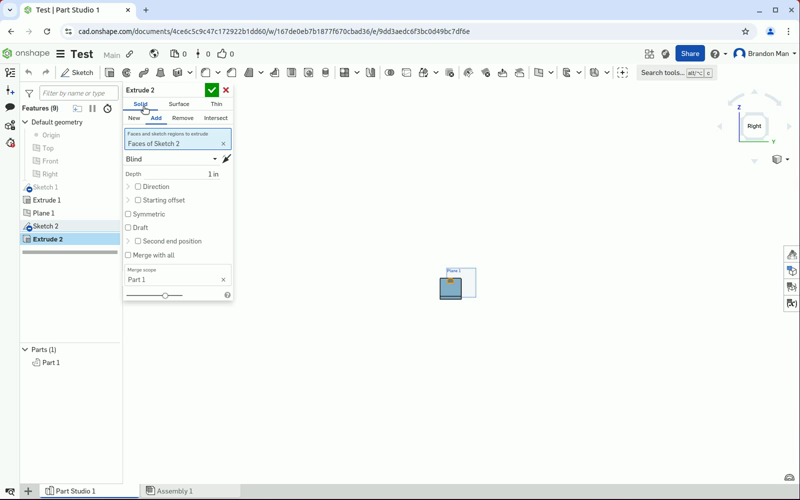
click(143, 106)
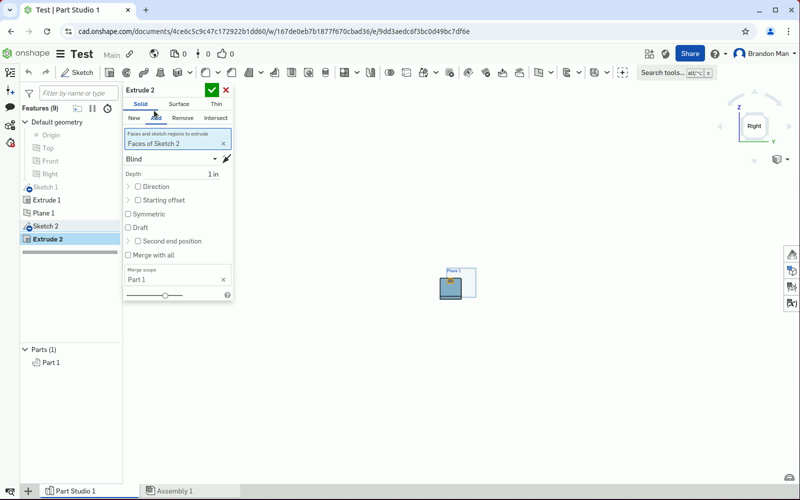
mouse_move(186, 120)
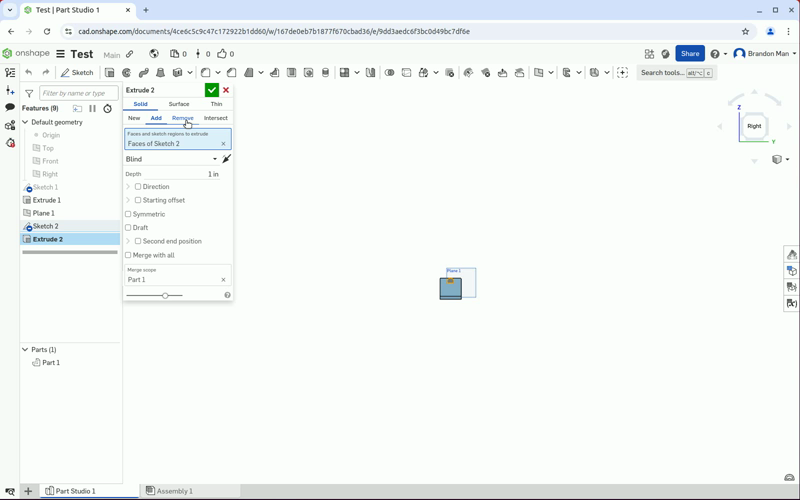
click(186, 120)
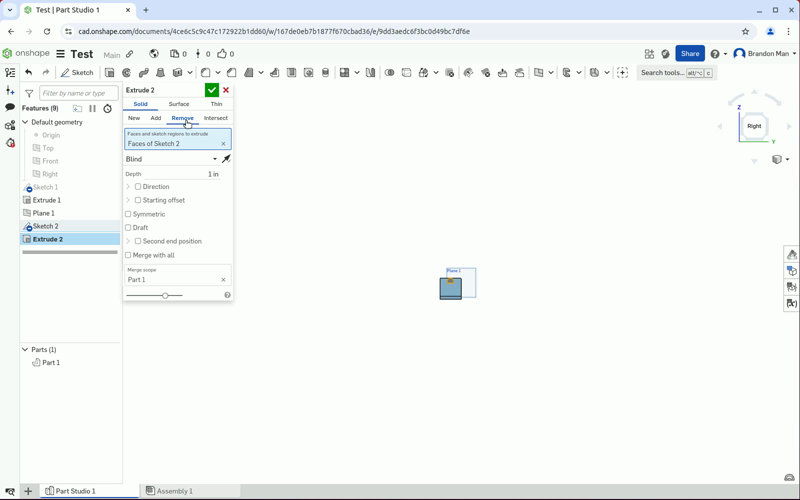
key(tab, 4)
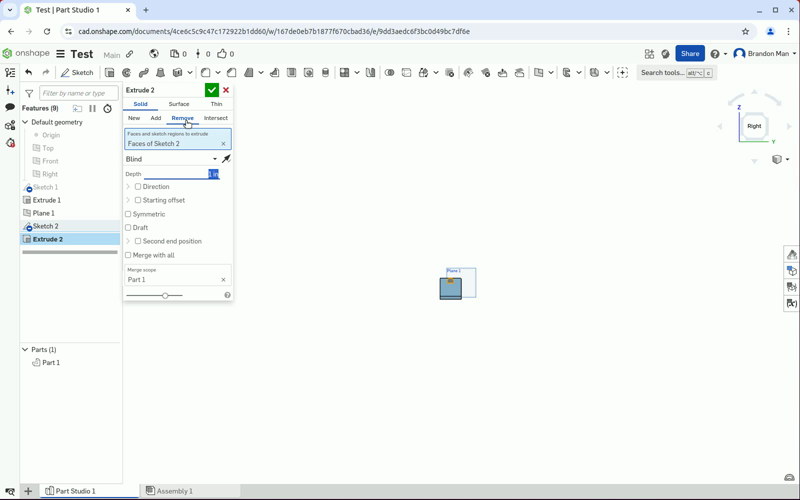
text(6.981)
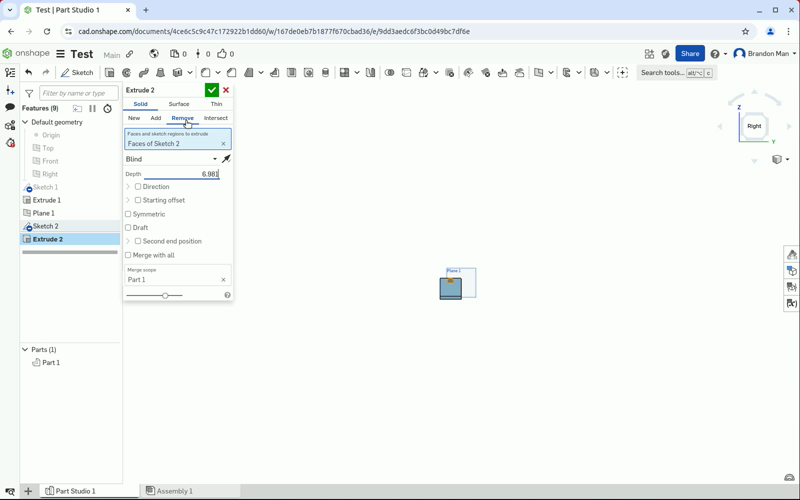
key(tab, 6)
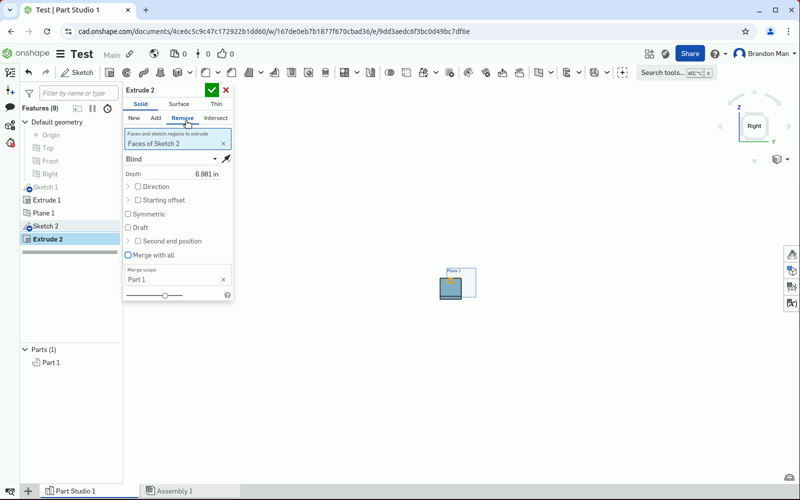
key(space)
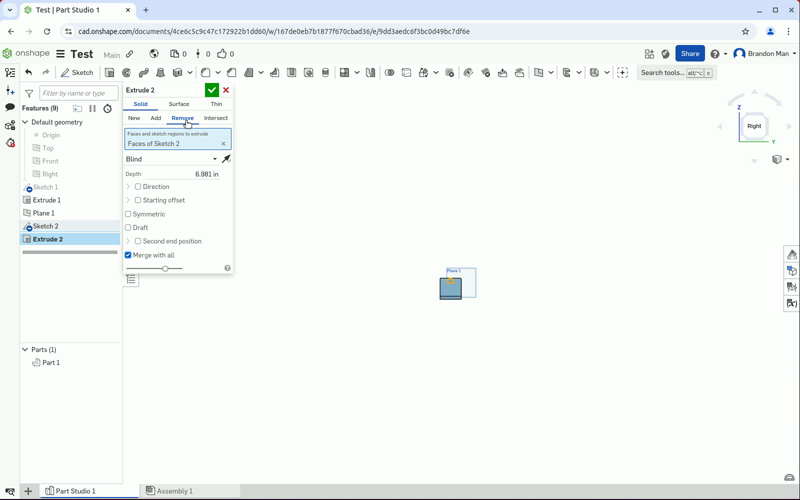
key(enter)
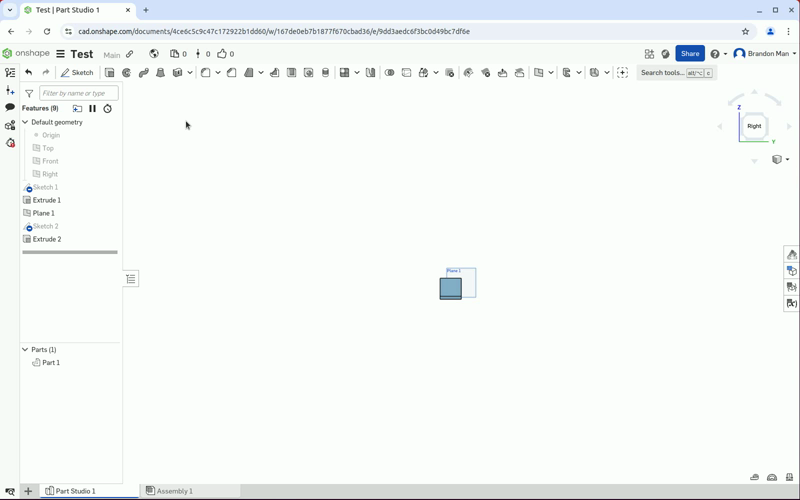
key(shift+h)
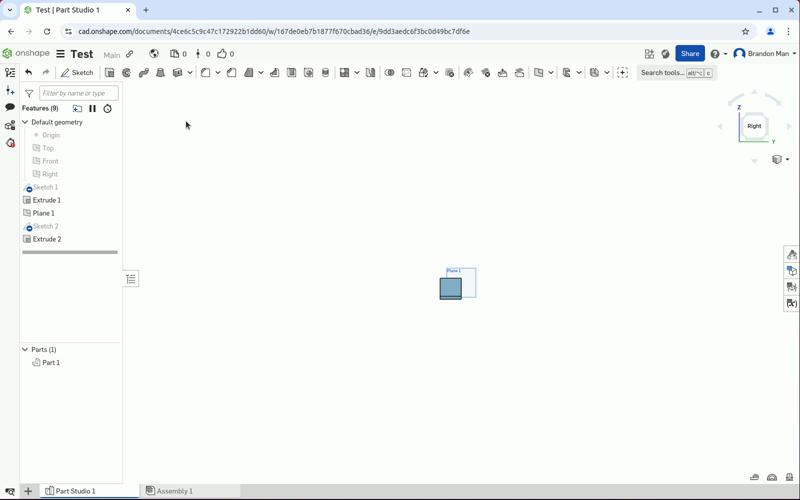
key(shift+h)
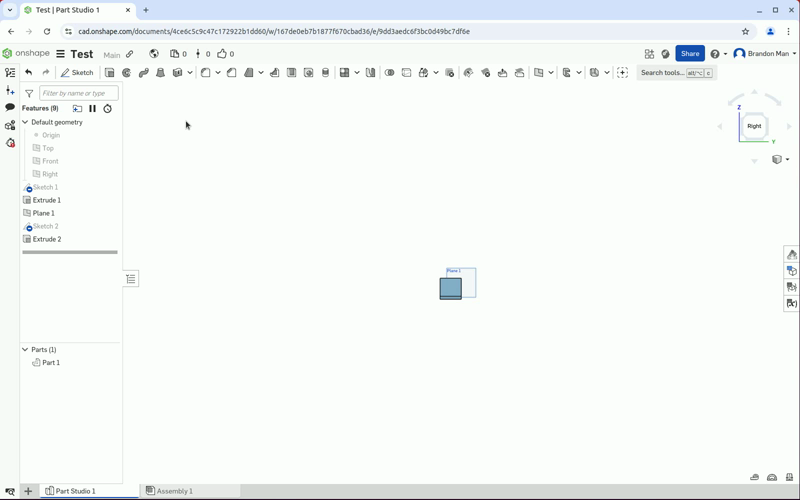
mouse_move(73, 189)
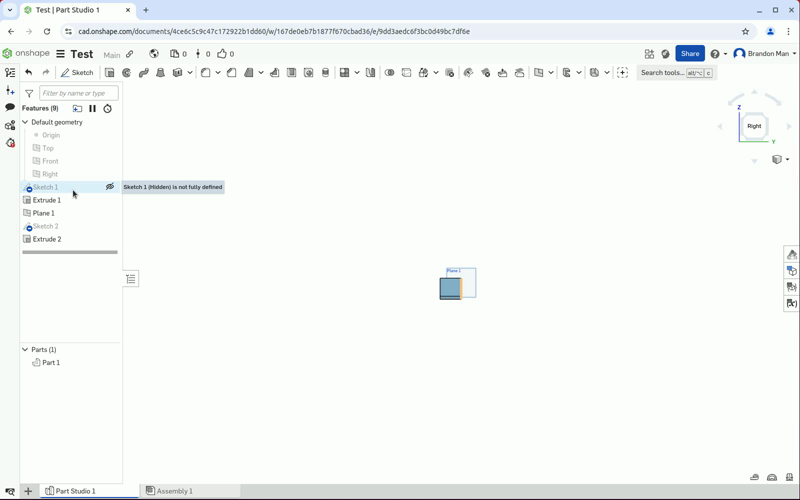
click(73, 189)
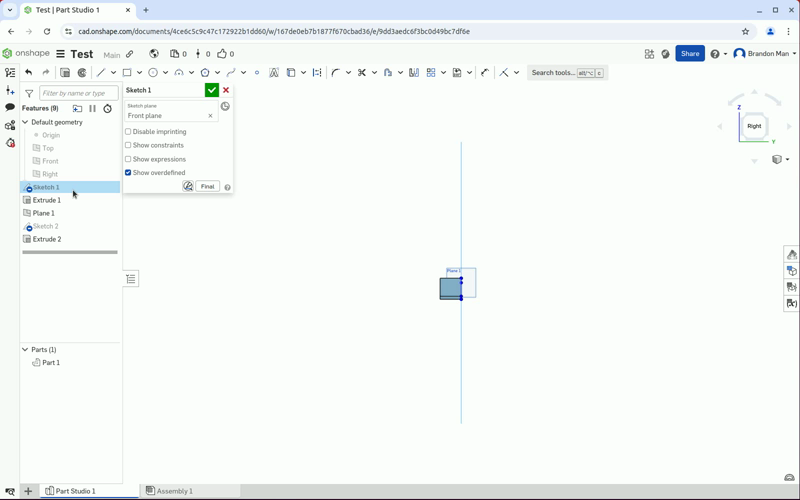
mouse_move(229, 92)
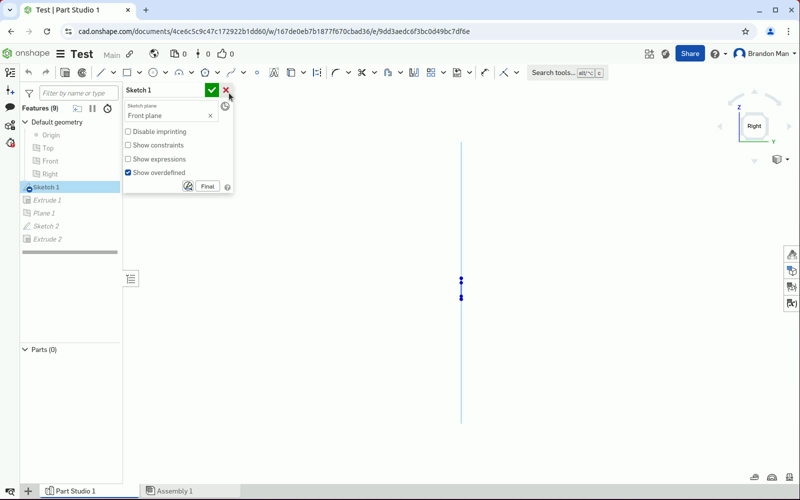
click(229, 92)
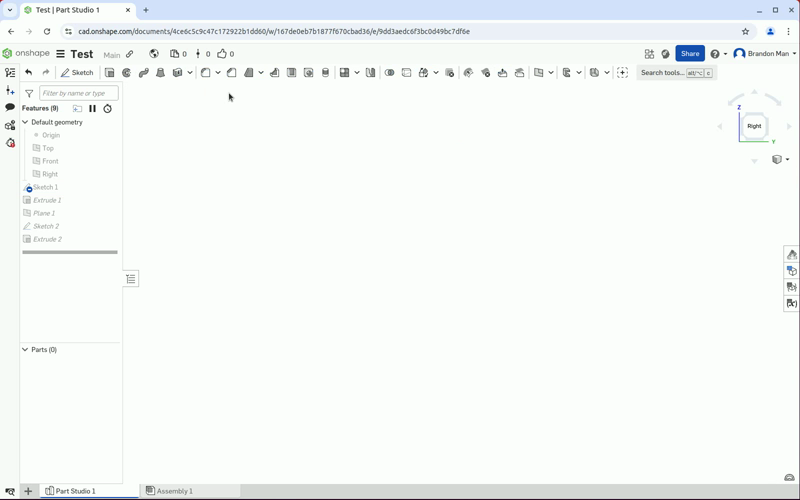
key(shift+s)
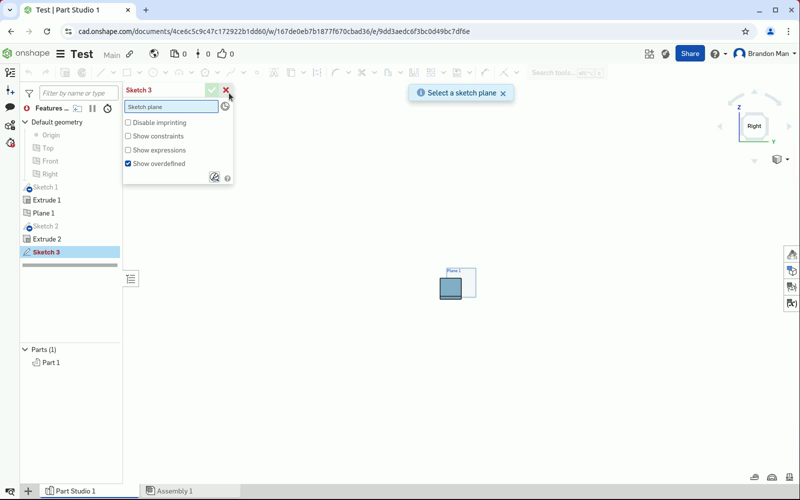
mouse_move(73, 215)
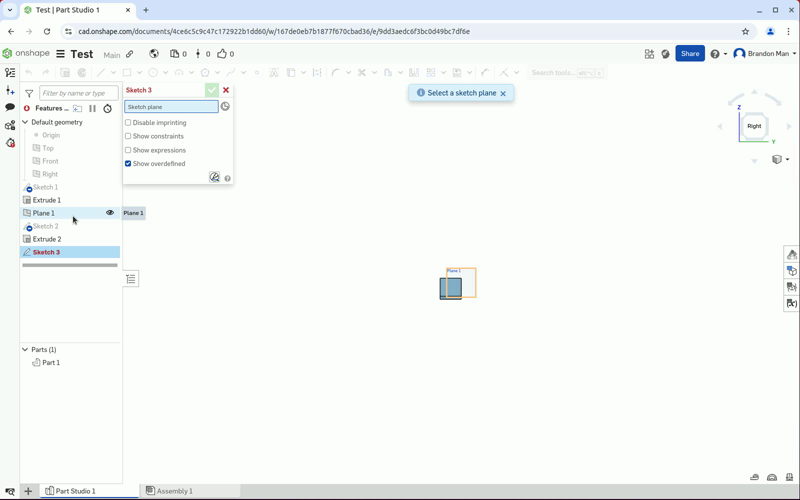
click(73, 215)
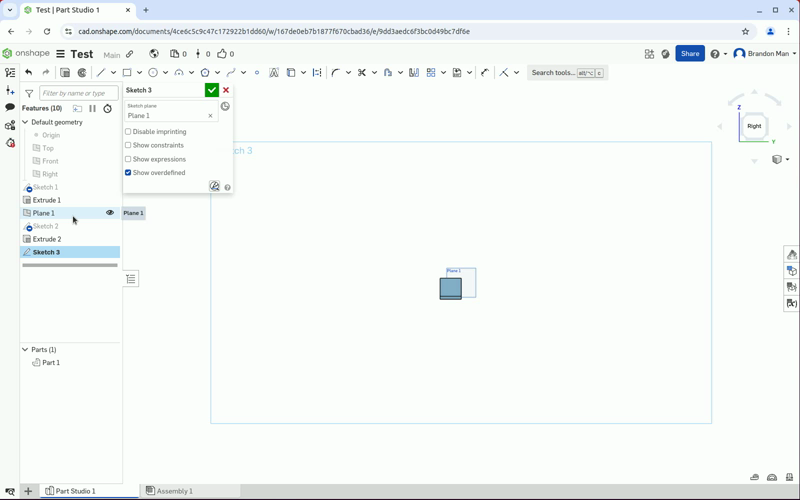
mouse_move(73, 352)
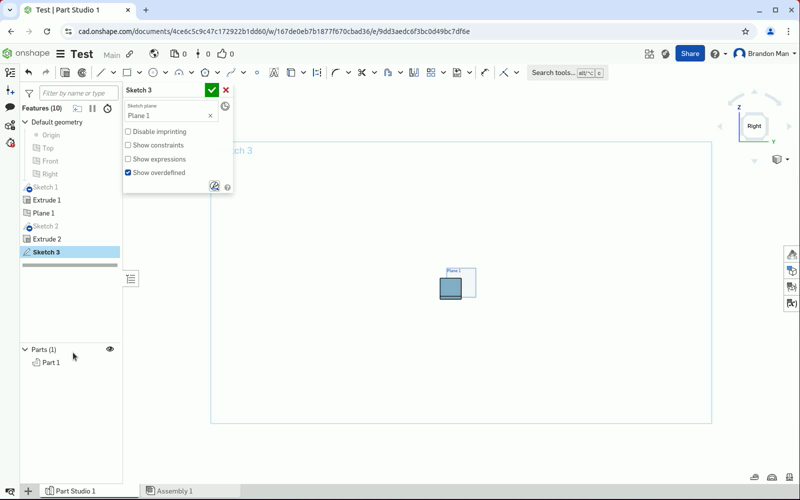
key(y)
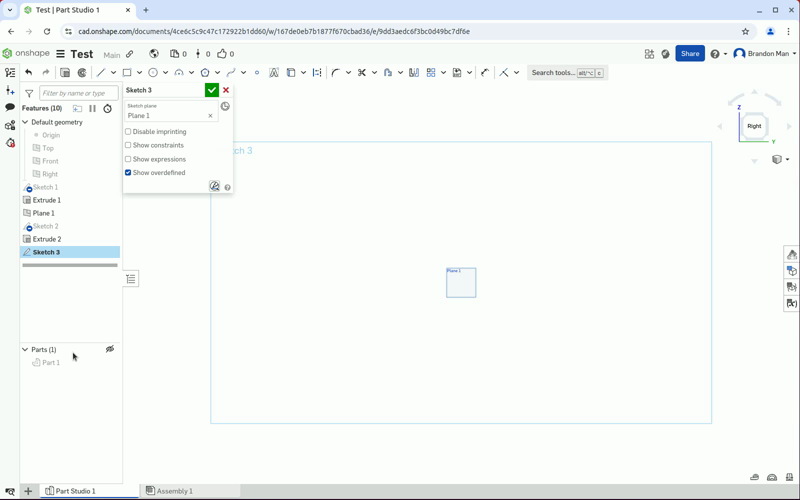
key(a)
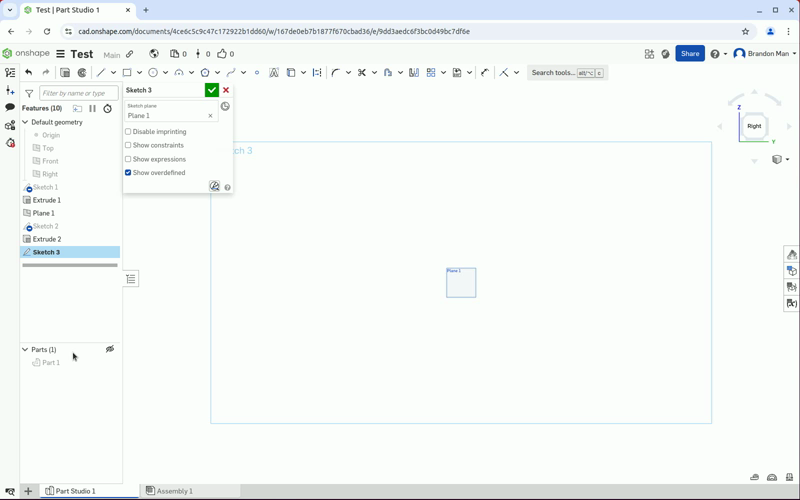
key_down(shift)
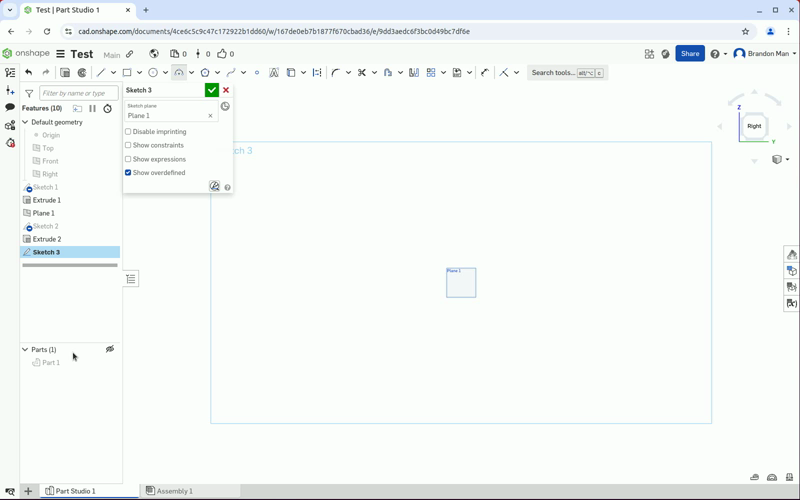
mouse_move(447, 282)
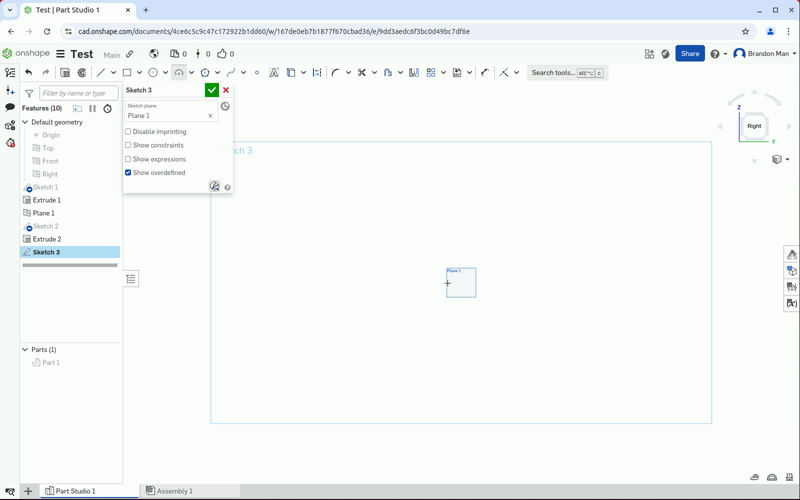
click(447, 282)
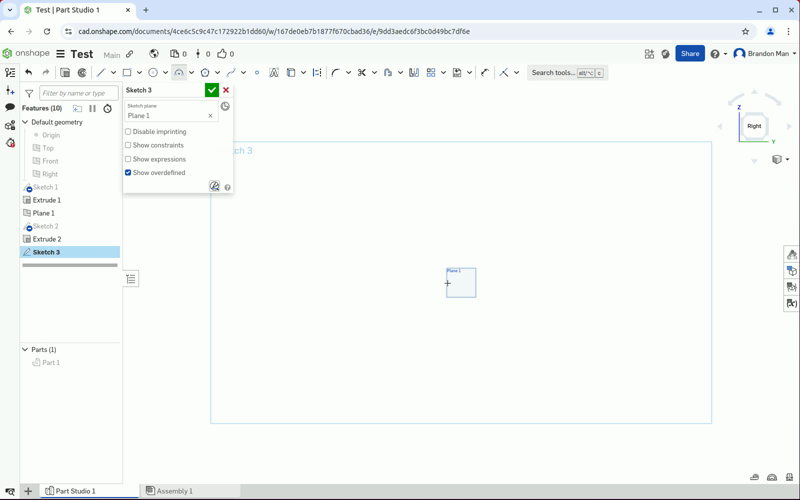
key_up(shift)
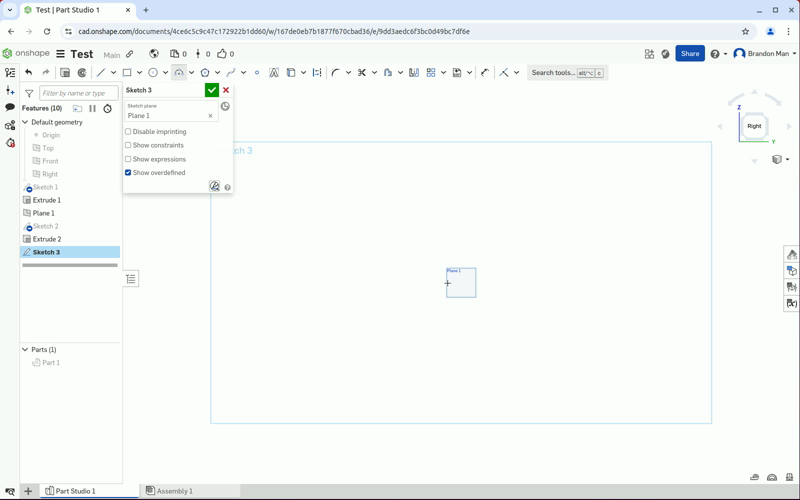
key_down(shift)
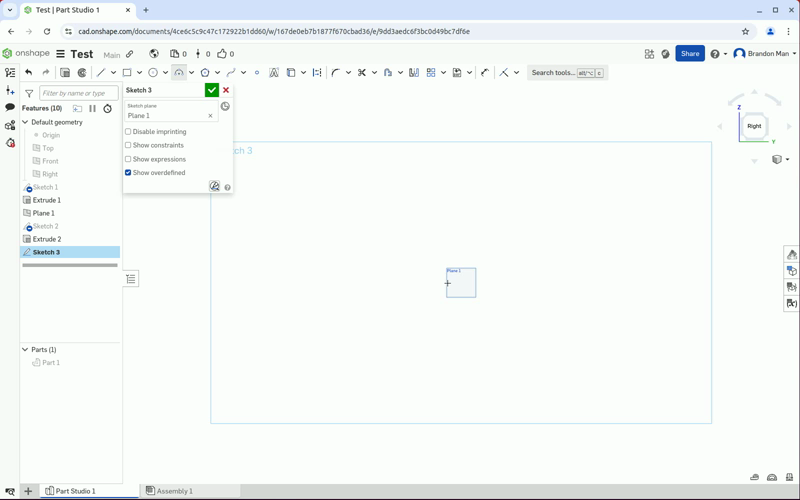
mouse_move(453, 282)
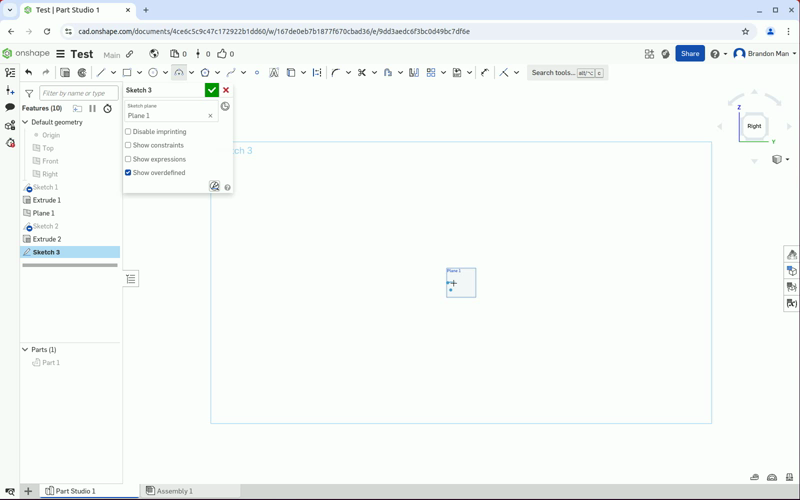
scroll(6)
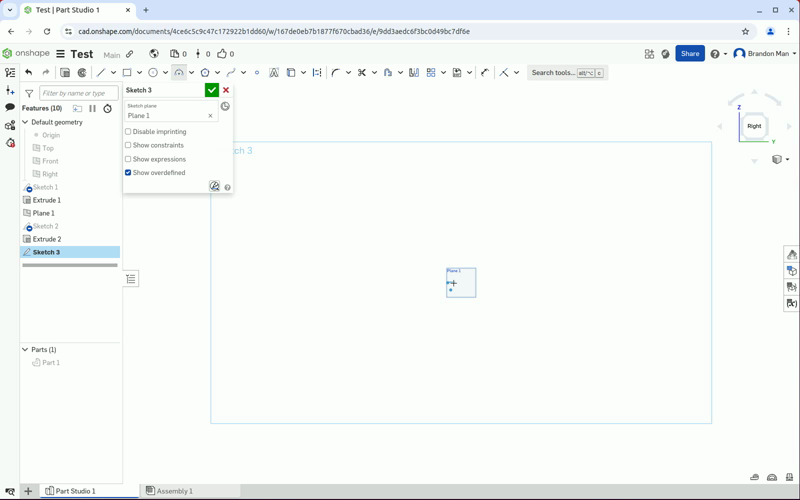
scroll(6)
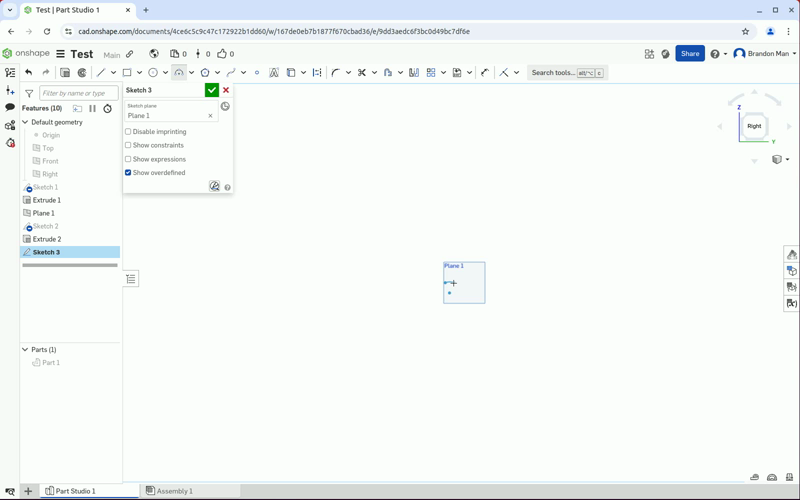
scroll(6)
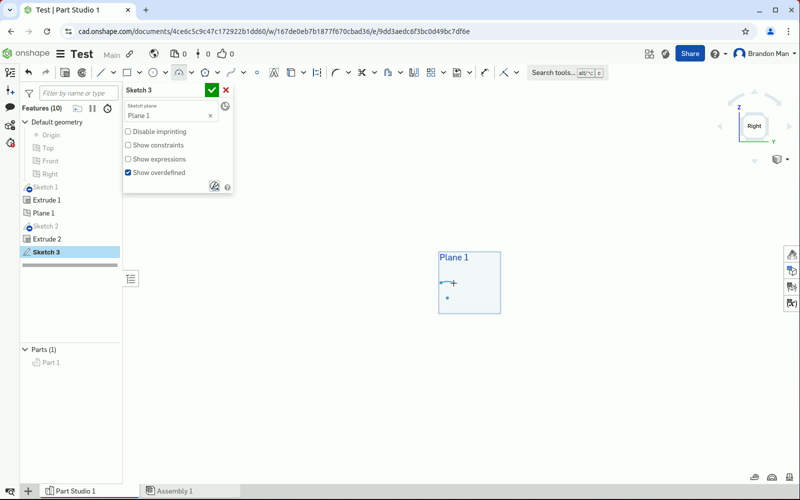
scroll(6)
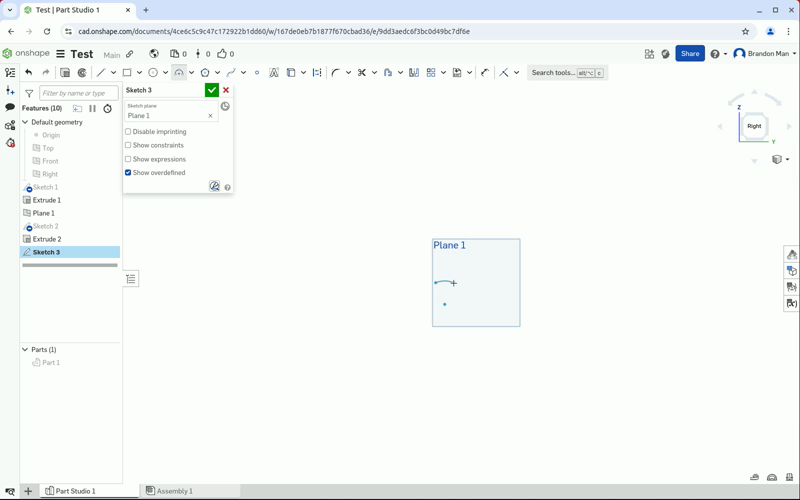
scroll(6)
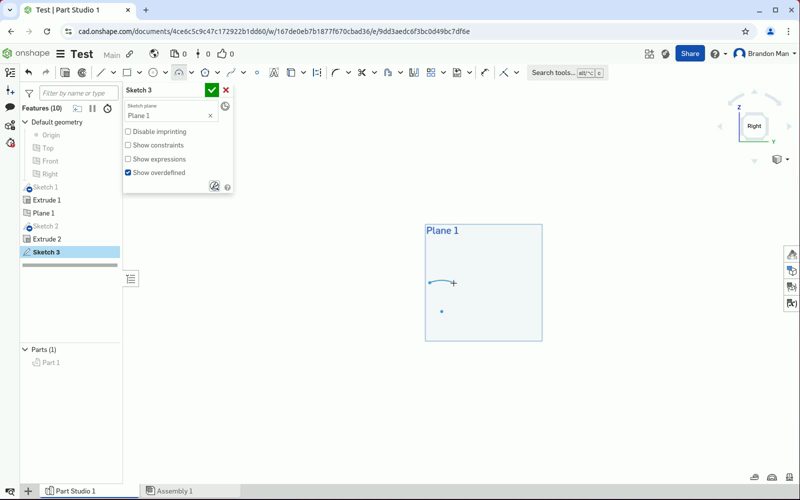
scroll(6)
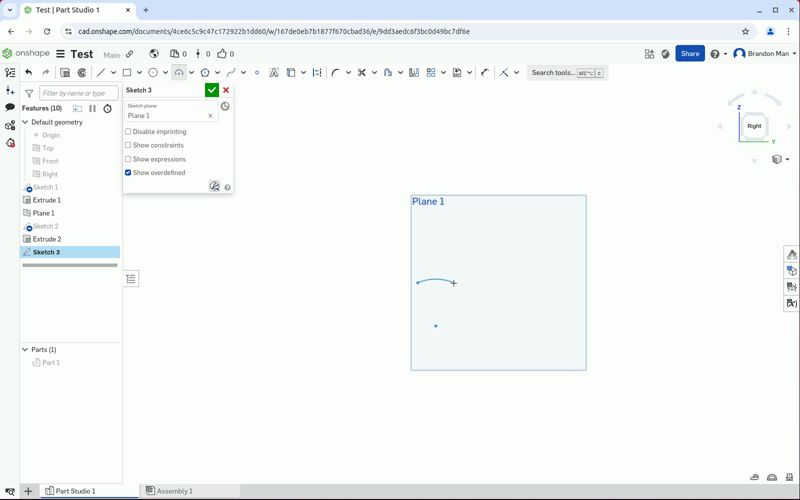
scroll(6)
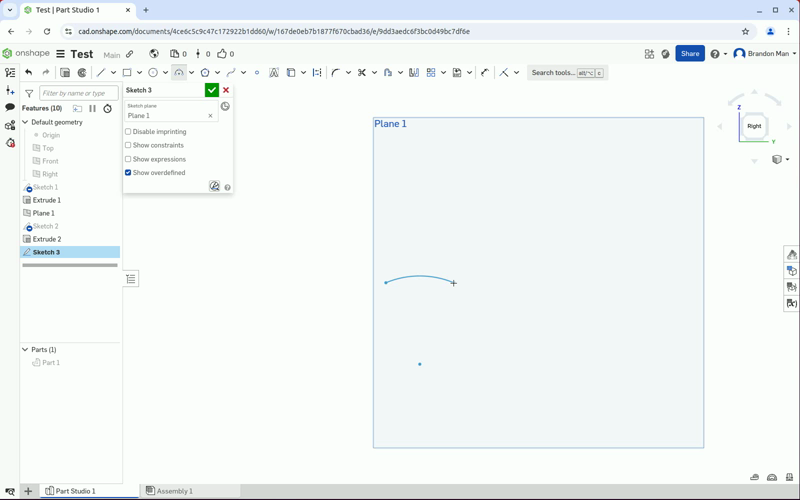
click(453, 282)
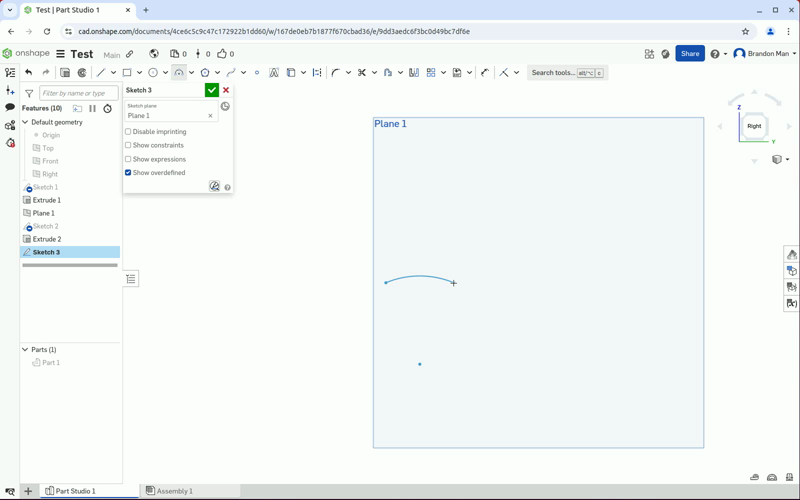
scroll(-6)
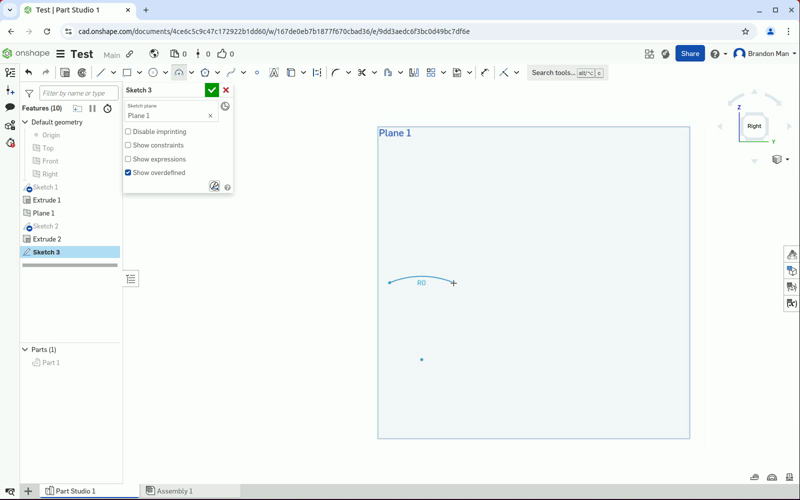
scroll(-6)
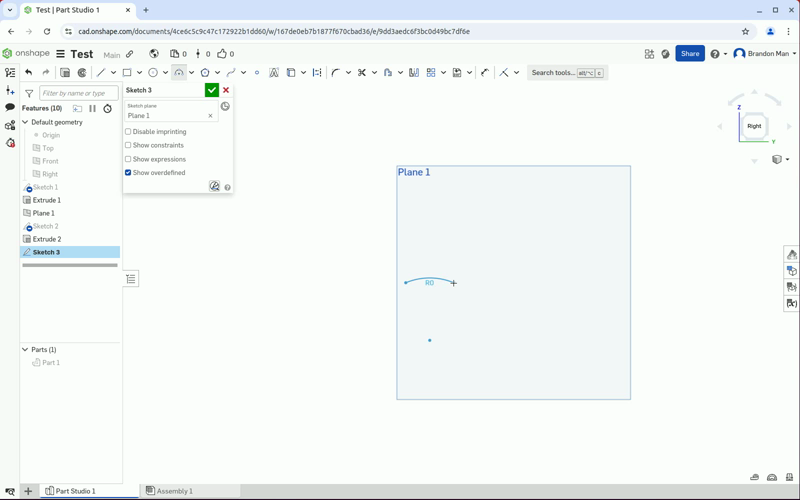
scroll(-6)
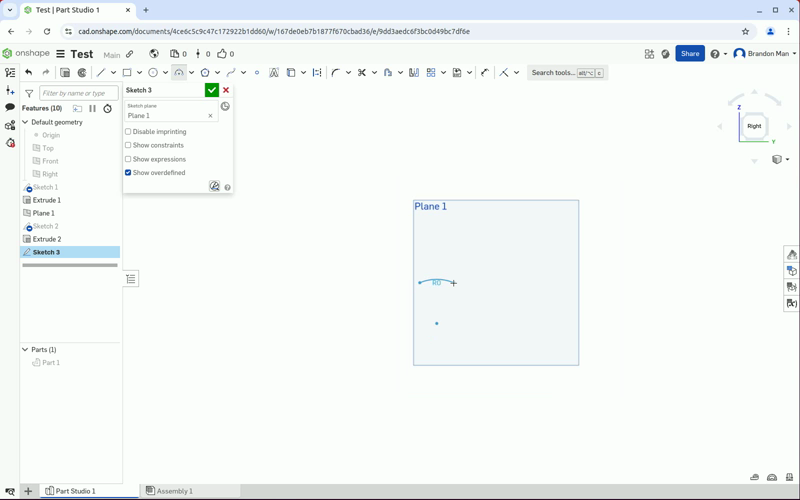
scroll(-6)
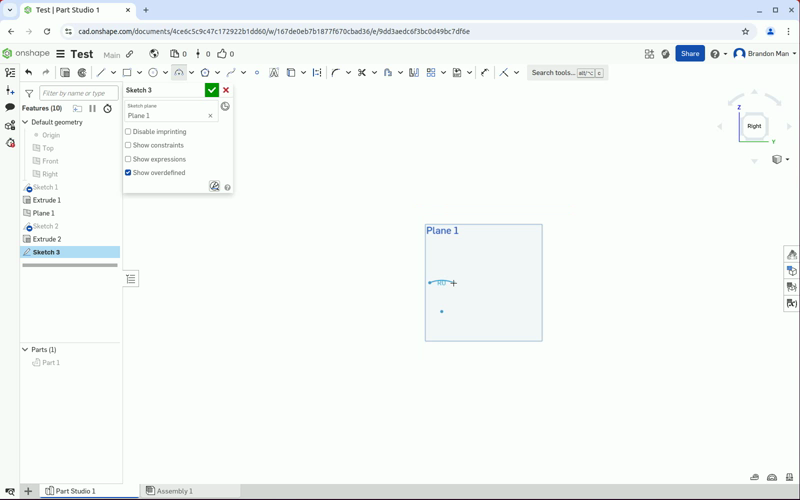
scroll(-6)
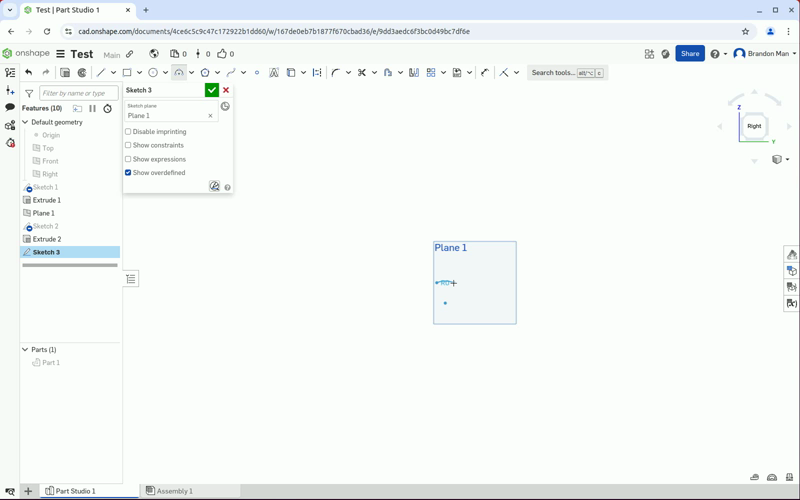
scroll(-6)
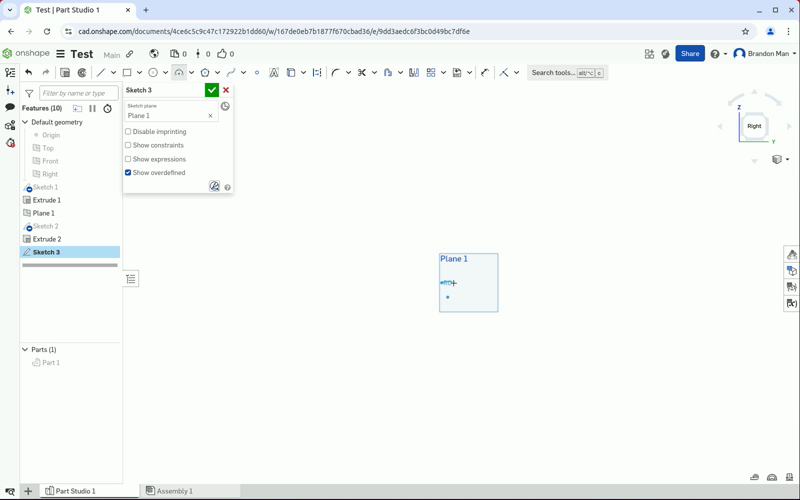
scroll(-6)
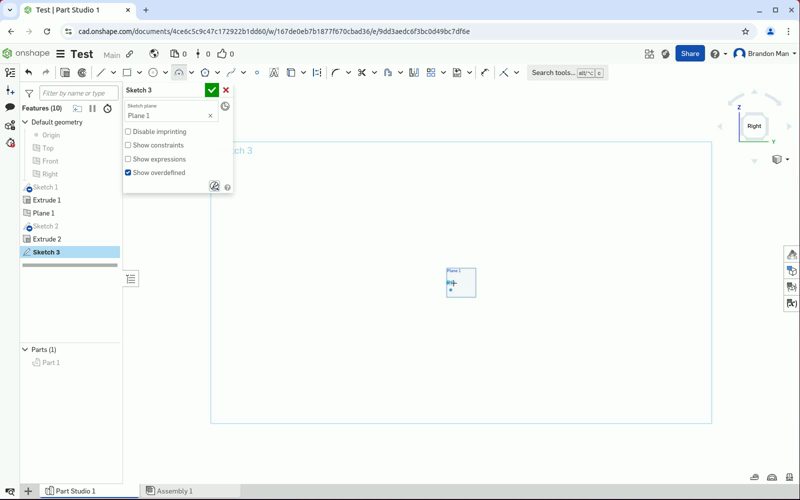
mouse_move(450, 284)
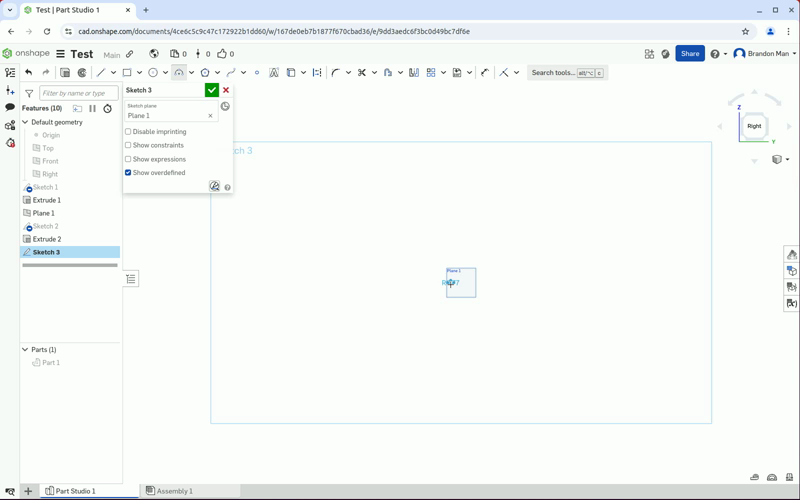
scroll(6)
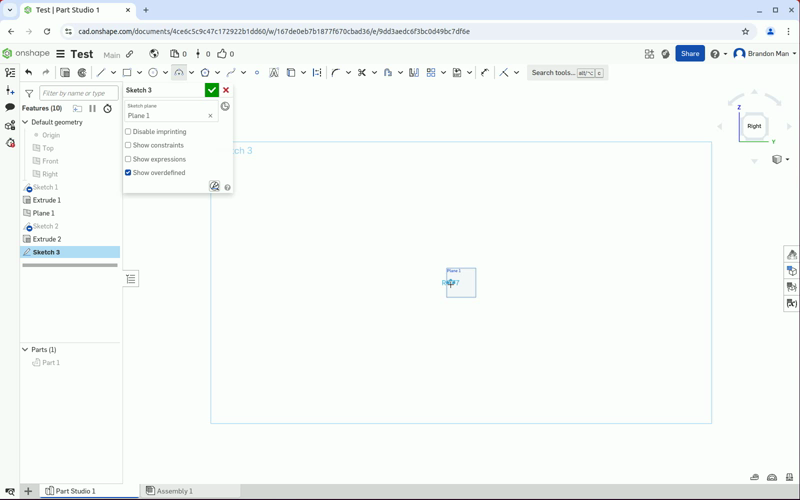
scroll(6)
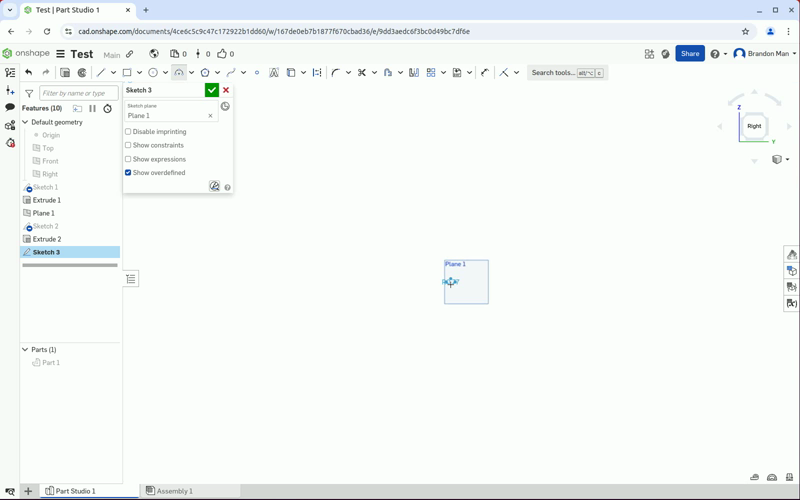
scroll(6)
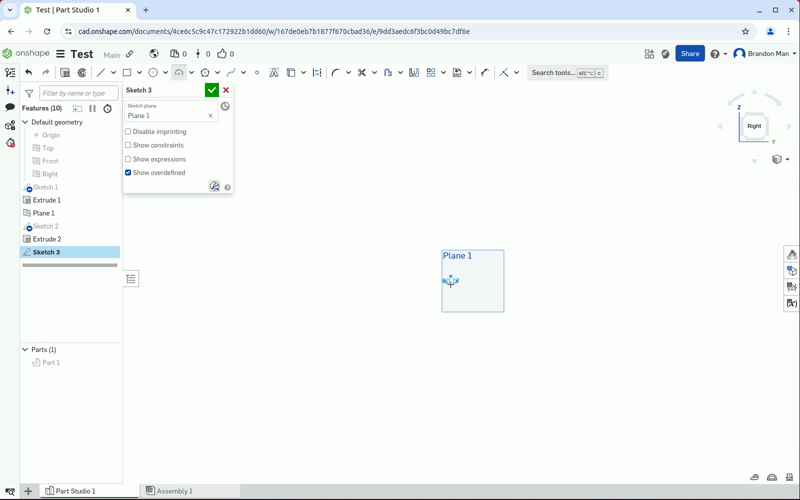
scroll(6)
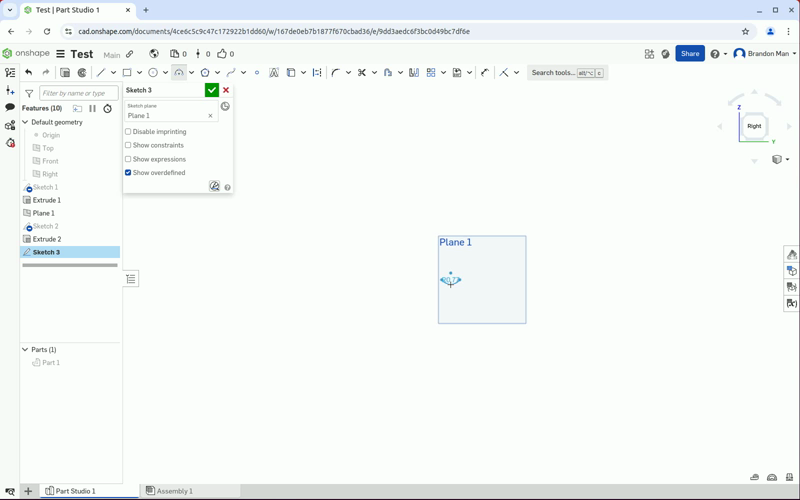
scroll(6)
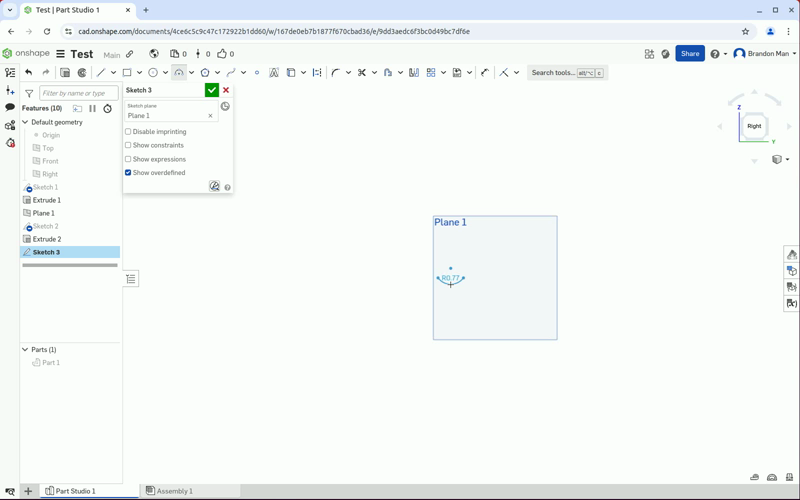
scroll(6)
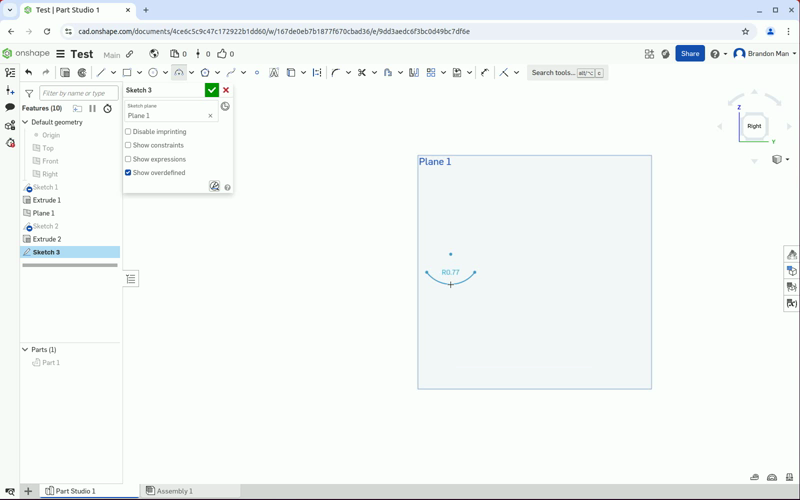
scroll(6)
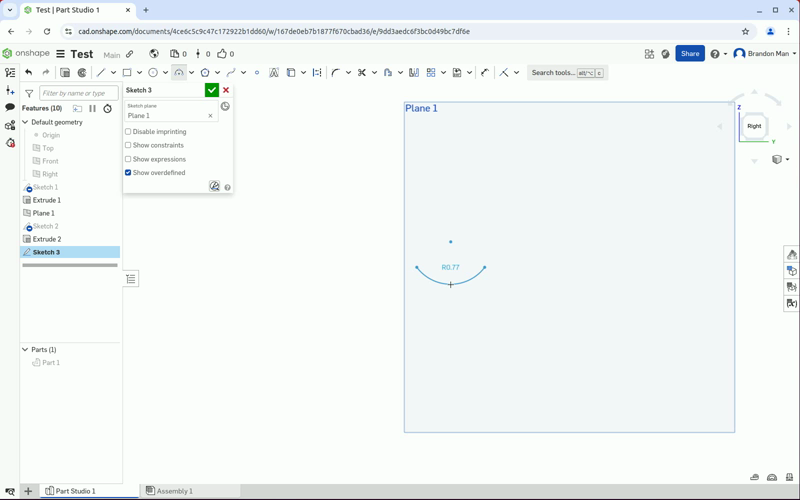
click(450, 284)
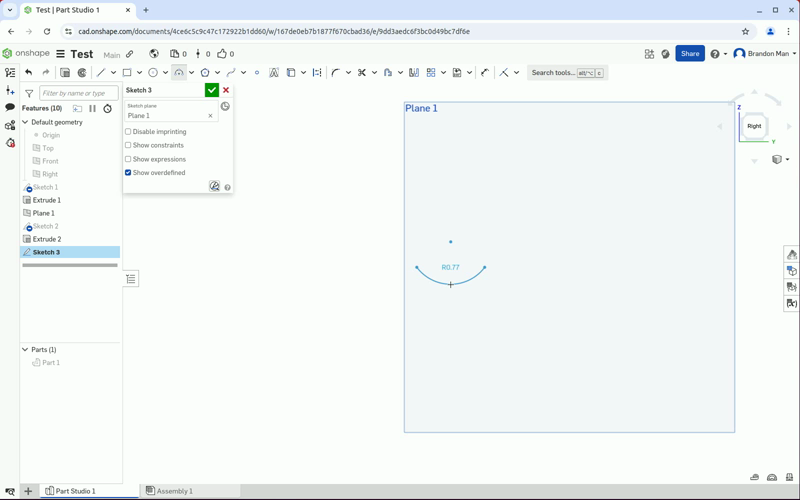
scroll(-6)
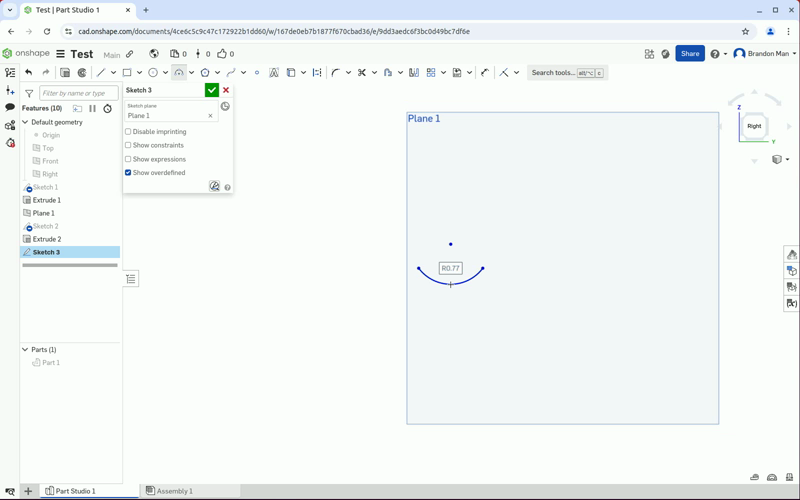
scroll(-6)
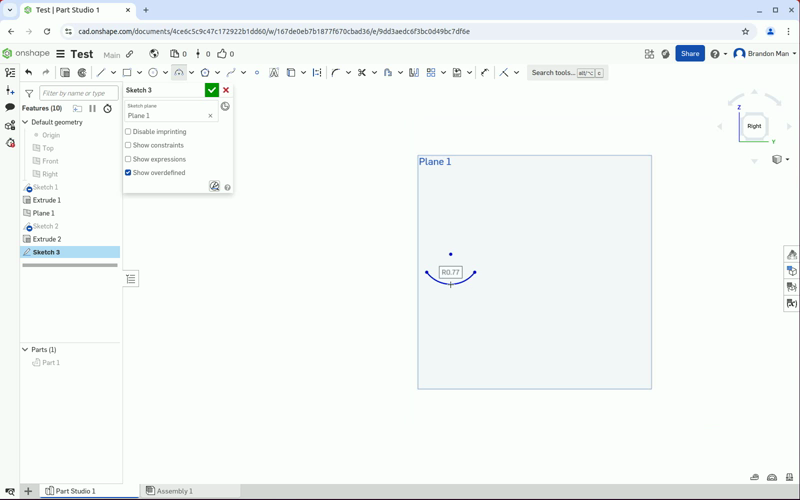
scroll(-6)
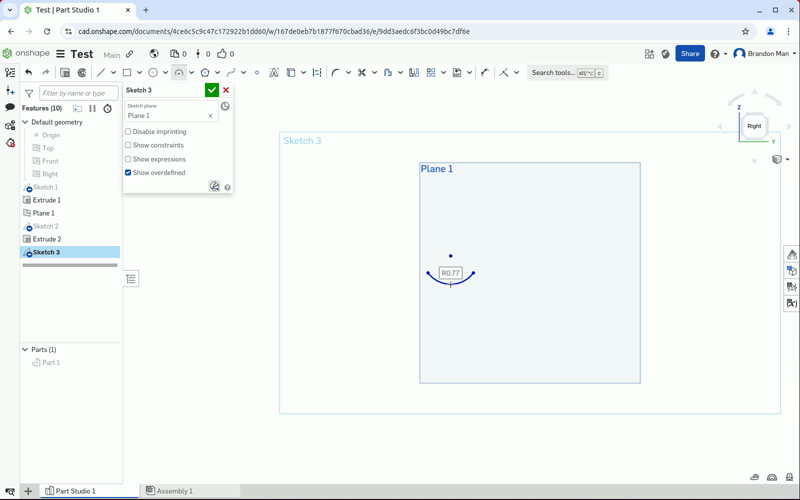
scroll(-6)
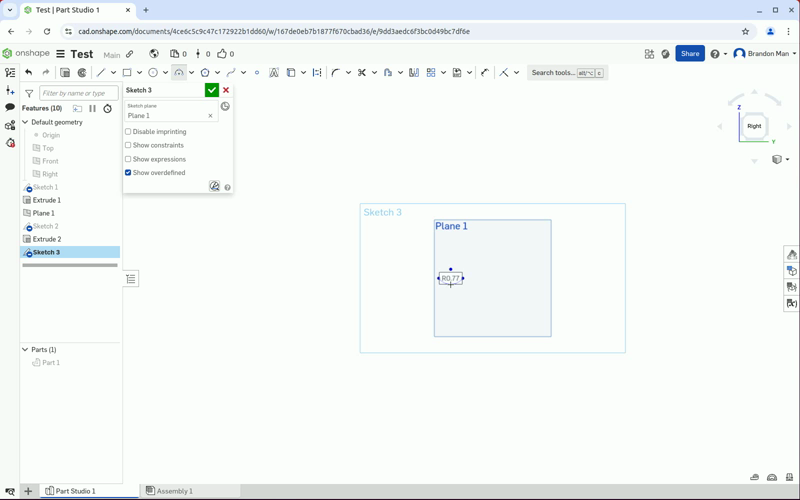
scroll(-6)
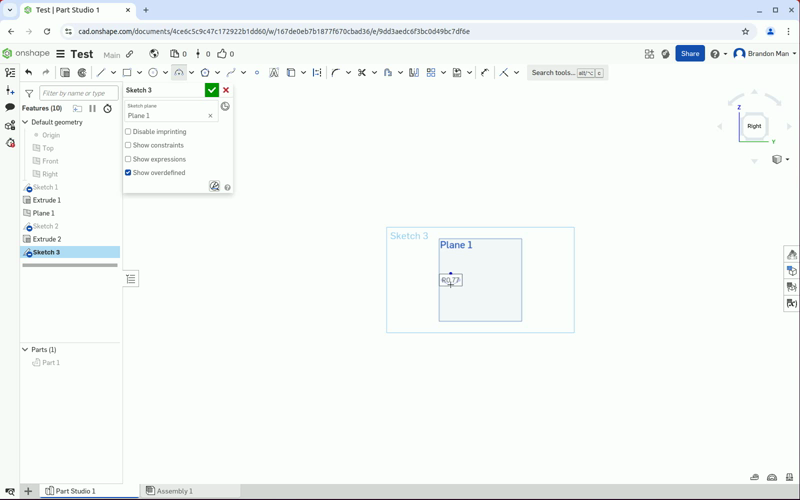
scroll(-6)
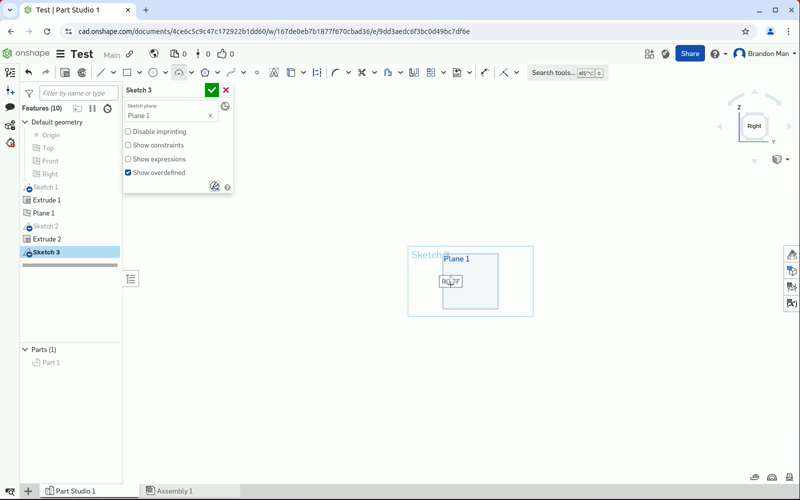
scroll(-6)
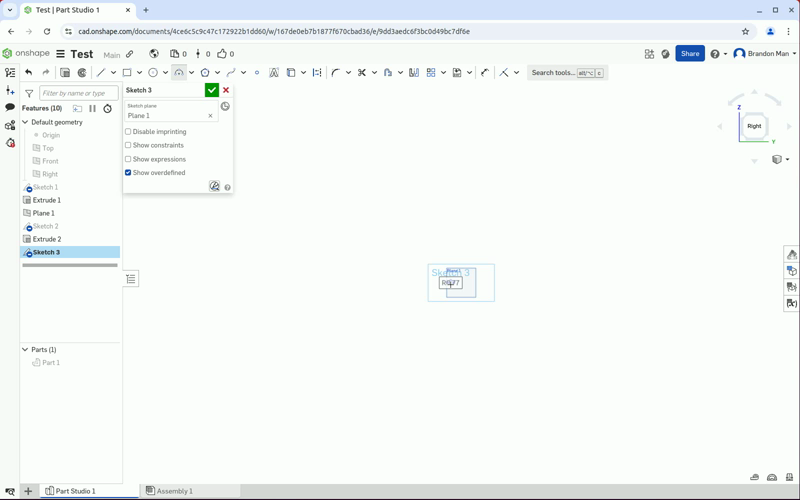
key_up(shift)
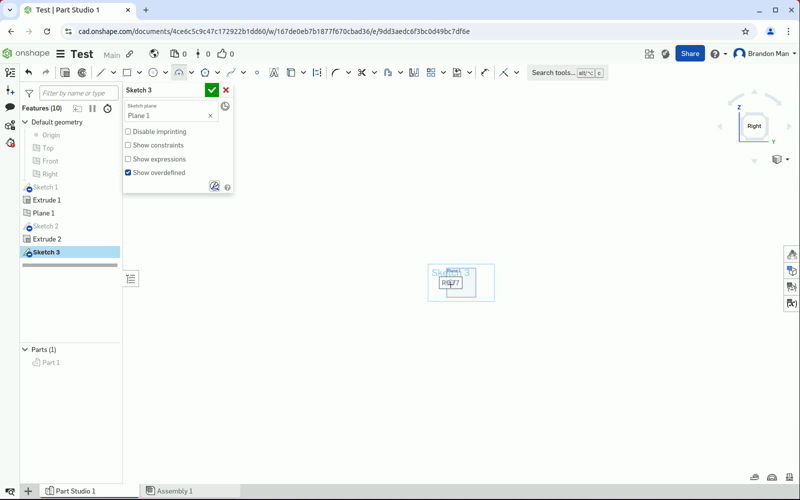
key(esc)
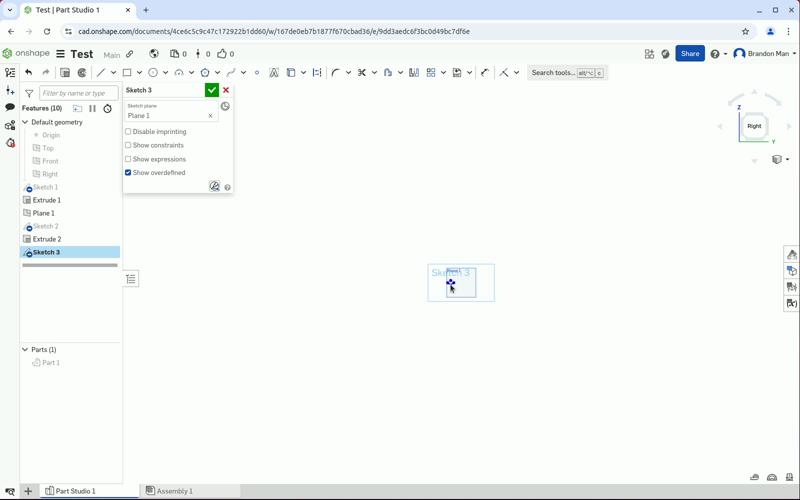
key(l)
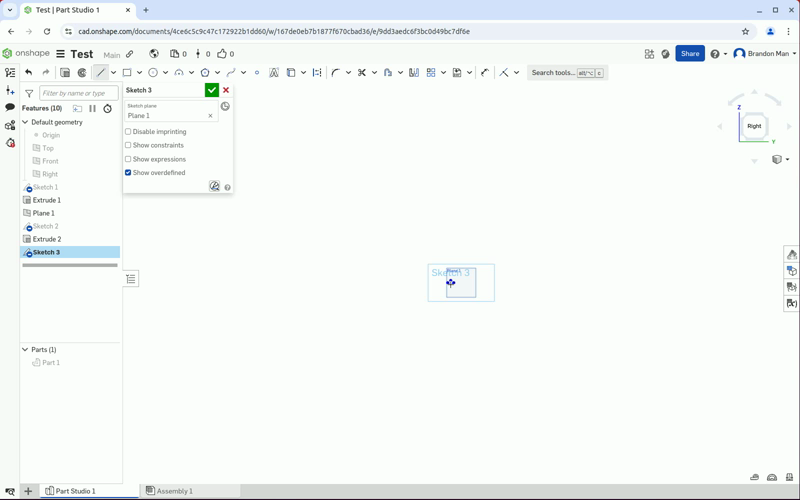
mouse_move(453, 282)
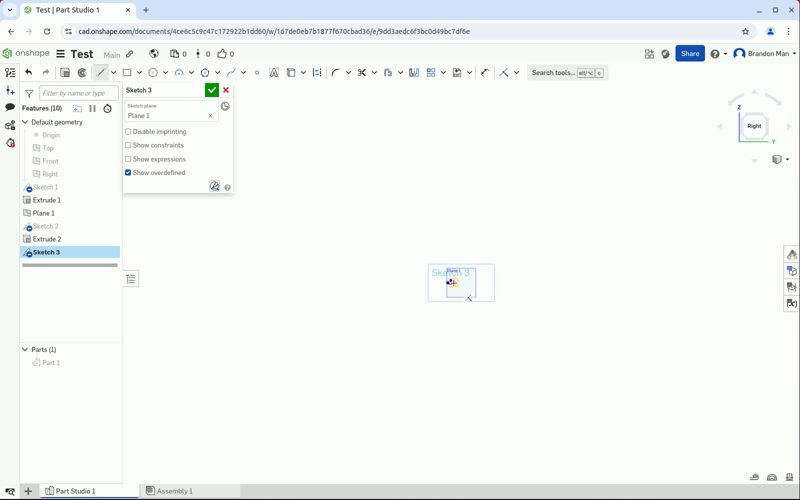
scroll(6)
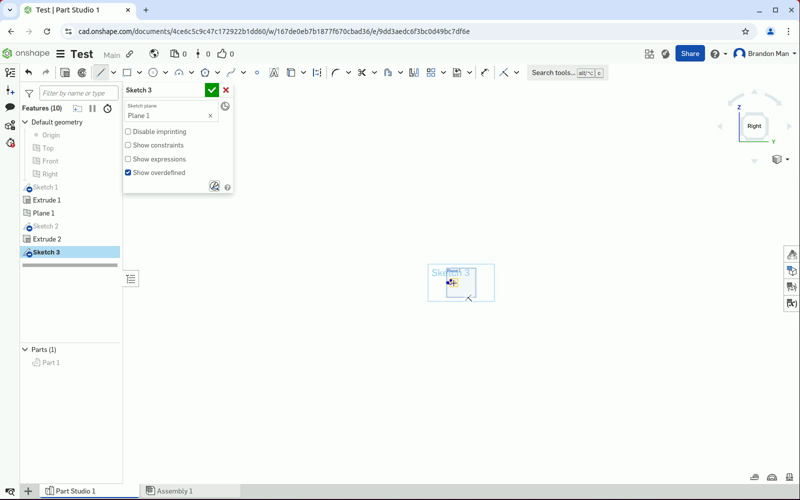
scroll(6)
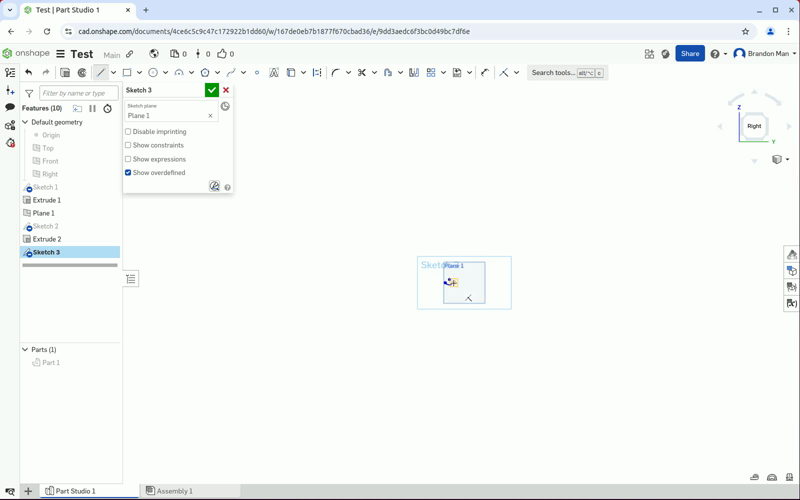
scroll(6)
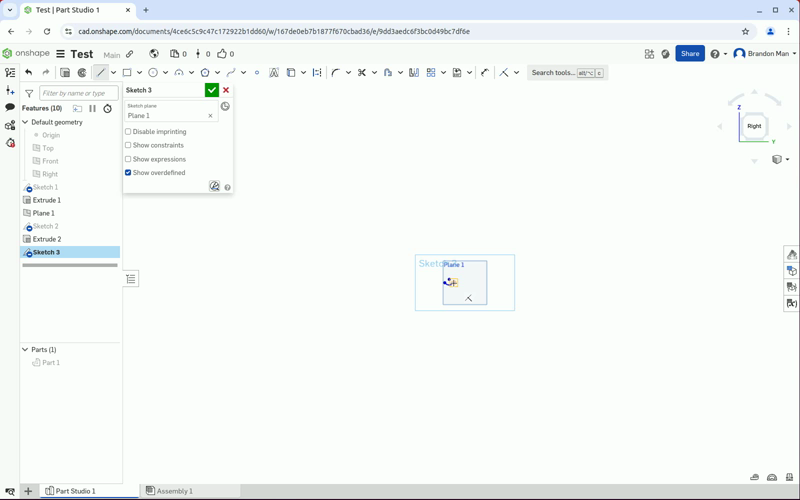
scroll(6)
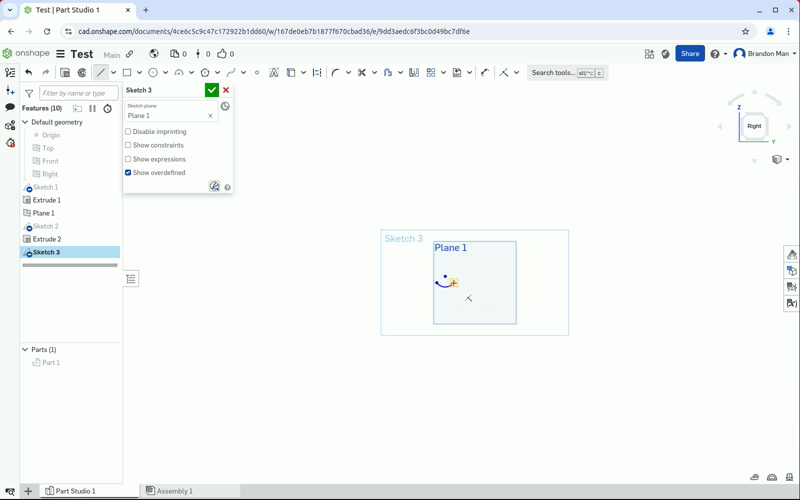
scroll(6)
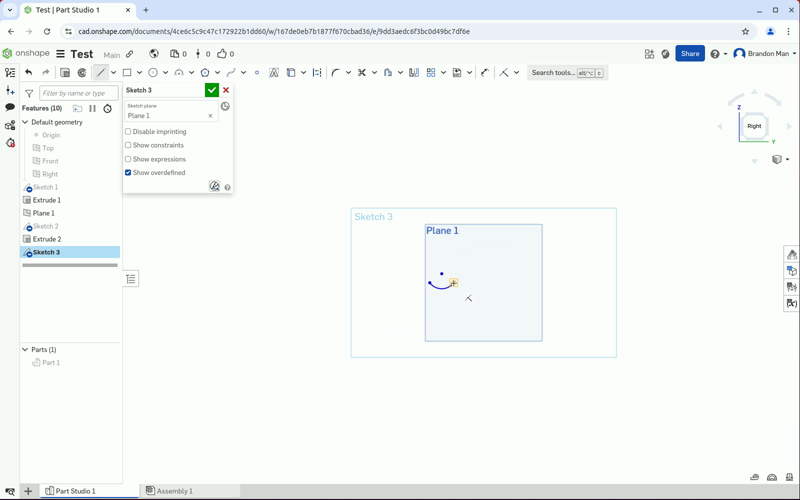
scroll(6)
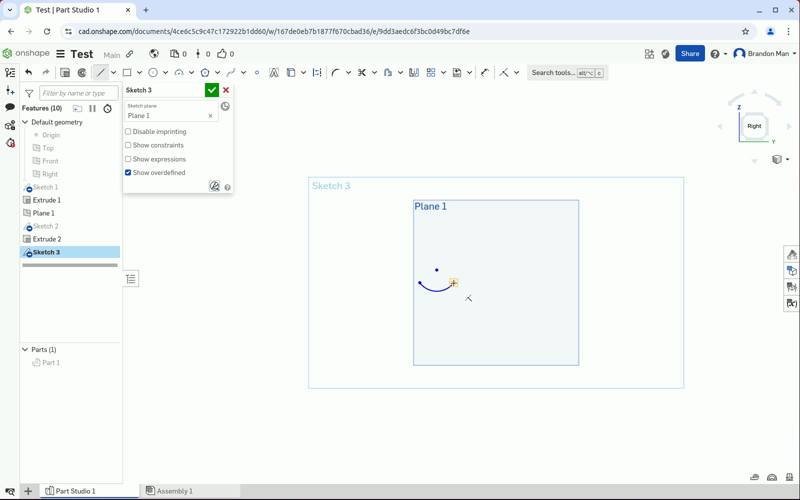
scroll(6)
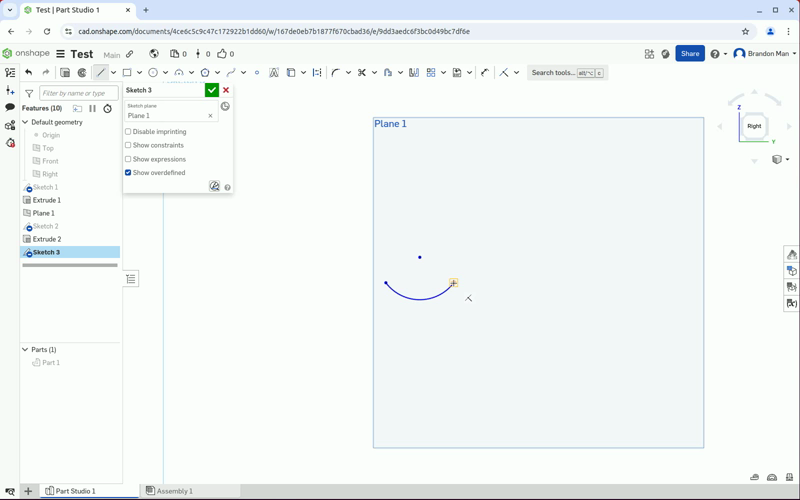
click(453, 282)
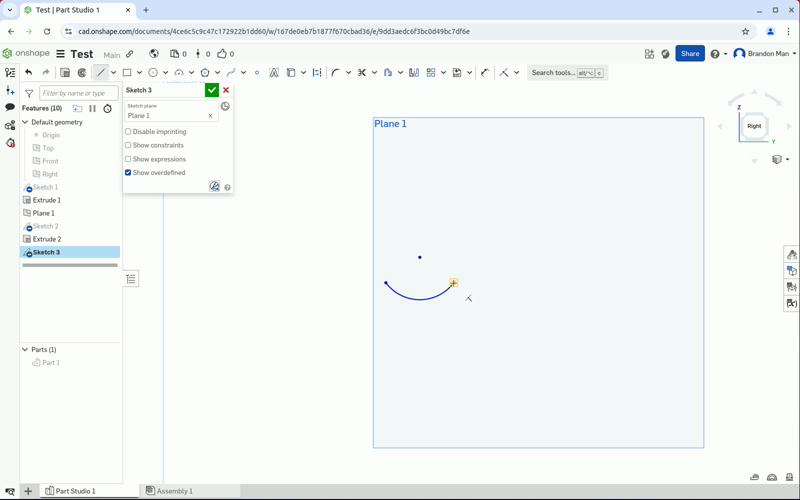
scroll(-6)
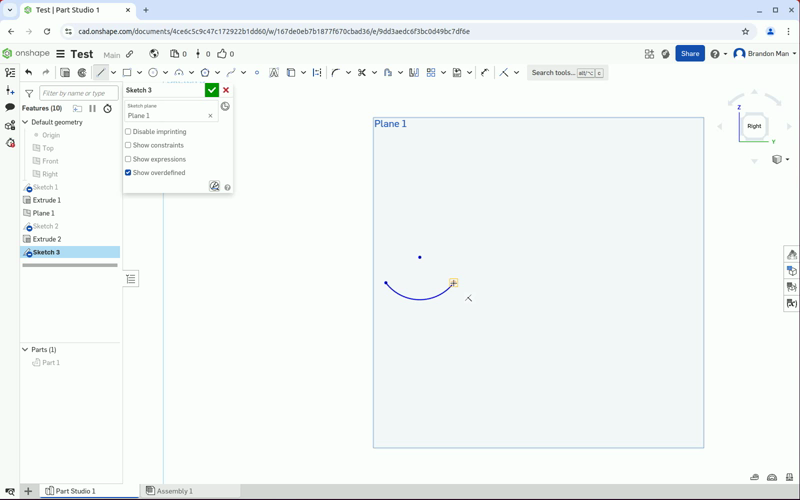
scroll(-6)
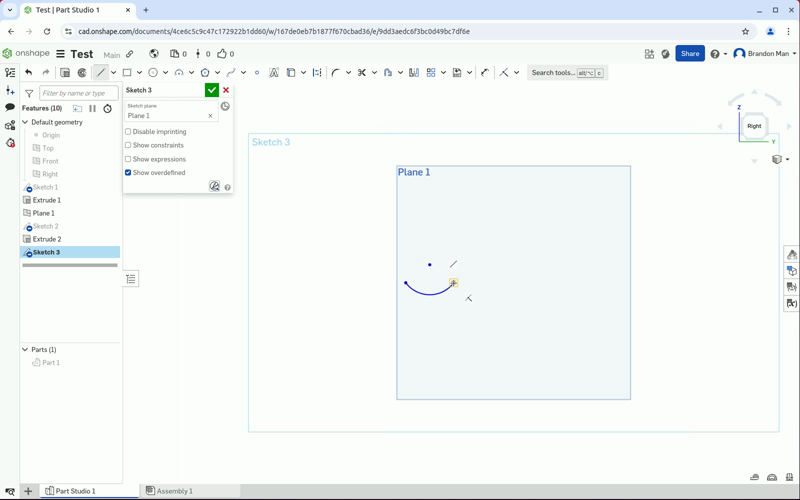
scroll(-6)
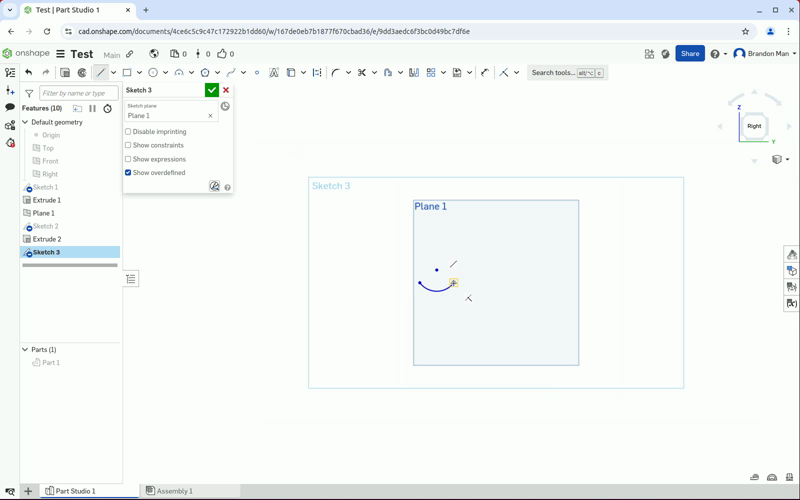
scroll(-6)
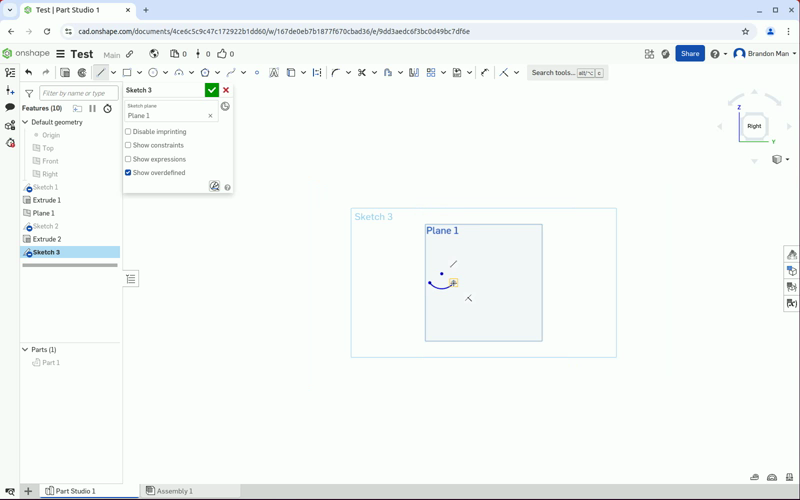
scroll(-6)
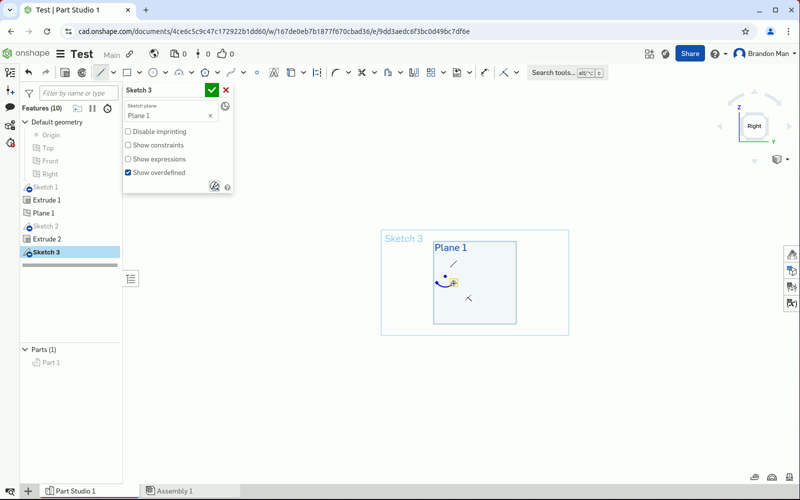
scroll(-6)
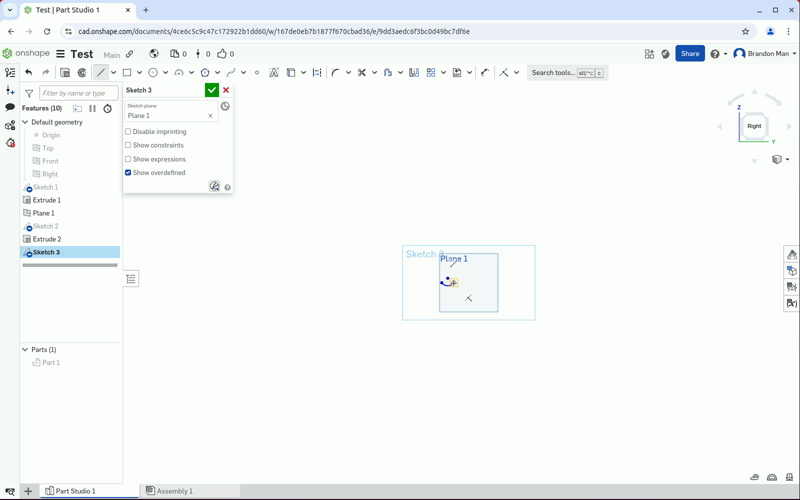
scroll(-6)
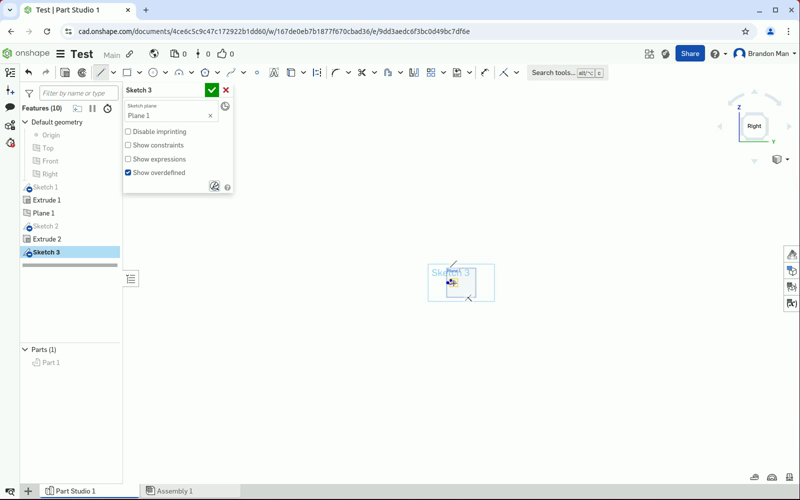
mouse_move(483, 282)
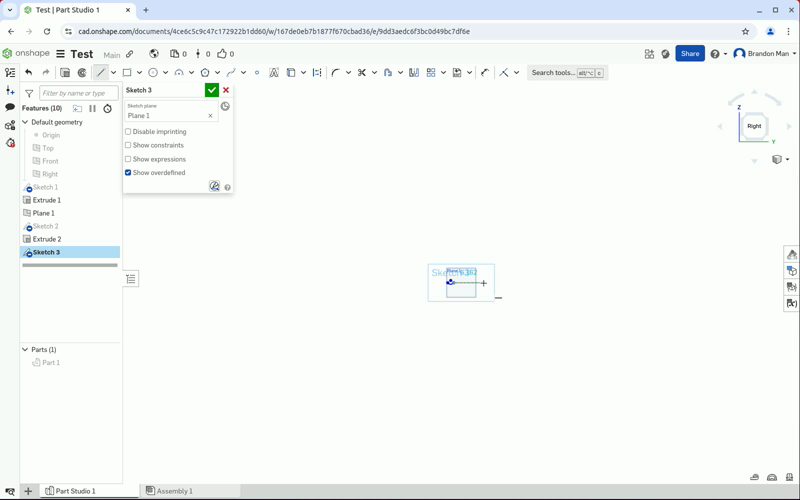
key_down(shift)
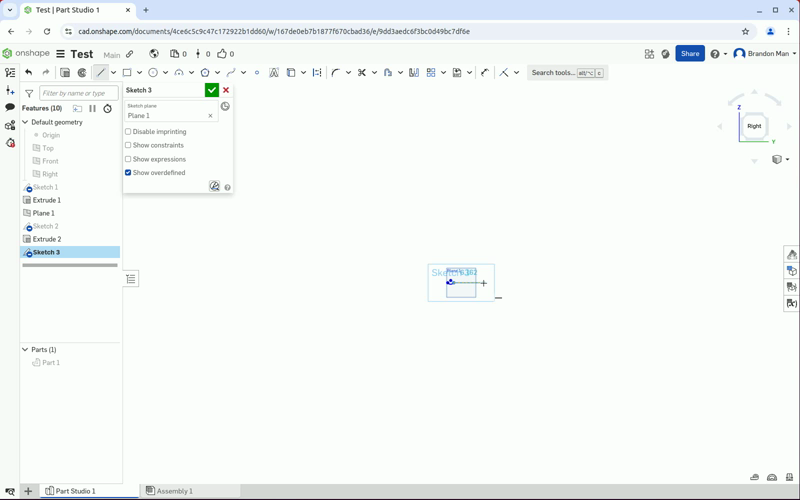
mouse_move(447, 282)
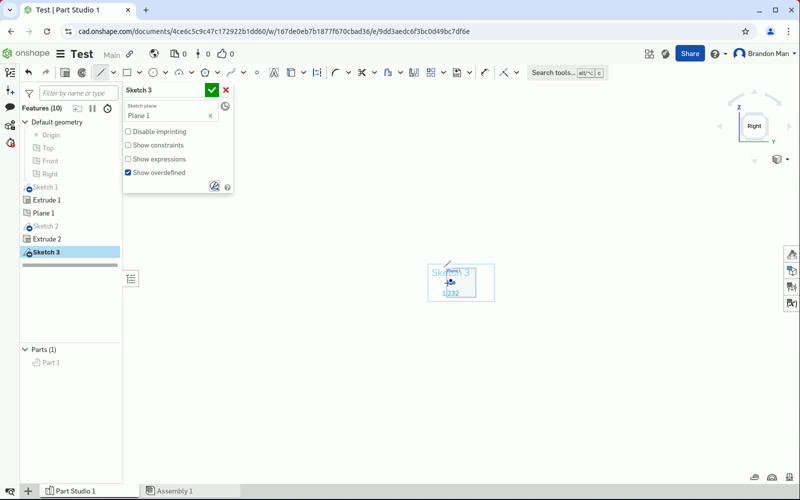
scroll(6)
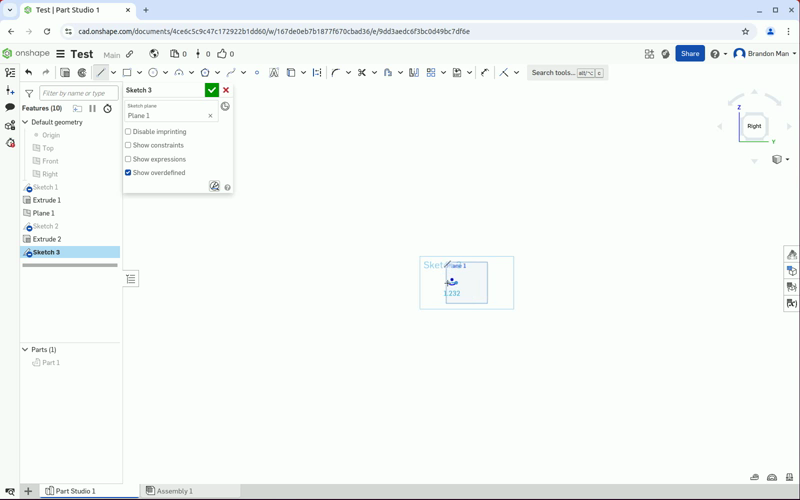
scroll(6)
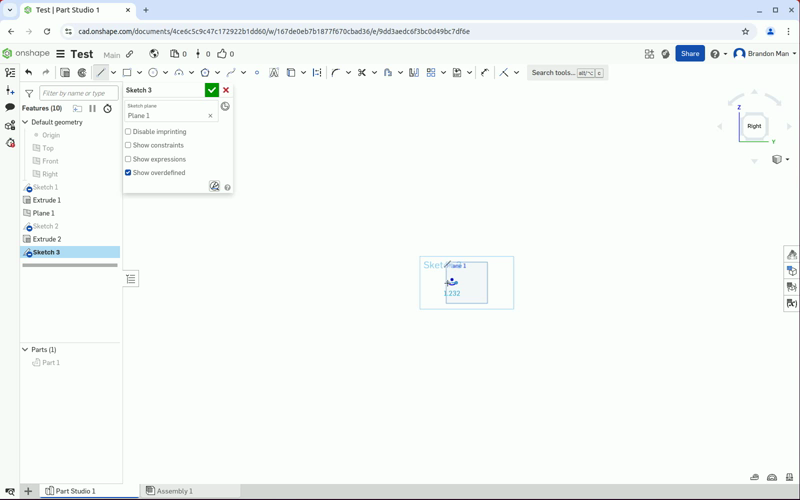
scroll(6)
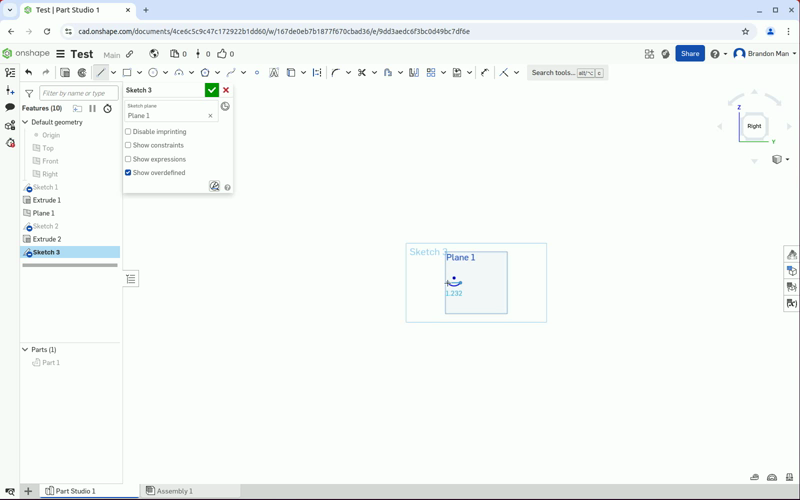
scroll(6)
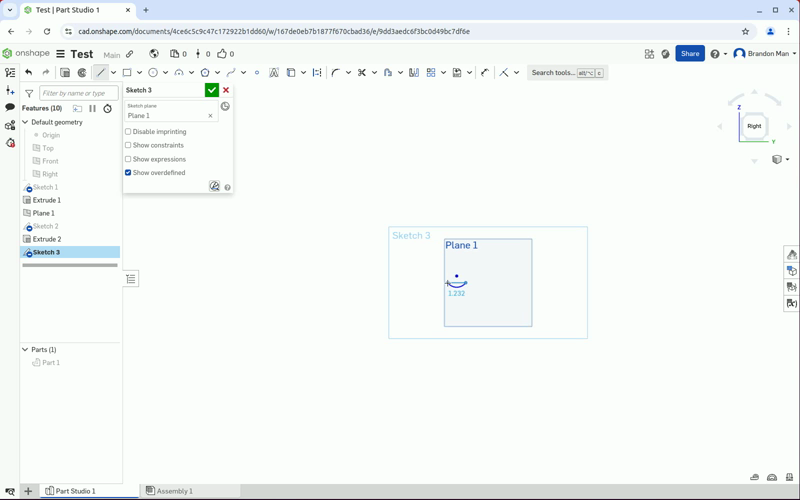
scroll(6)
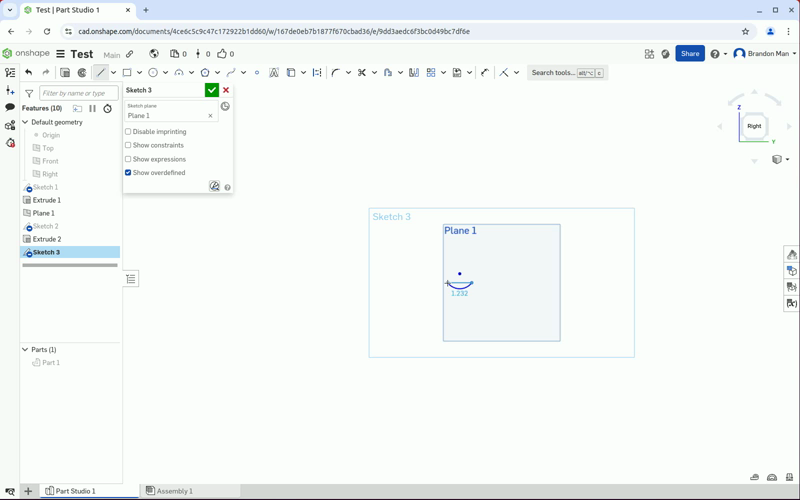
scroll(6)
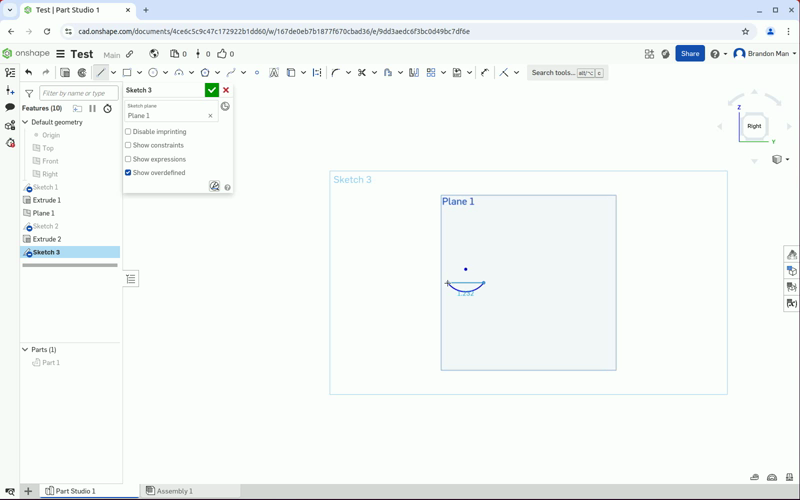
scroll(6)
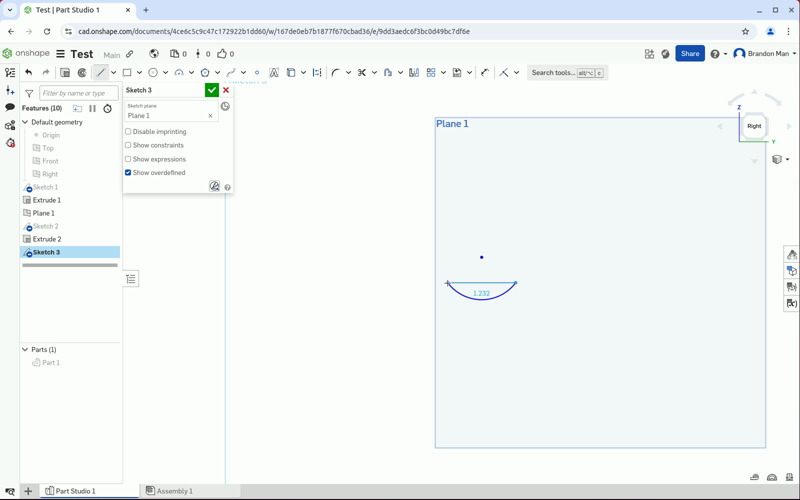
key_up(shift)
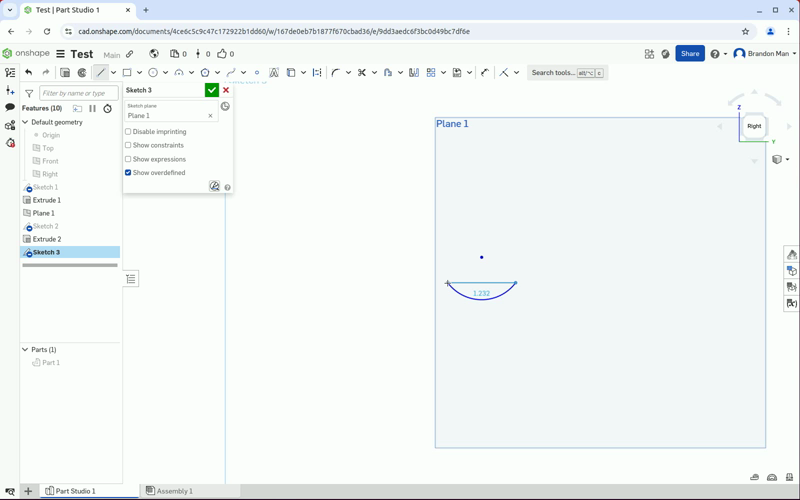
click(447, 282)
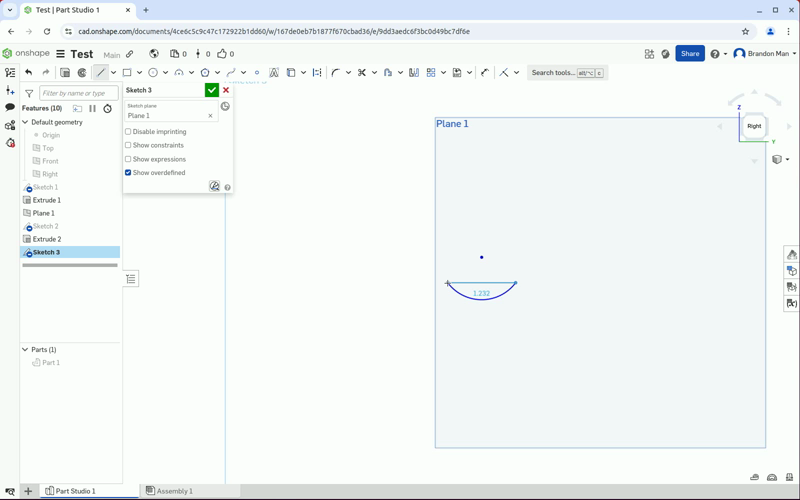
scroll(-6)
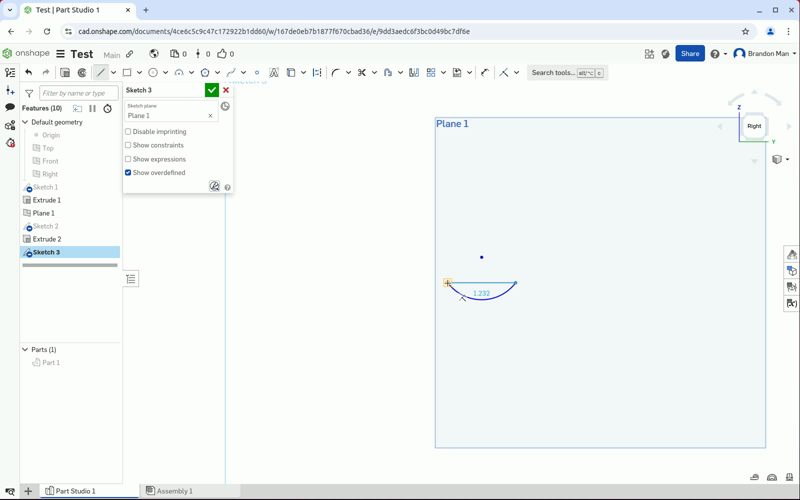
scroll(-6)
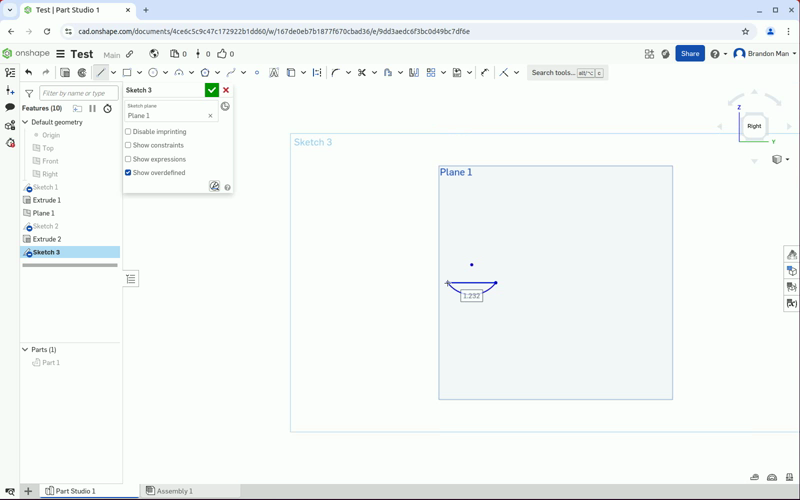
scroll(-6)
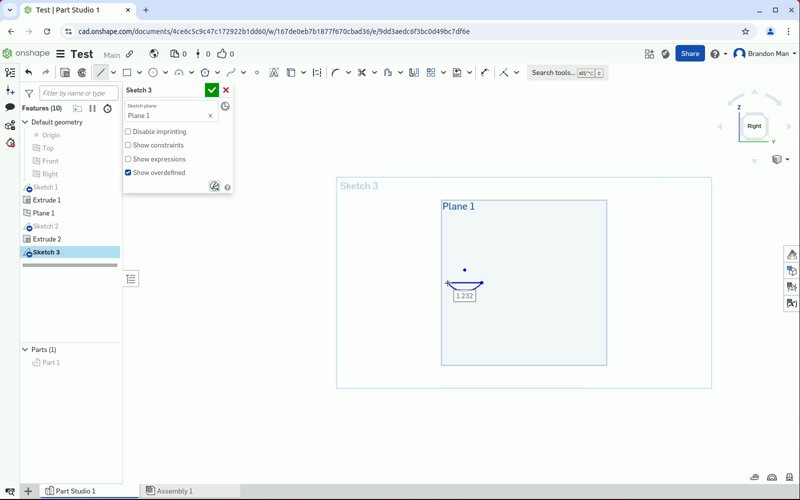
scroll(-6)
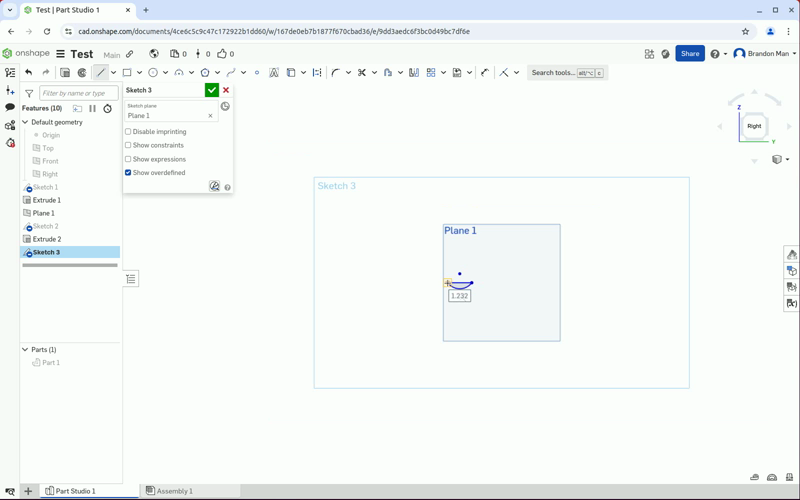
scroll(-6)
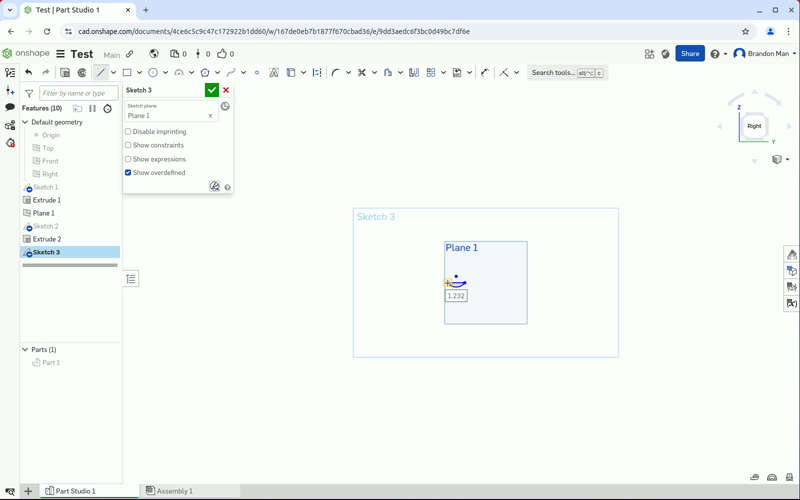
scroll(-6)
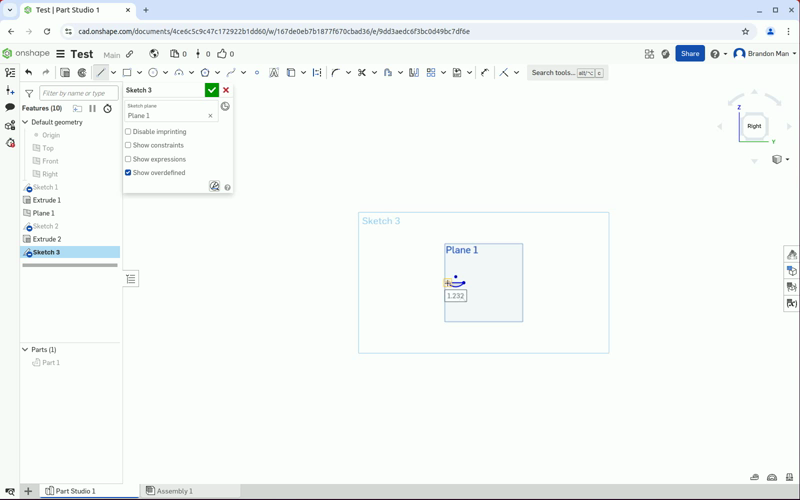
scroll(-6)
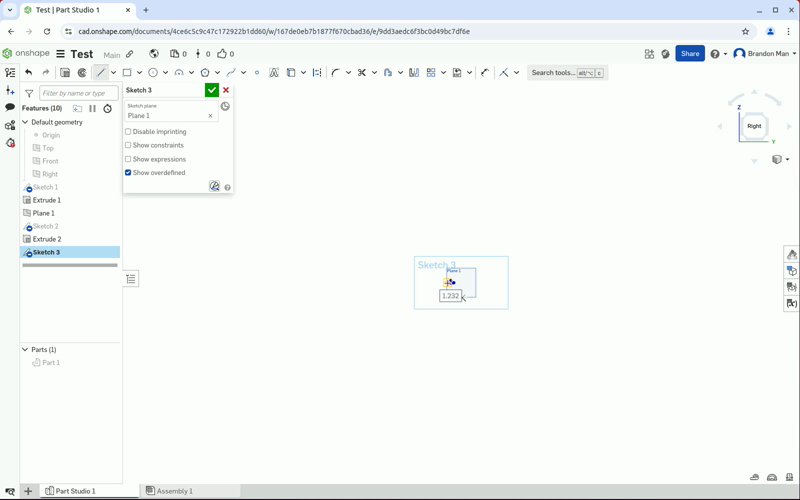
key(esc)
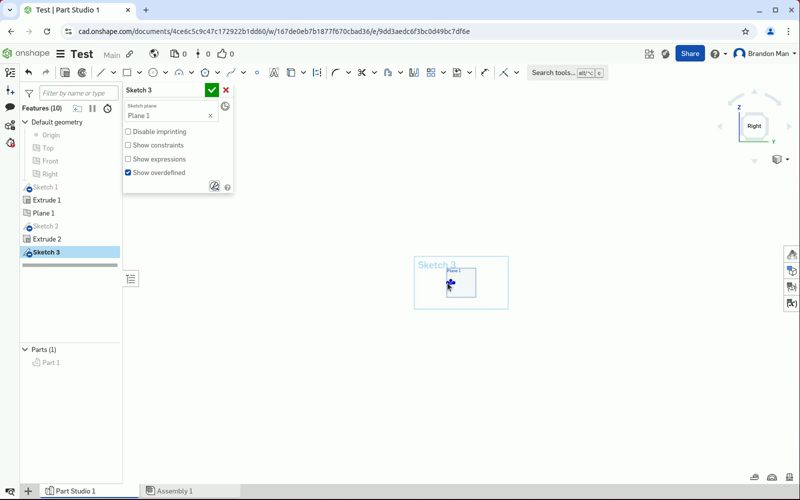
mouse_move(452, 283)
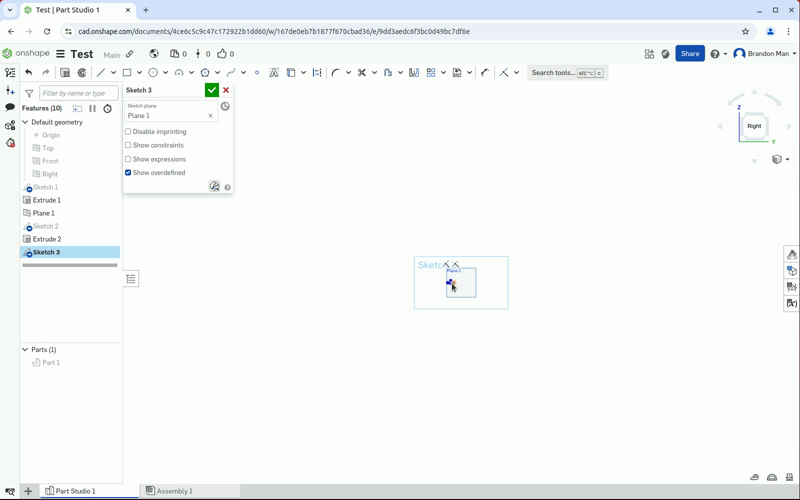
scroll(6)
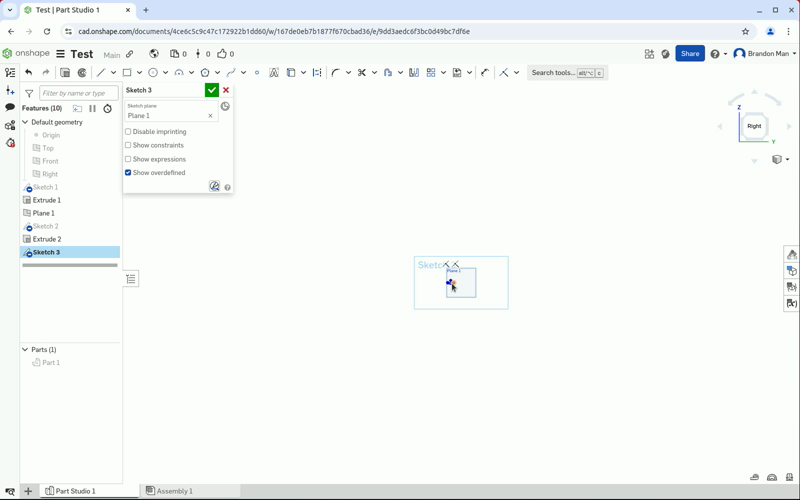
scroll(6)
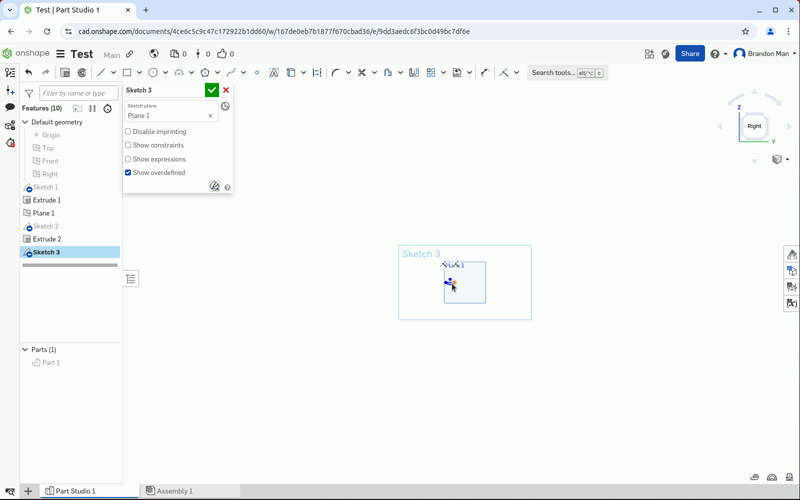
scroll(6)
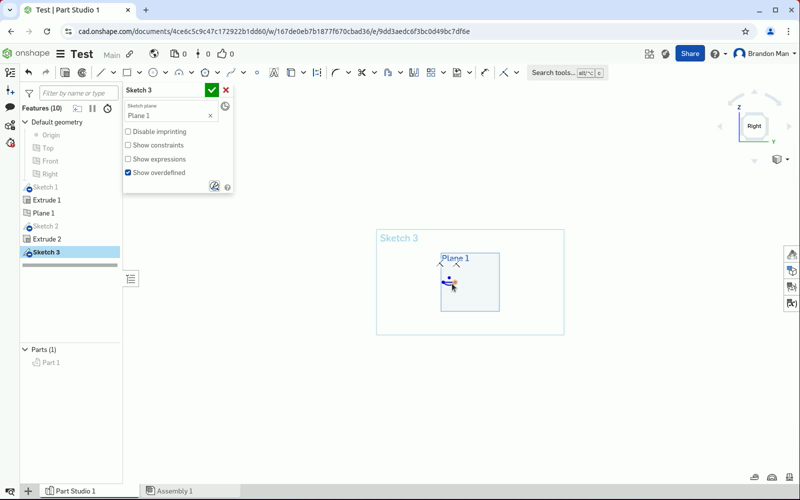
scroll(6)
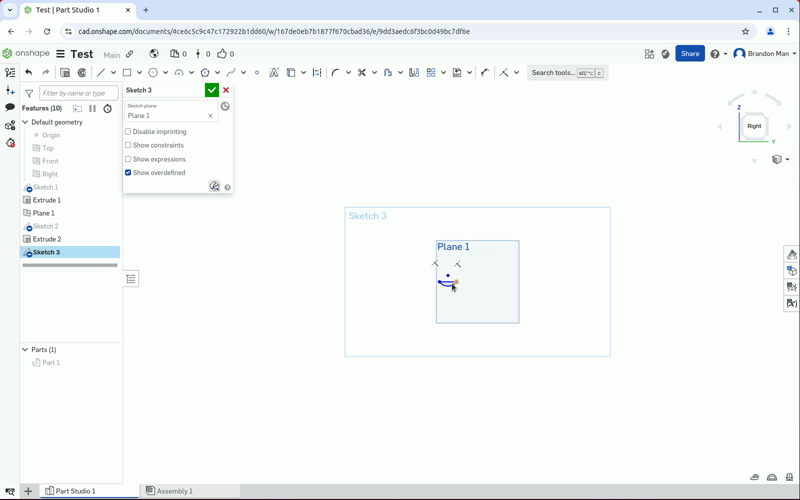
scroll(6)
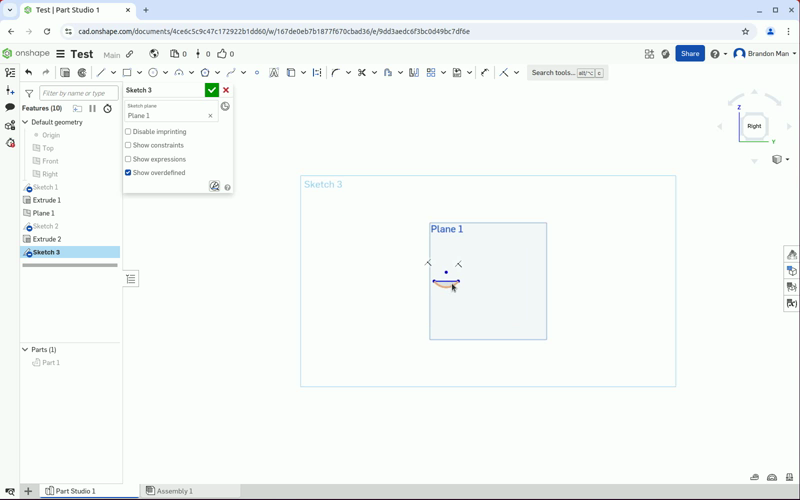
scroll(6)
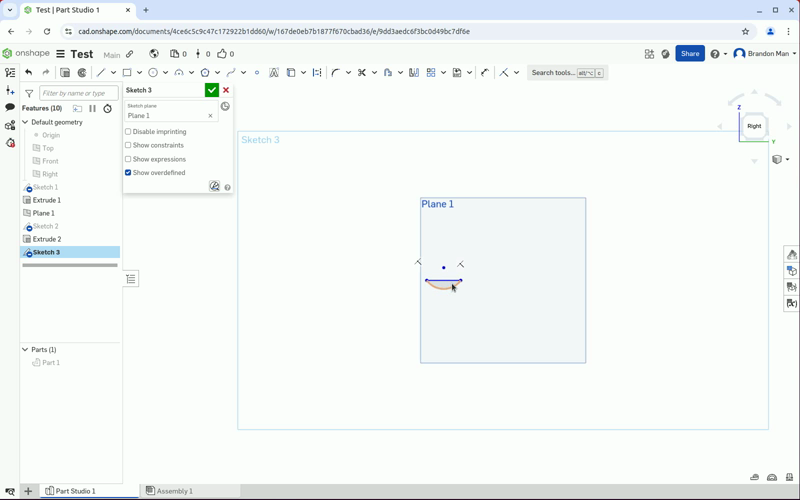
scroll(6)
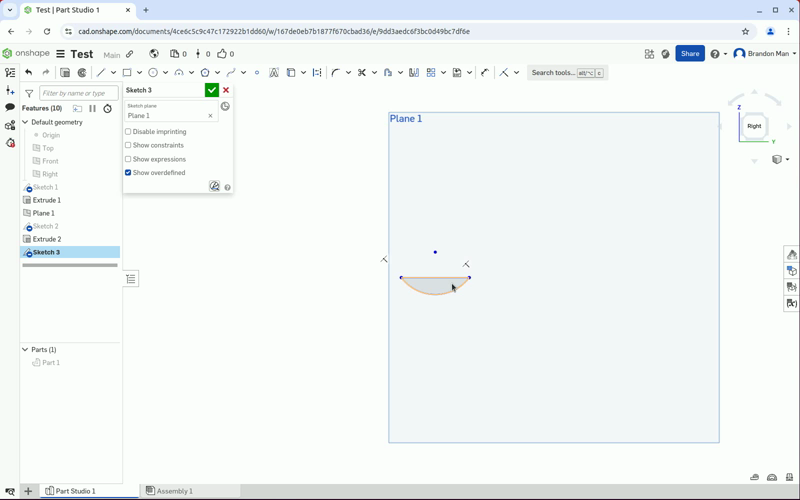
click(452, 283)
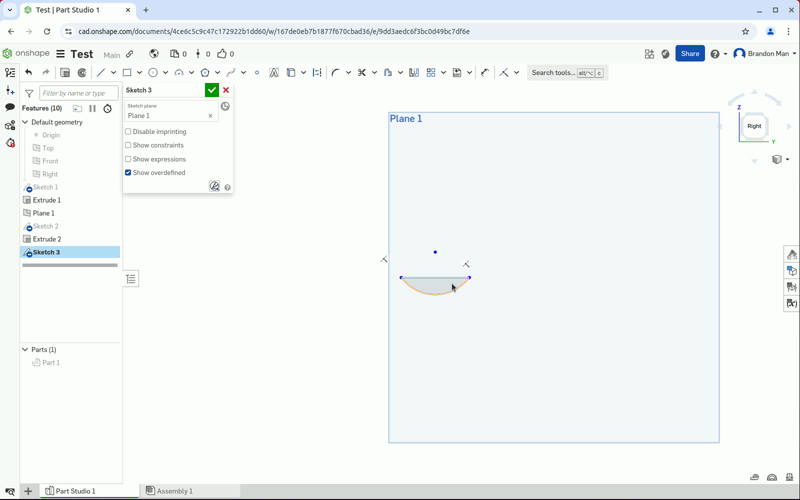
scroll(-6)
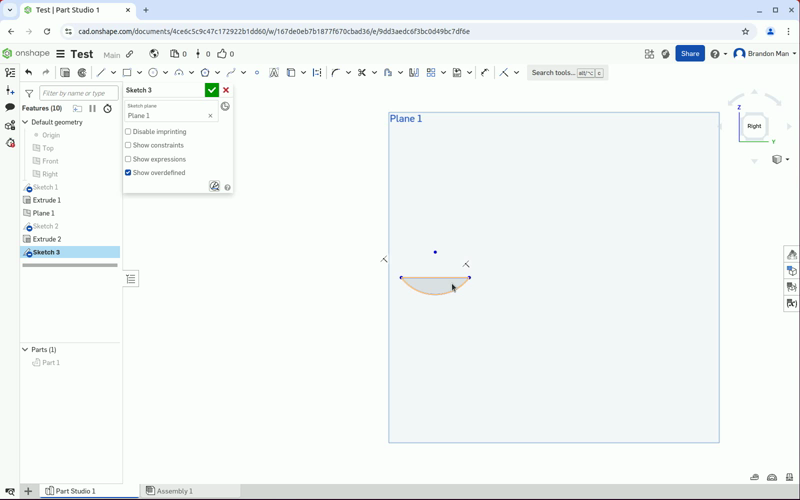
scroll(-6)
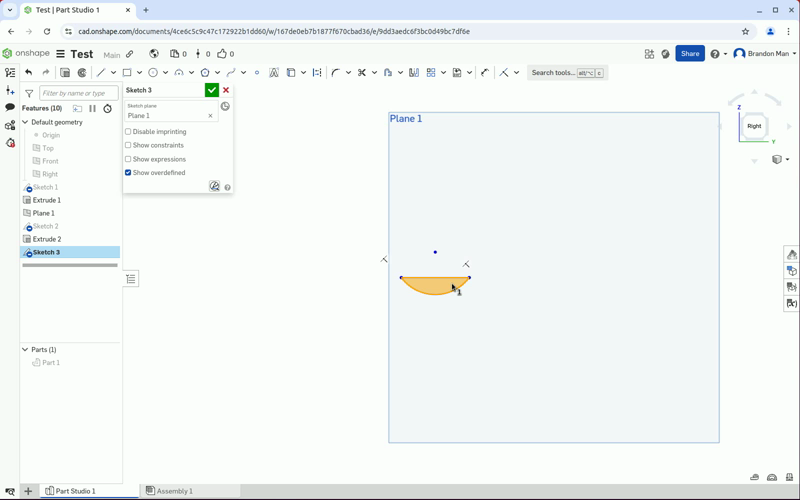
scroll(-6)
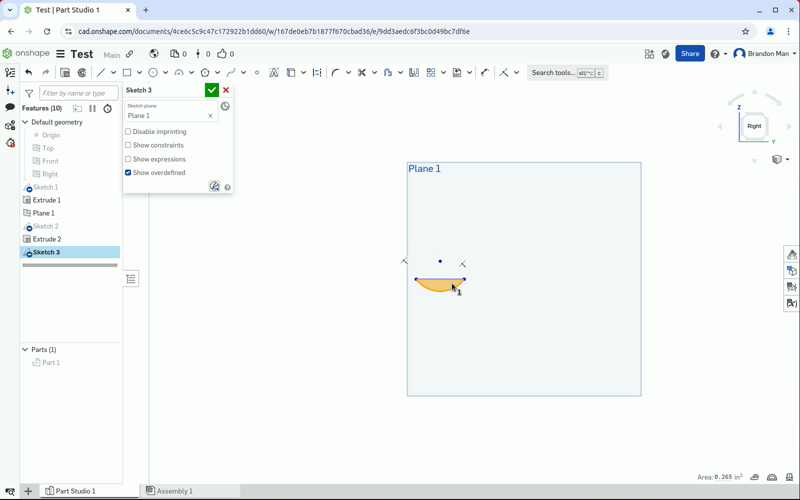
scroll(-6)
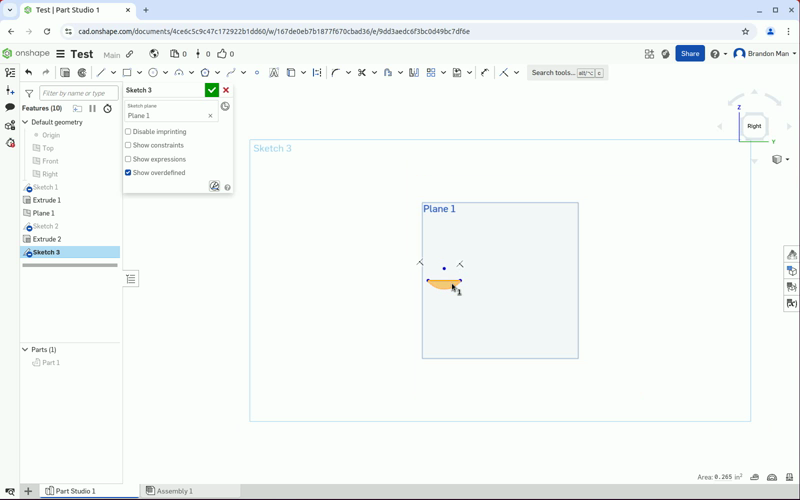
scroll(-6)
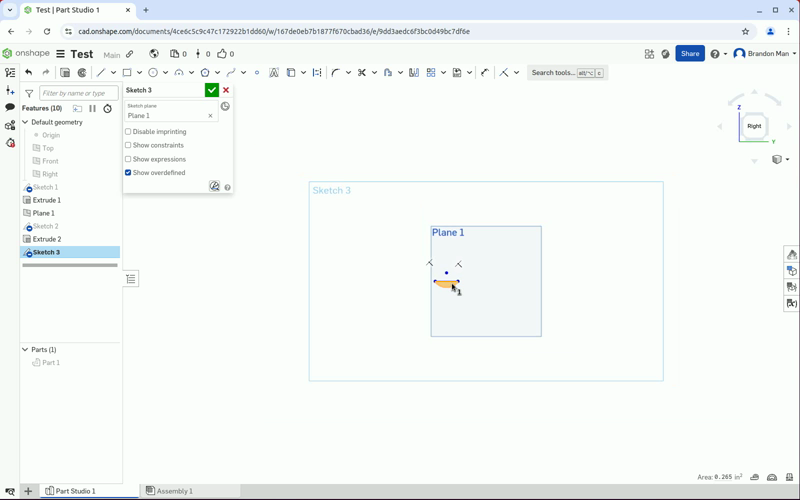
scroll(-6)
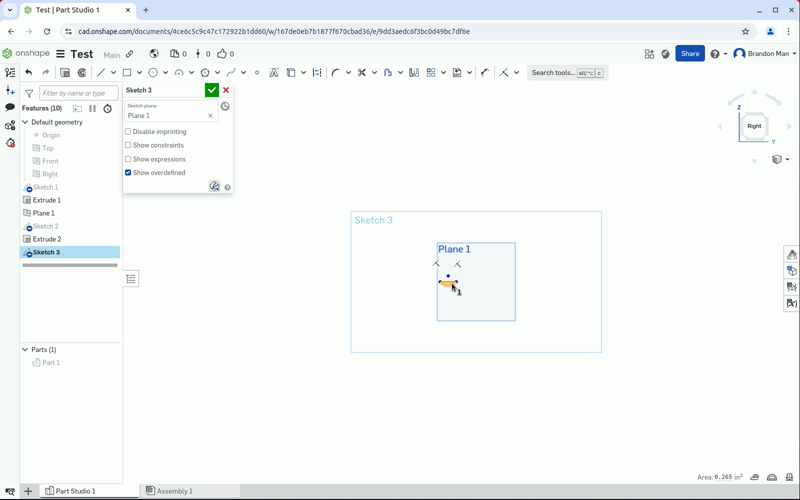
scroll(-6)
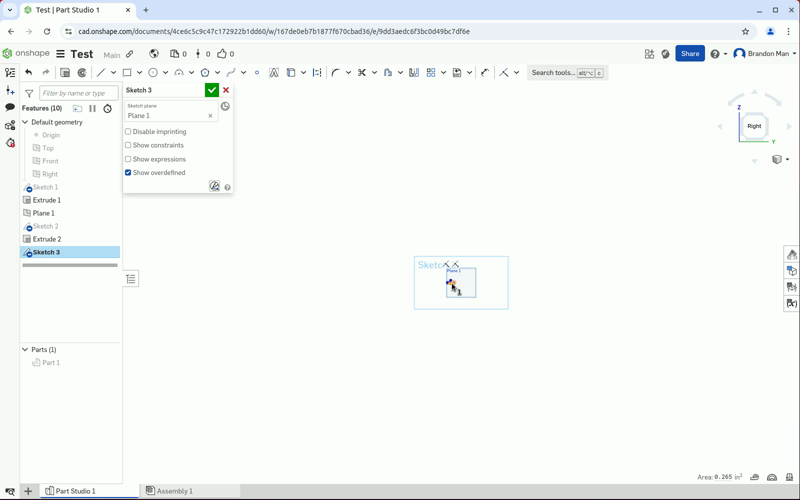
mouse_move(73, 352)
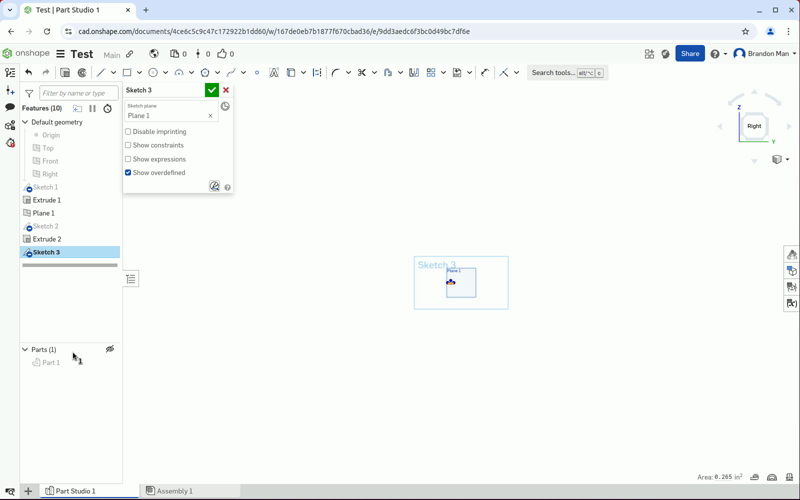
key(shift+y)
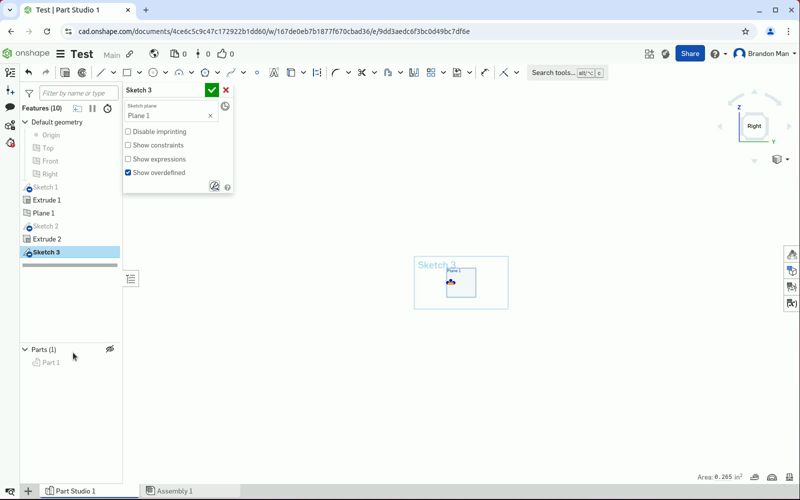
key(shift+e)
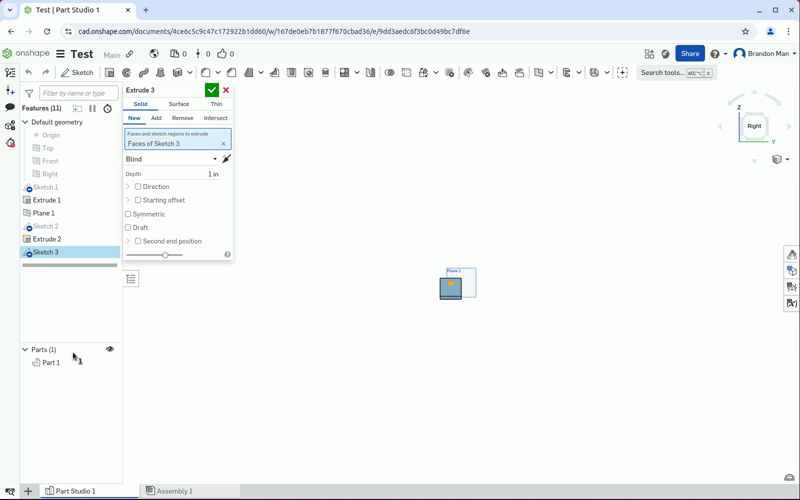
mouse_move(143, 106)
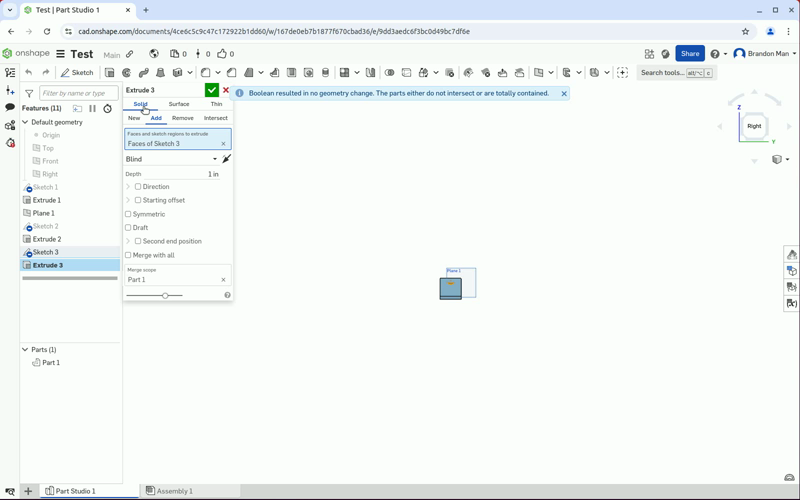
click(143, 106)
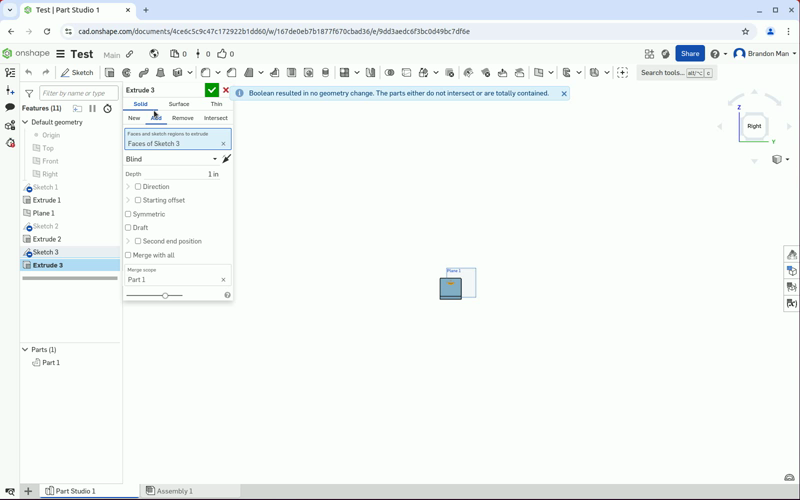
mouse_move(186, 120)
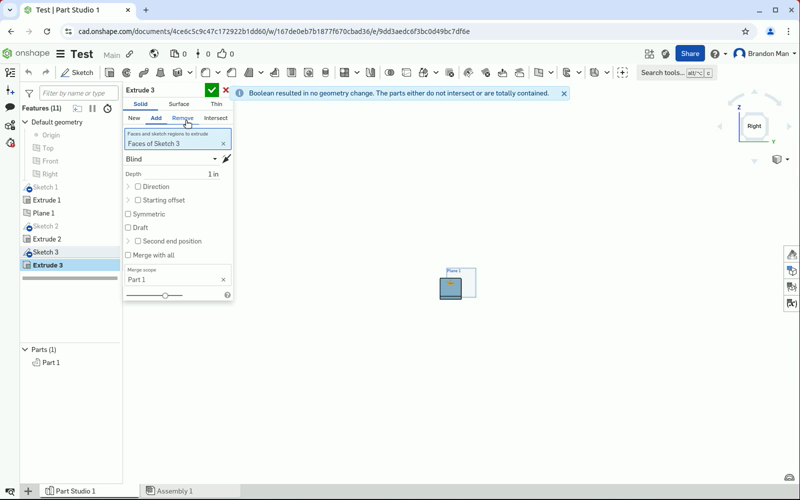
click(186, 120)
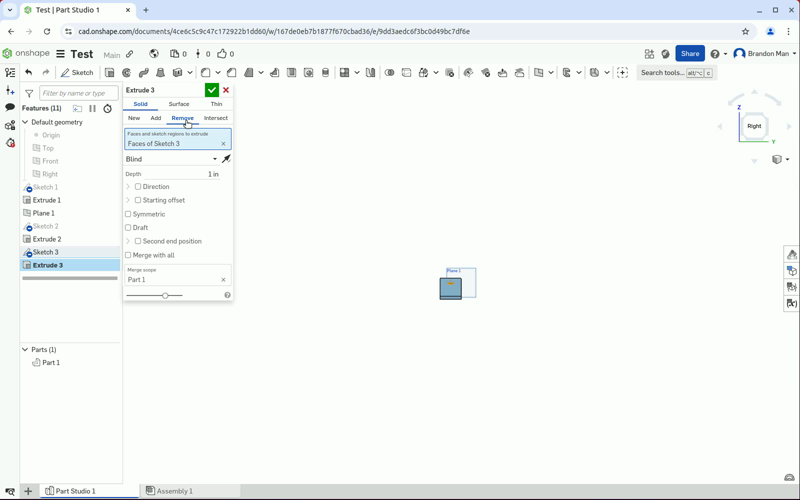
key(tab, 4)
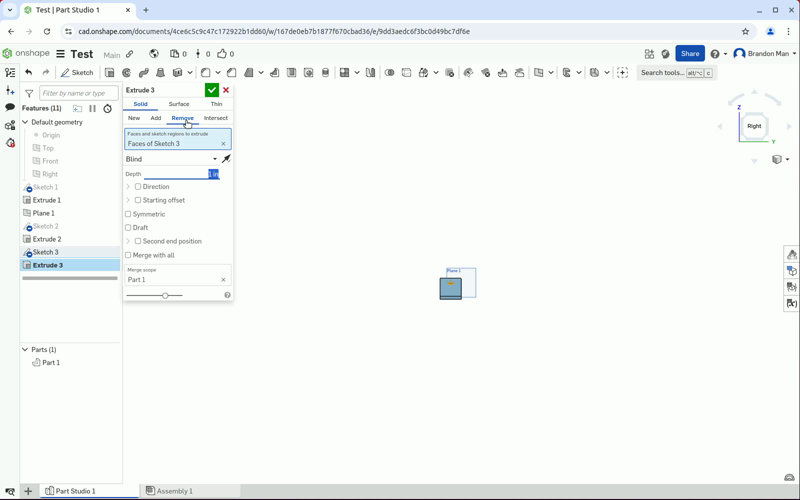
text(6.981)
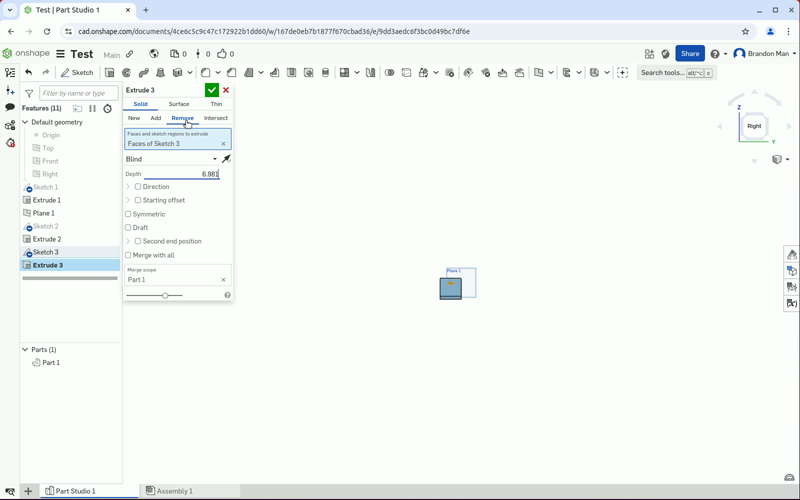
key(tab, 6)
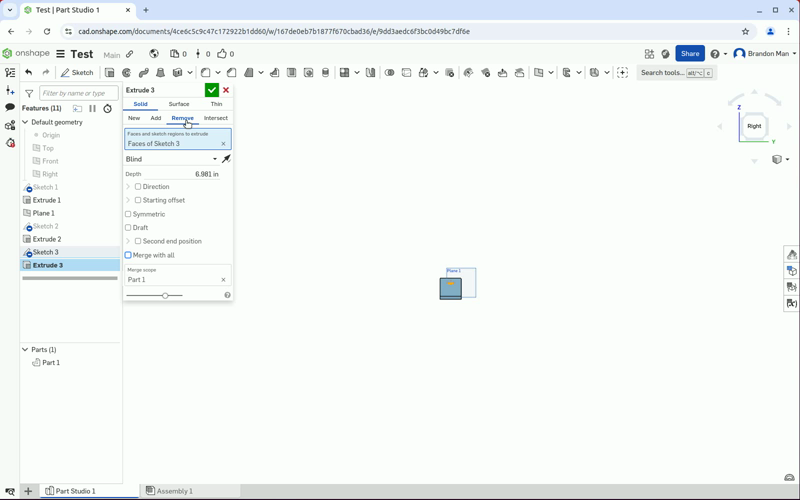
key(space)
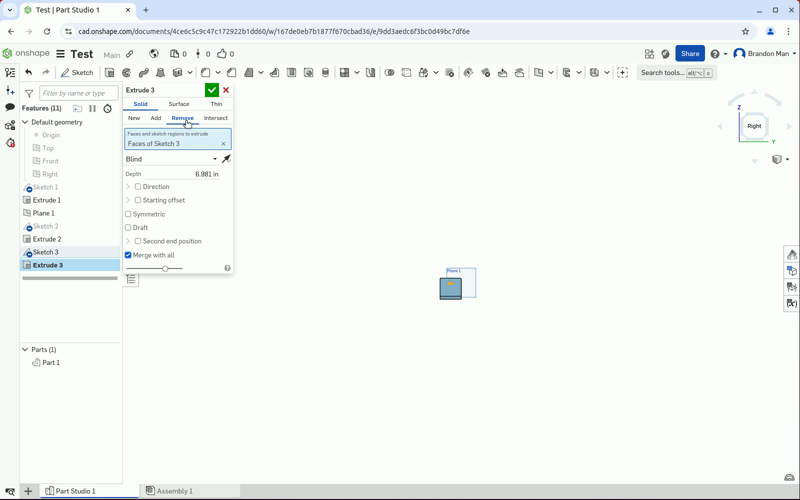
key(enter)
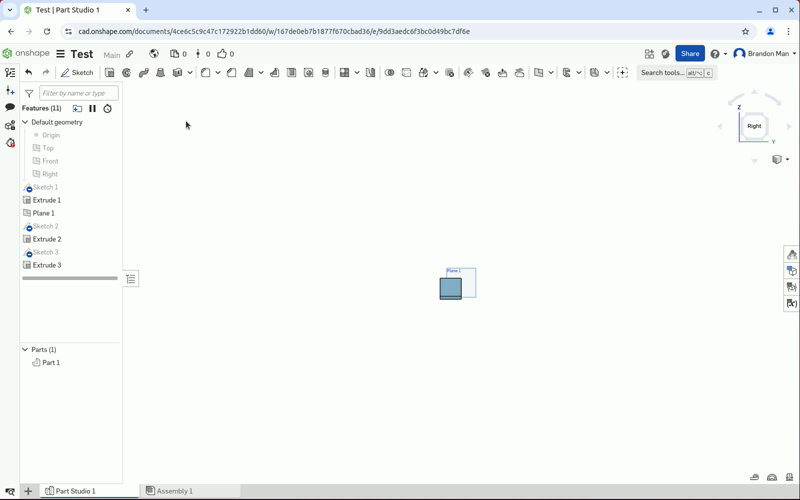
key(shift+h)
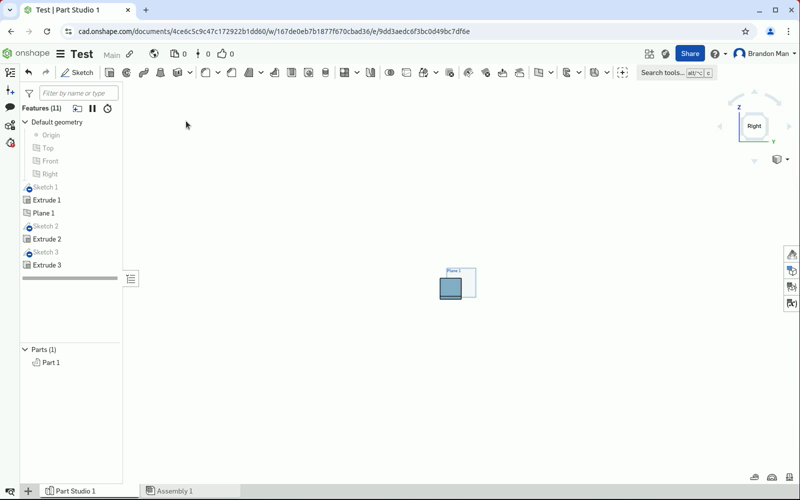
key(shift+h)
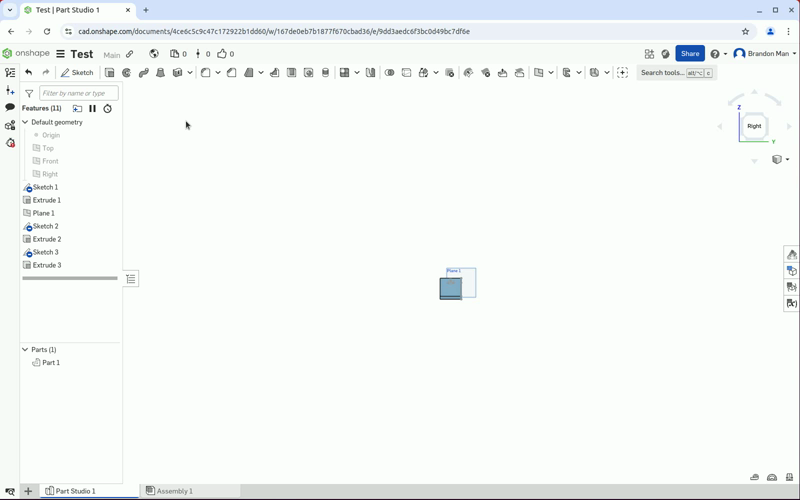
key(shift+7)
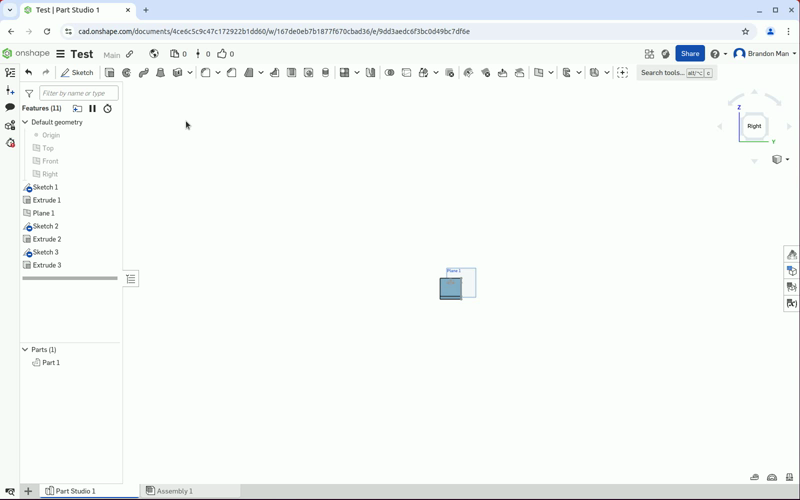
key(right, 2)
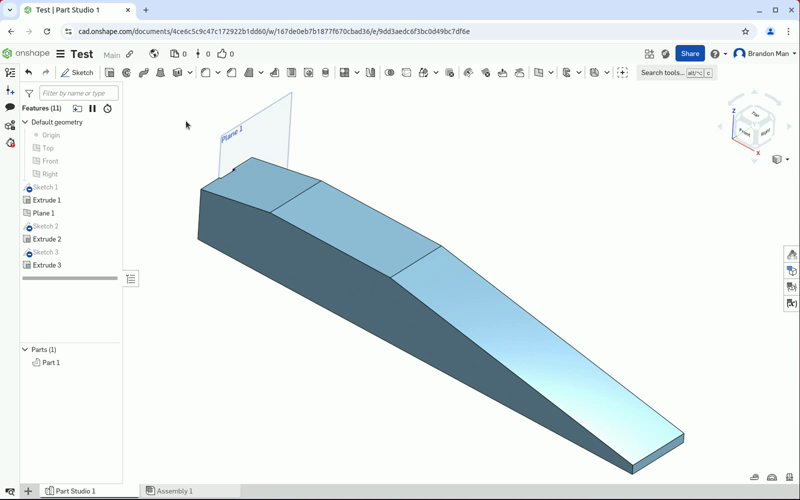
key(down, 2)
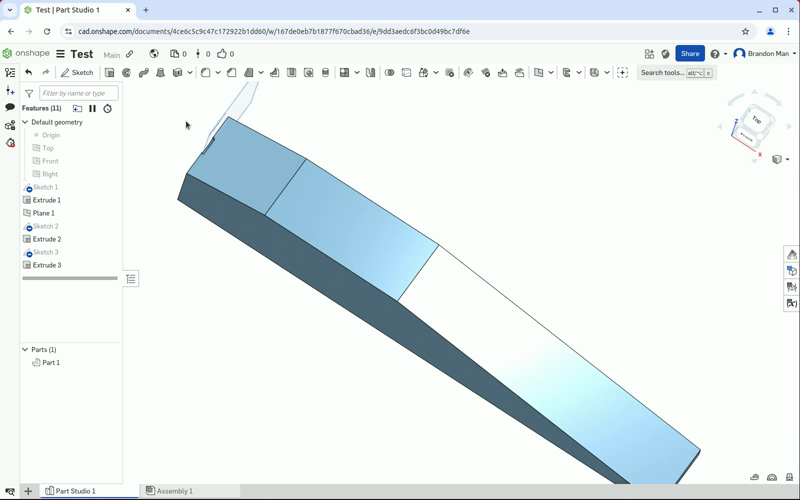
key(up, 2)
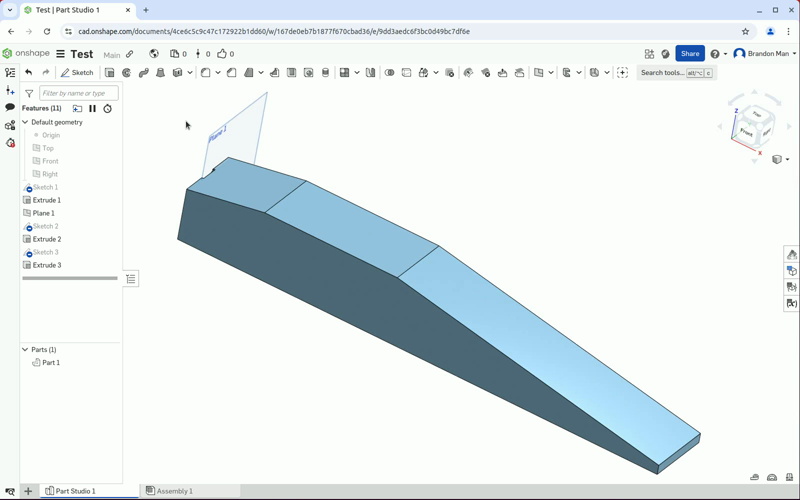
key(left, 2)
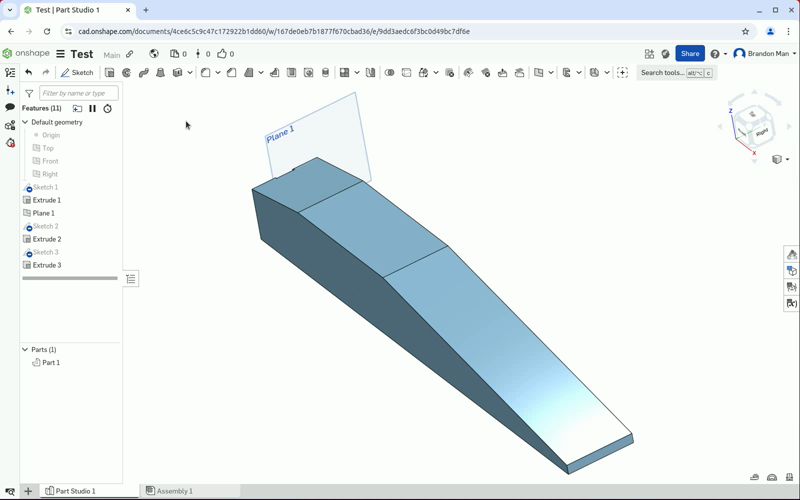
mouse_move(73, 189)
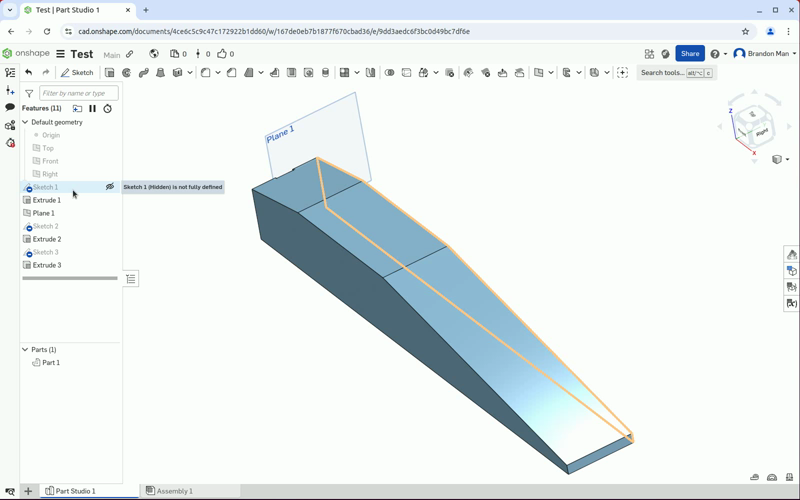
click(73, 189)